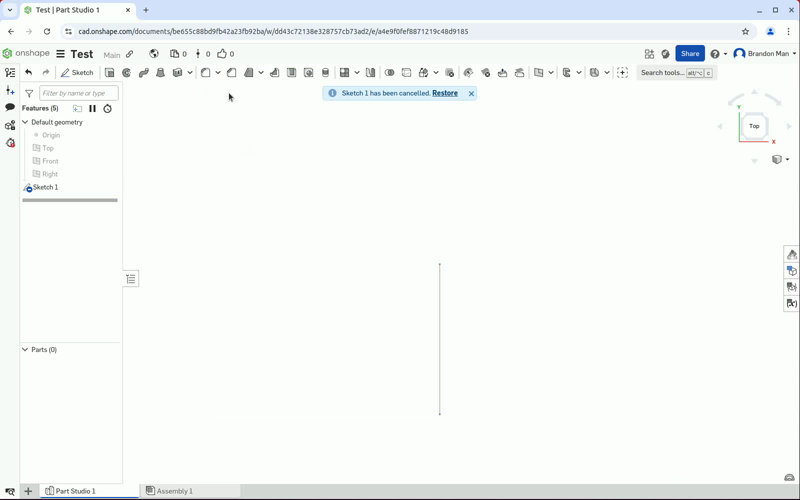
key(shift+h)
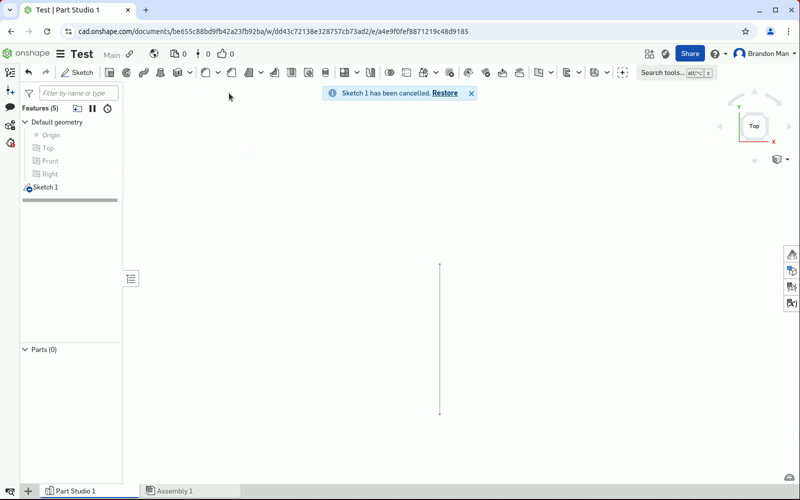
key(shift+s)
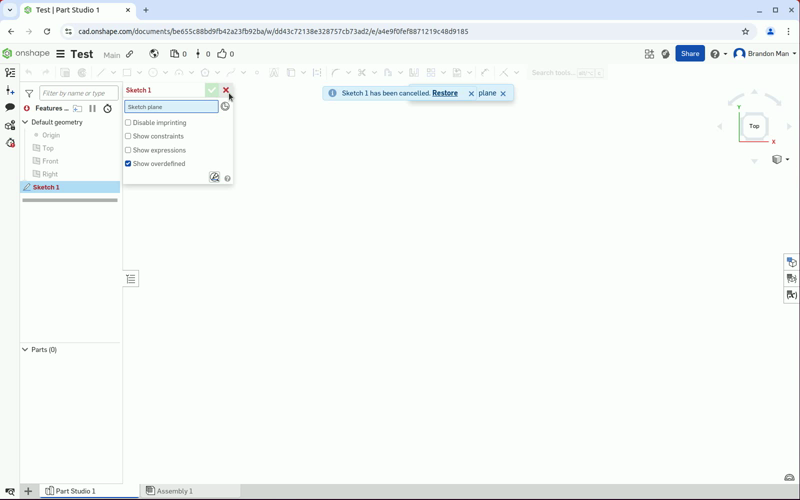
mouse_move(73, 150)
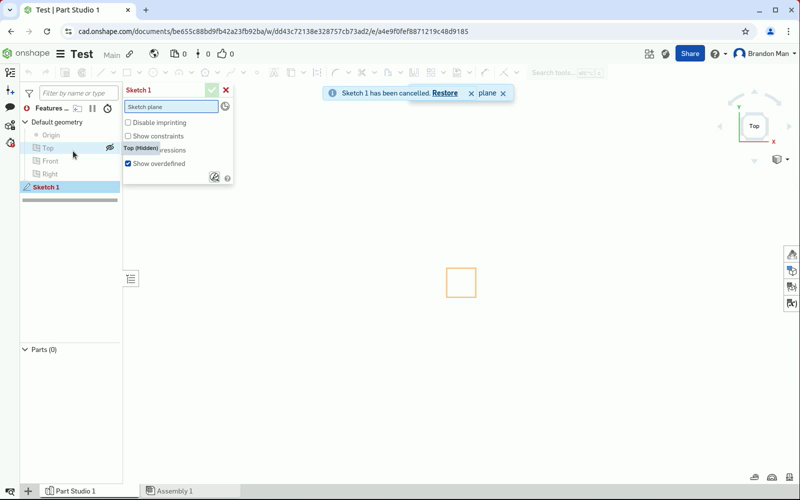
click(73, 150)
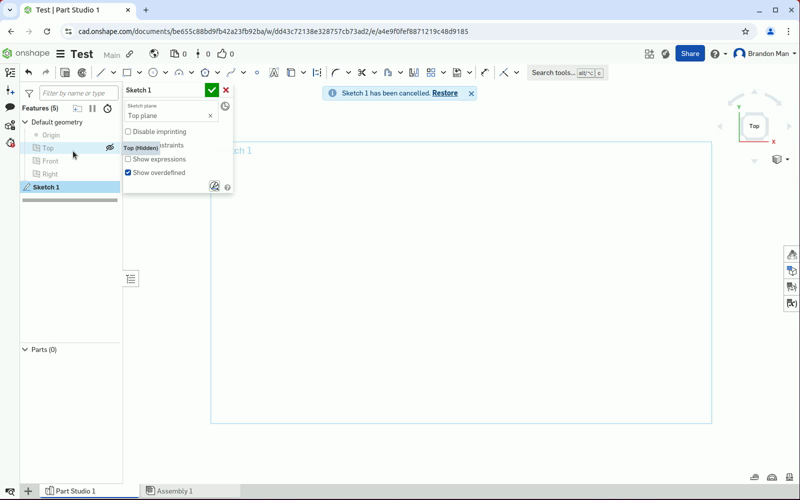
mouse_move(73, 352)
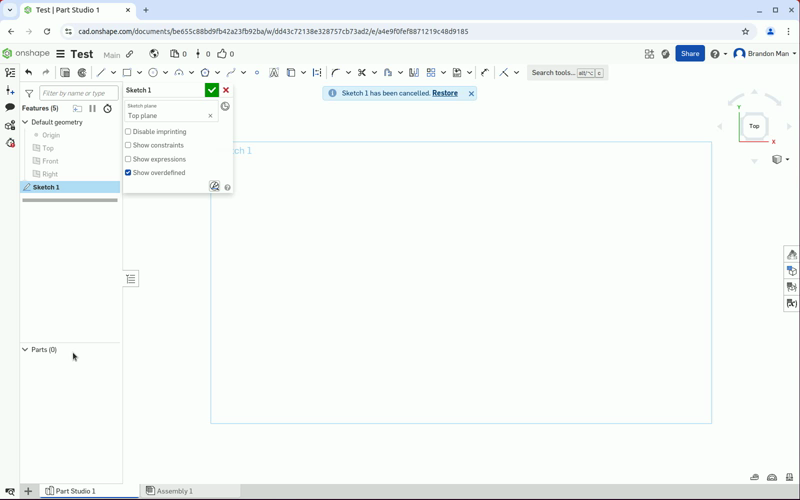
key(y)
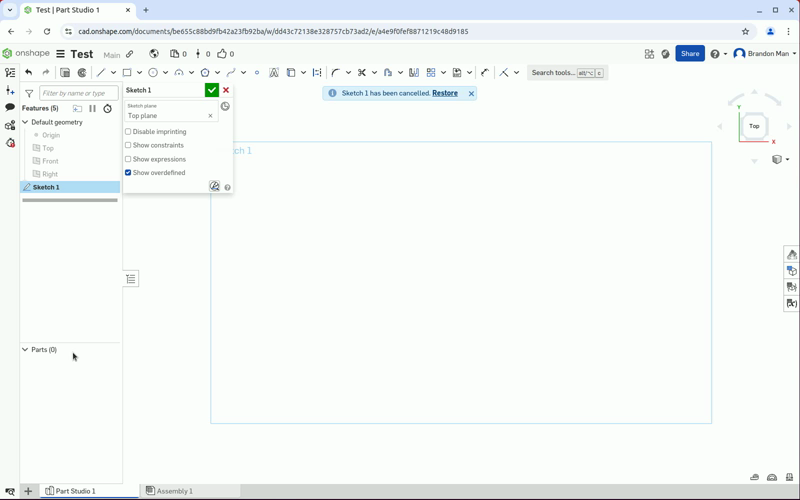
key(a)
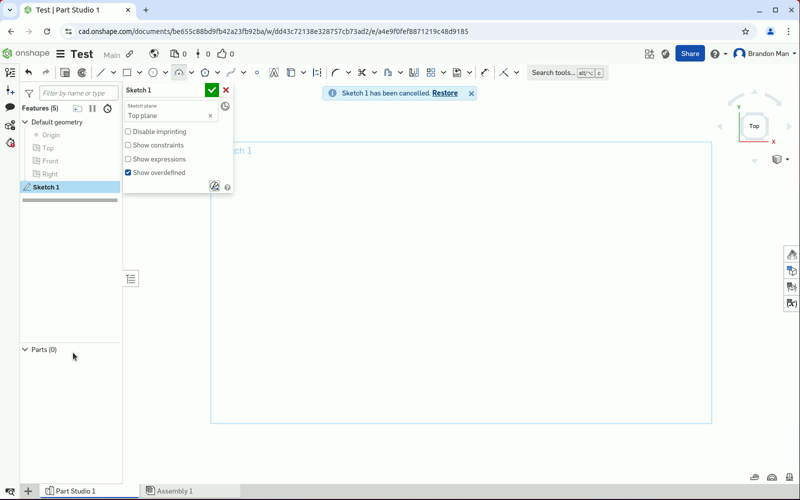
key_down(shift)
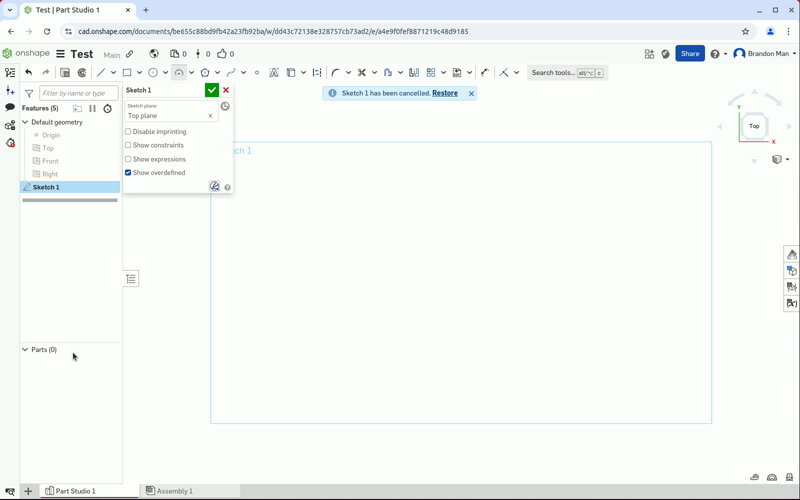
mouse_move(353, 321)
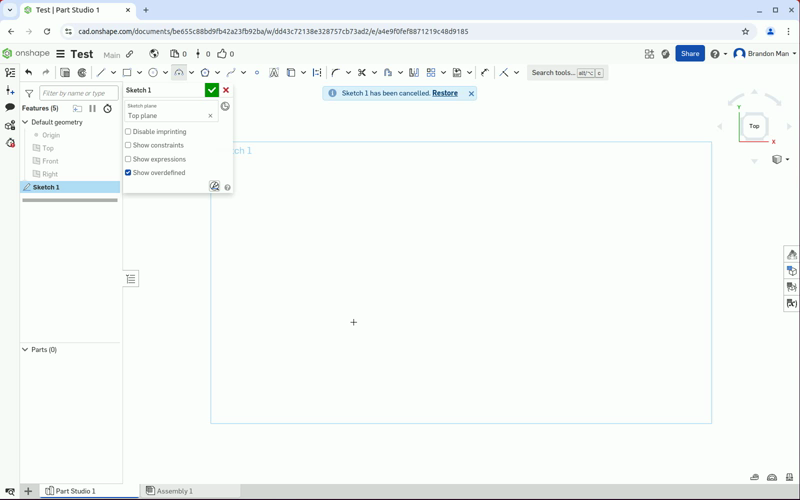
click(353, 321)
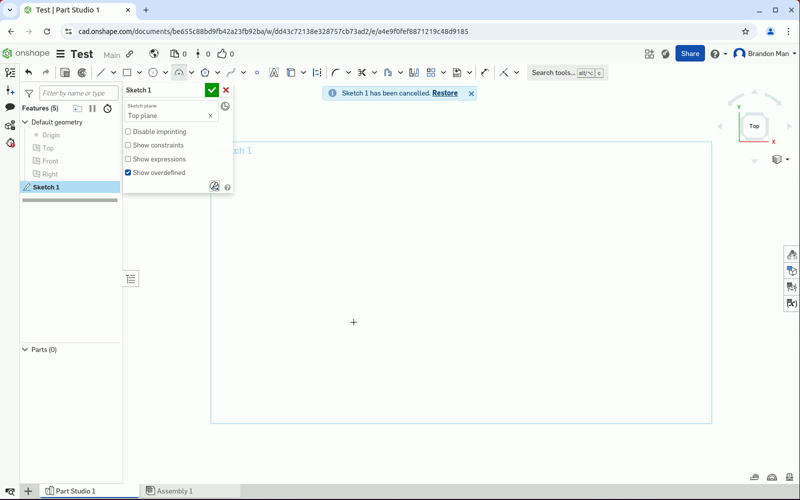
key_up(shift)
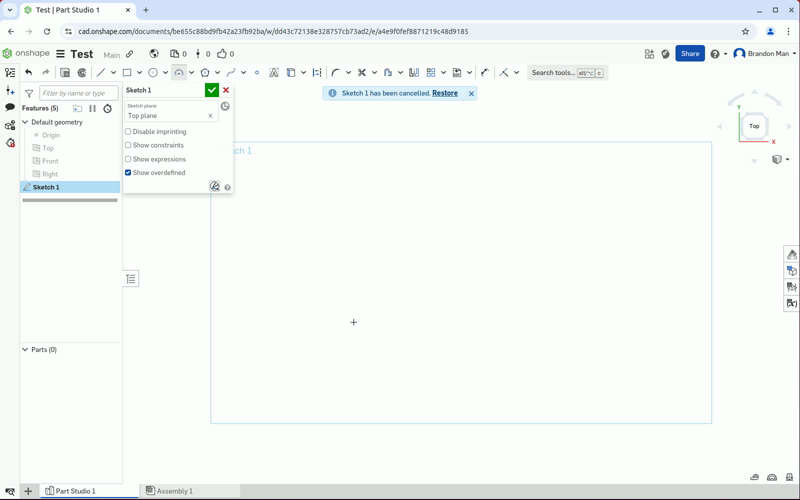
key_down(shift)
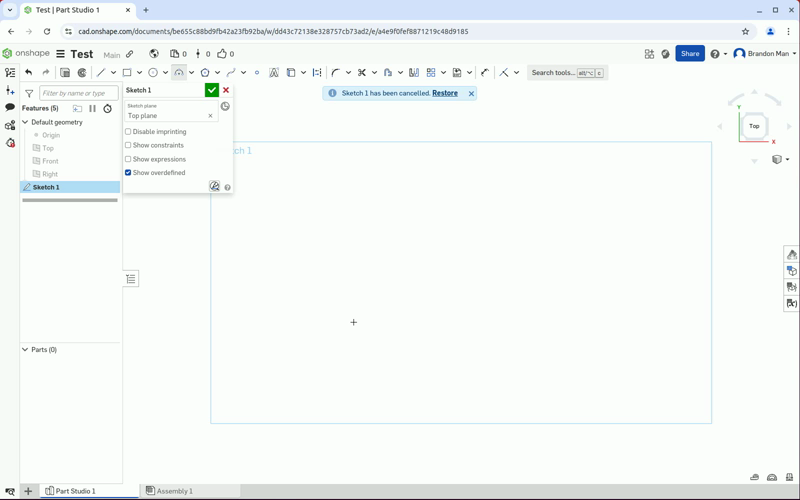
mouse_move(369, 337)
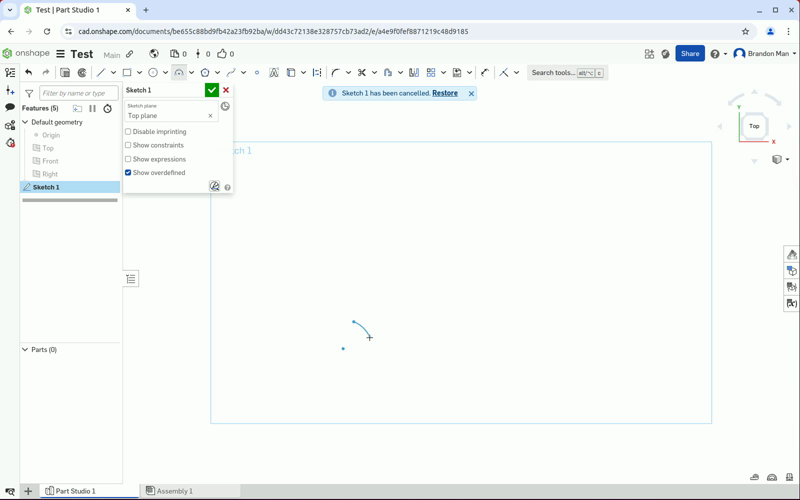
click(369, 337)
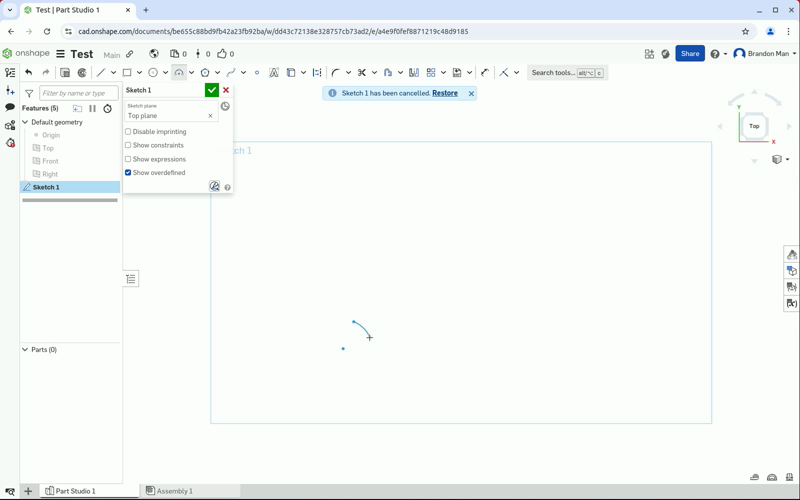
mouse_move(358, 332)
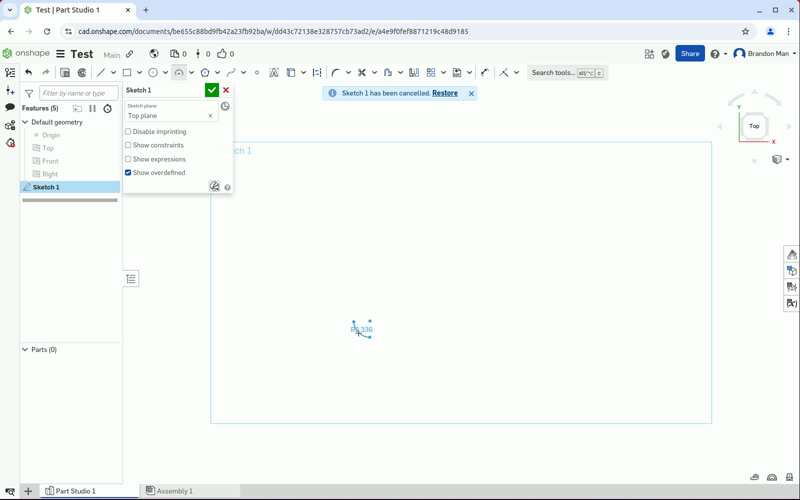
click(358, 332)
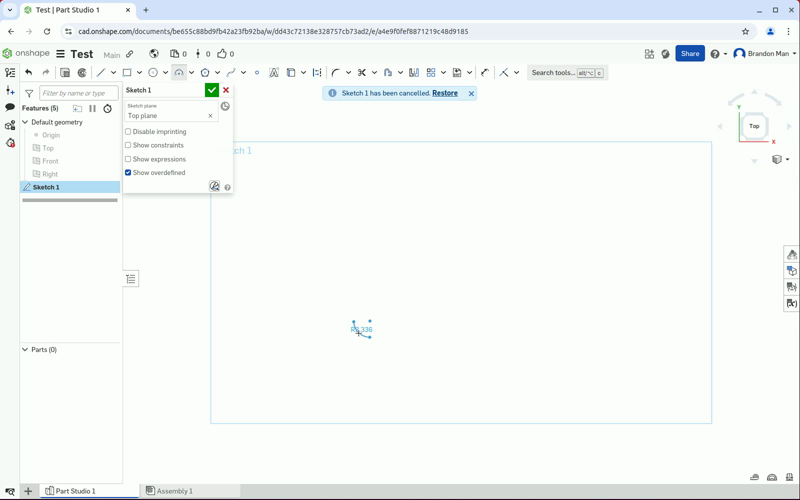
key_up(shift)
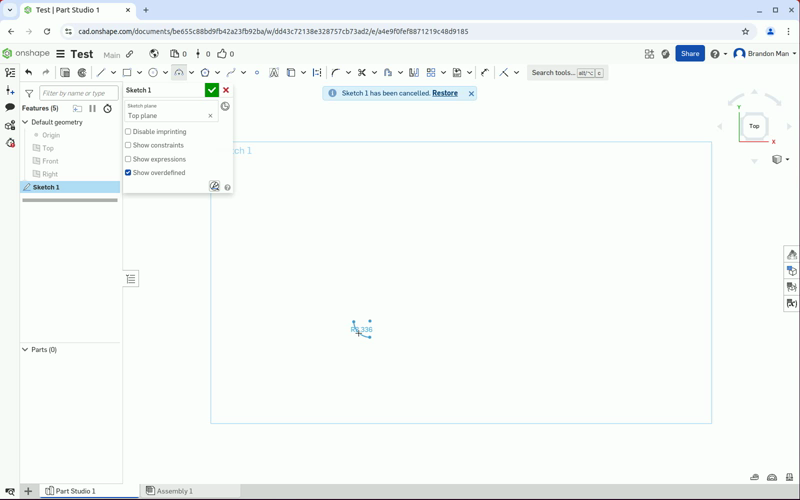
key(esc)
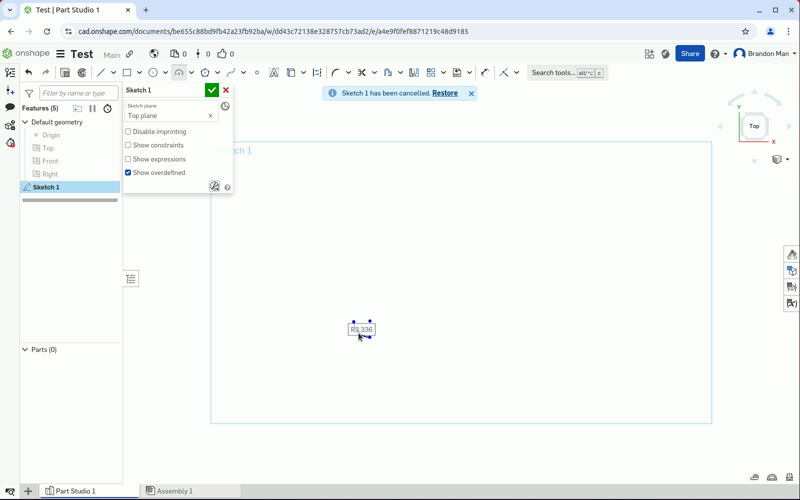
key(l)
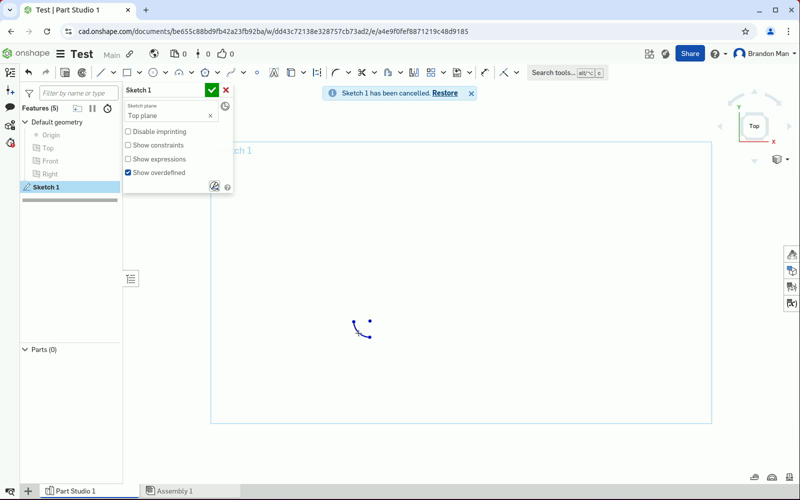
mouse_move(369, 337)
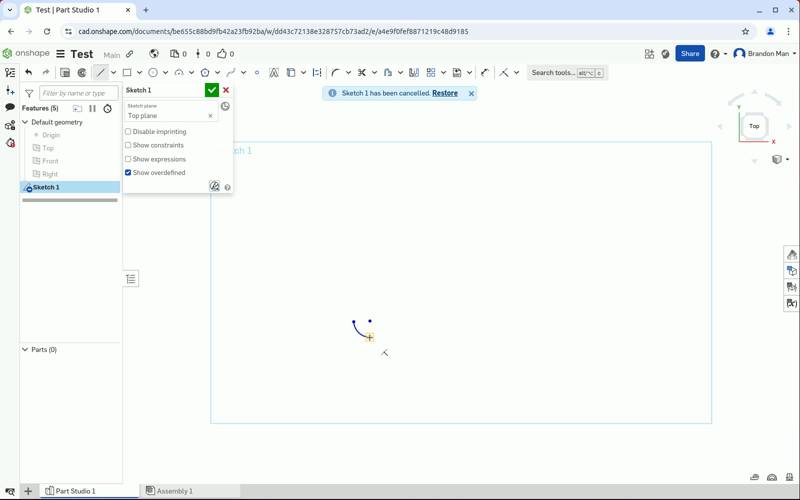
click(369, 337)
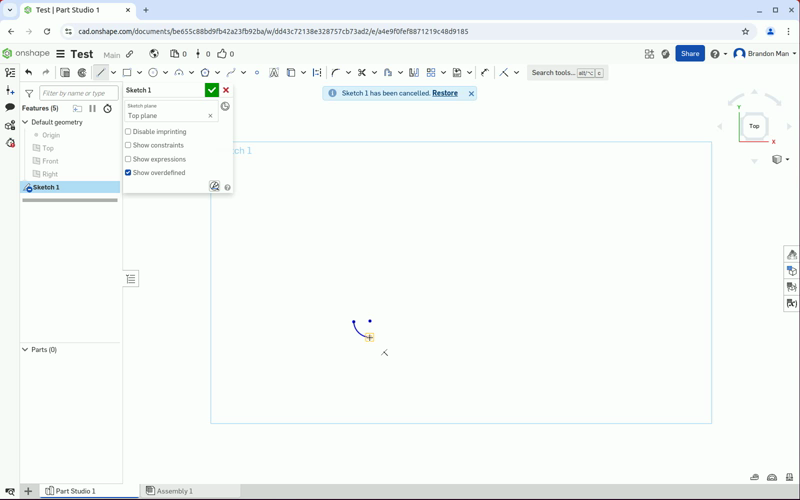
key_down(shift)
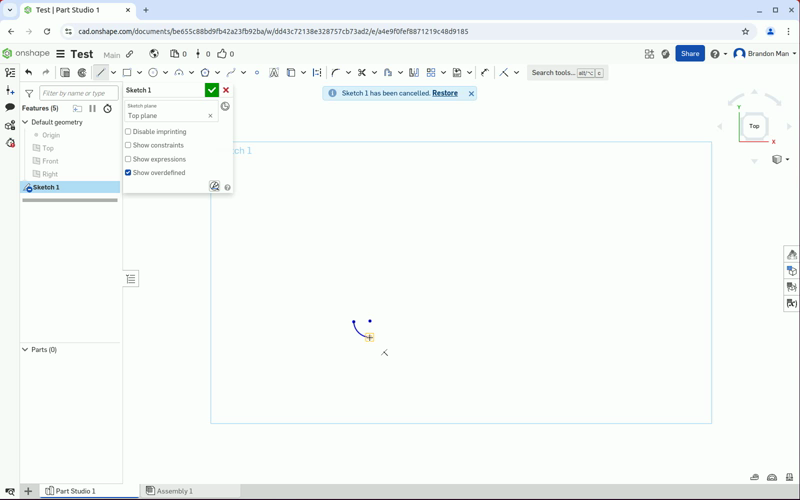
mouse_move(549, 337)
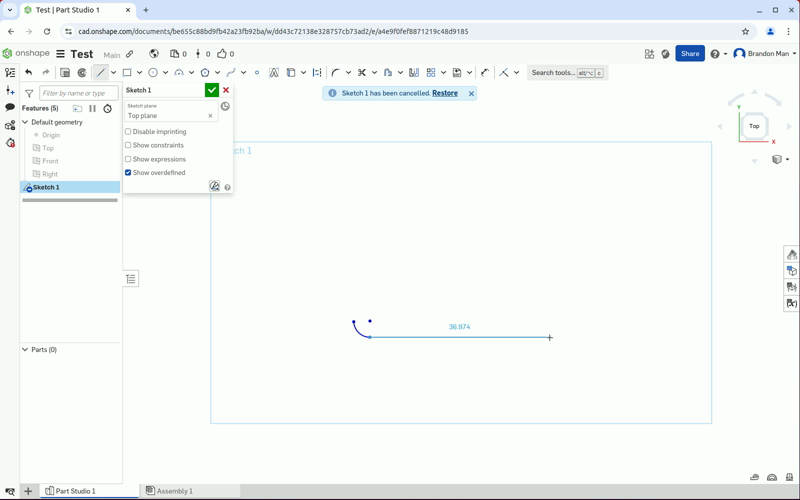
click(549, 337)
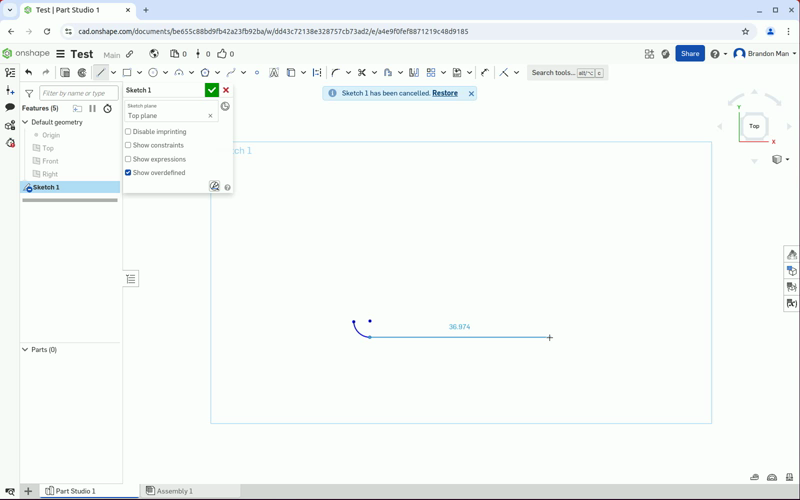
key_up(shift)
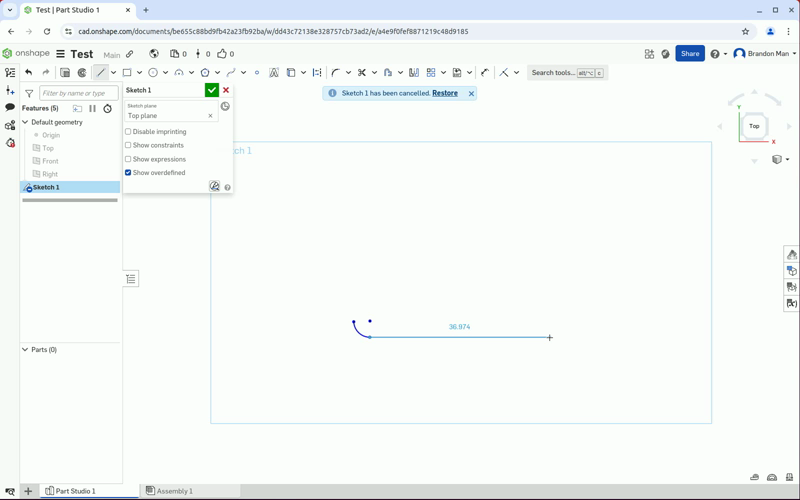
key(esc)
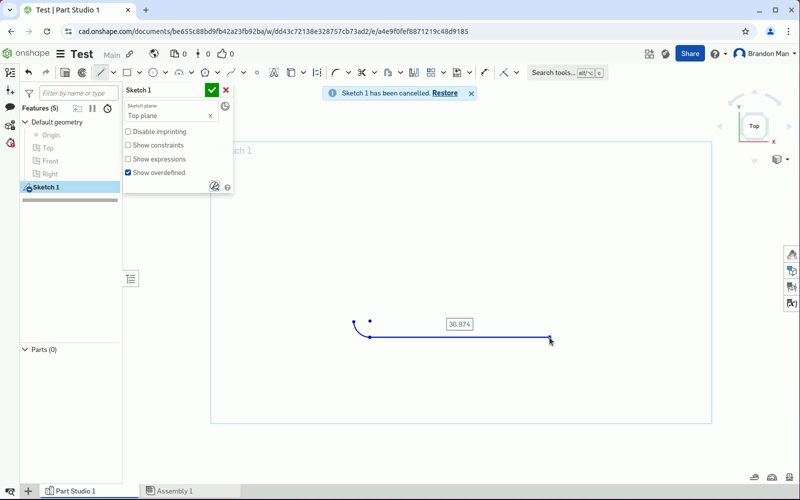
key(a)
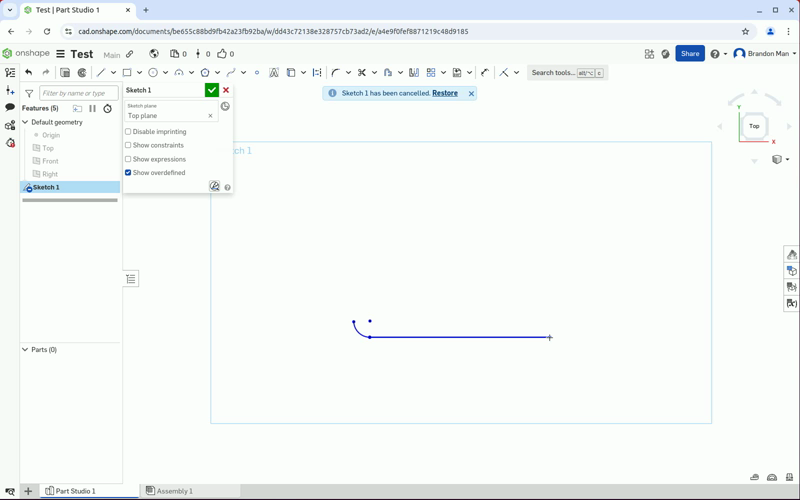
mouse_move(549, 337)
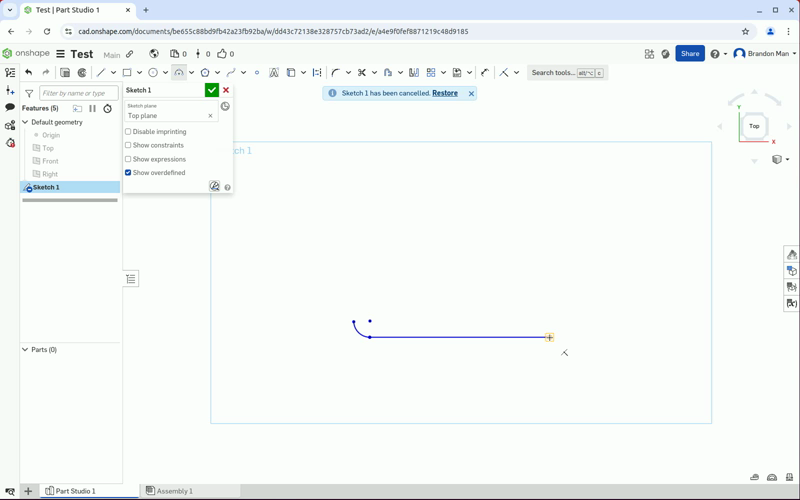
click(549, 337)
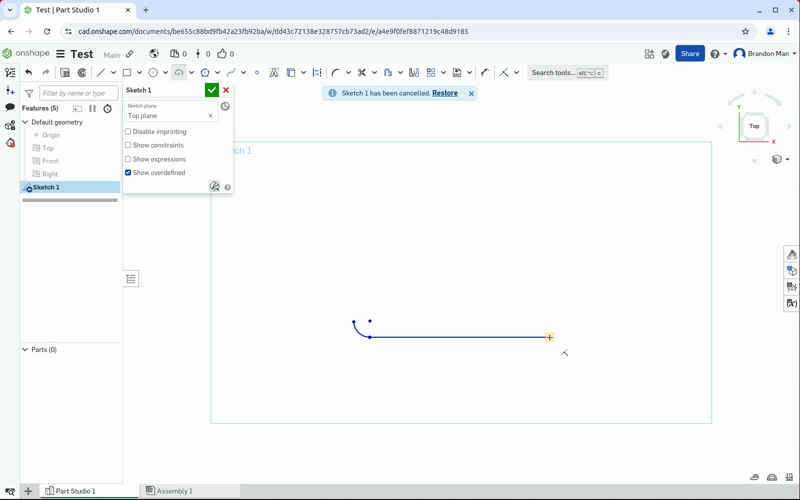
key_down(shift)
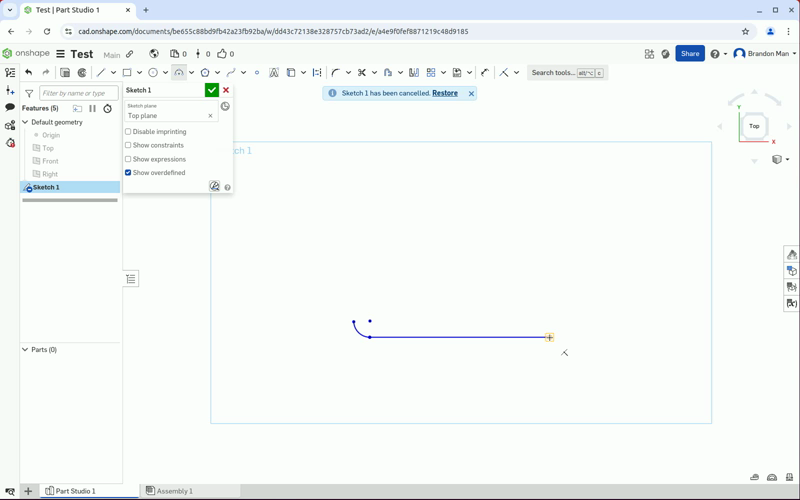
mouse_move(565, 321)
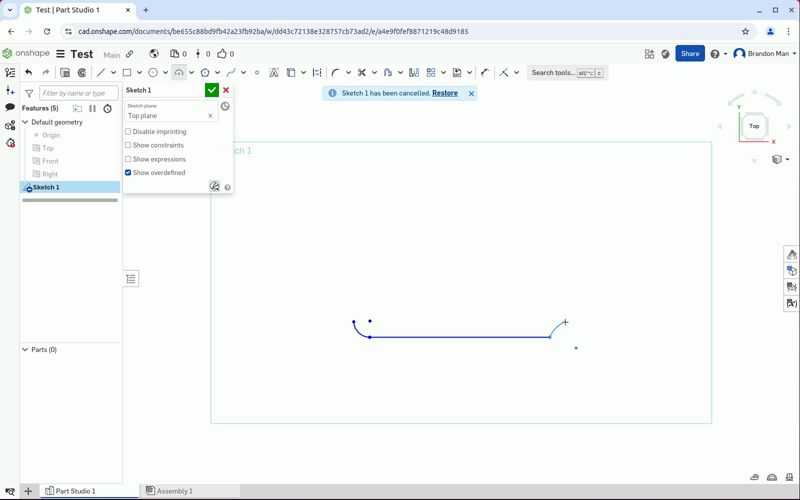
click(565, 321)
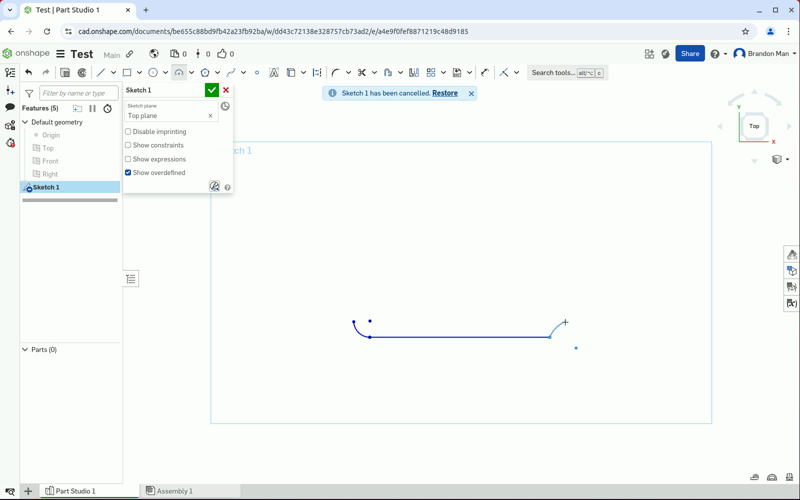
mouse_move(560, 332)
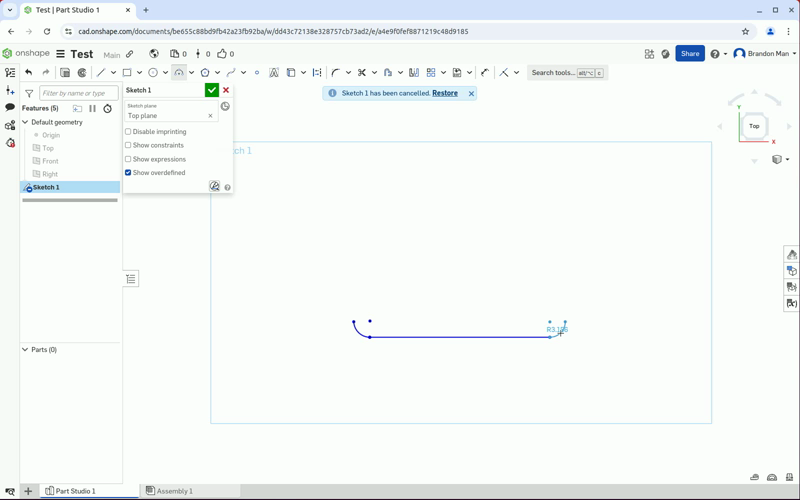
click(560, 332)
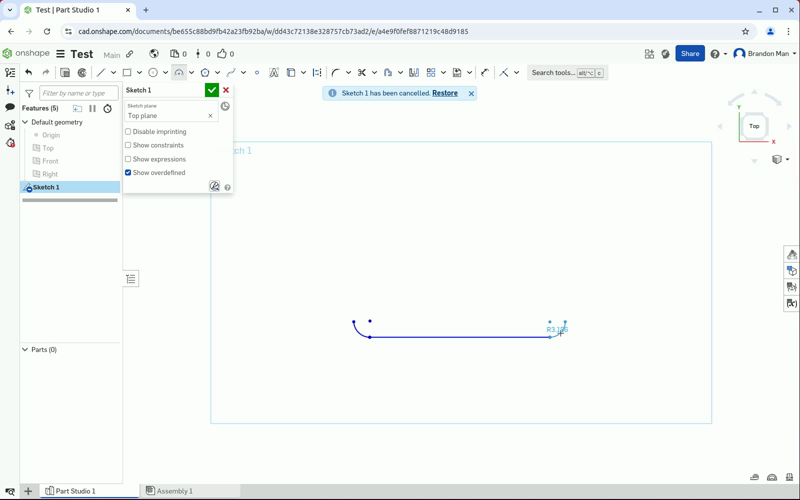
key_up(shift)
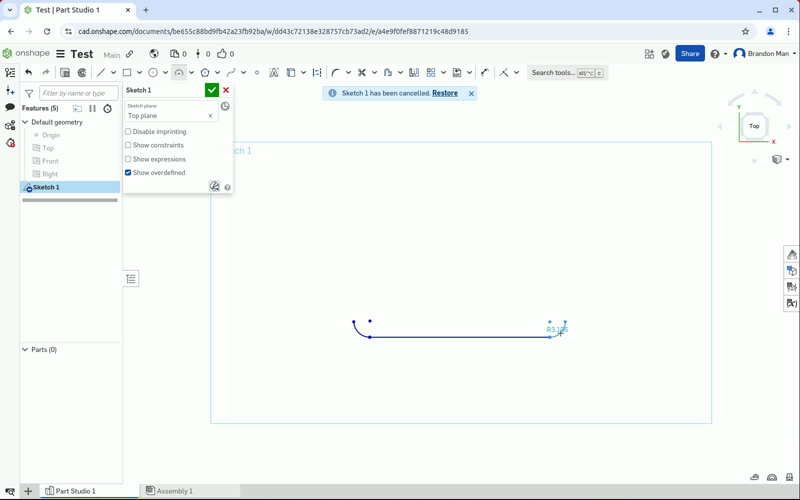
key(esc)
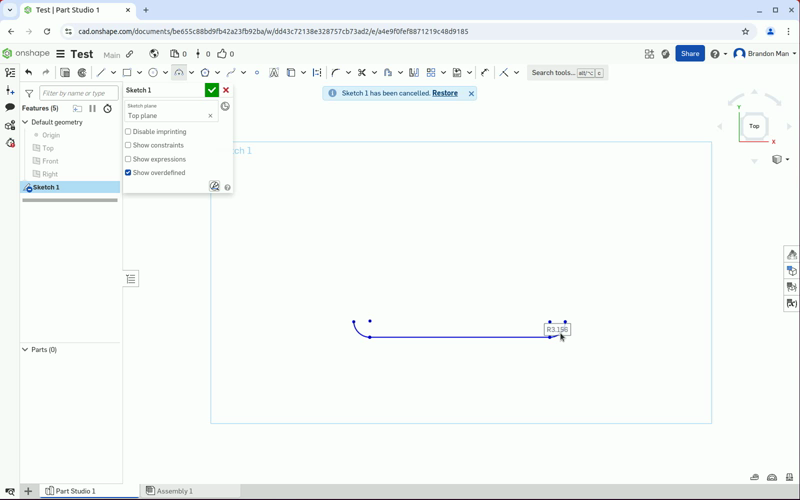
key(l)
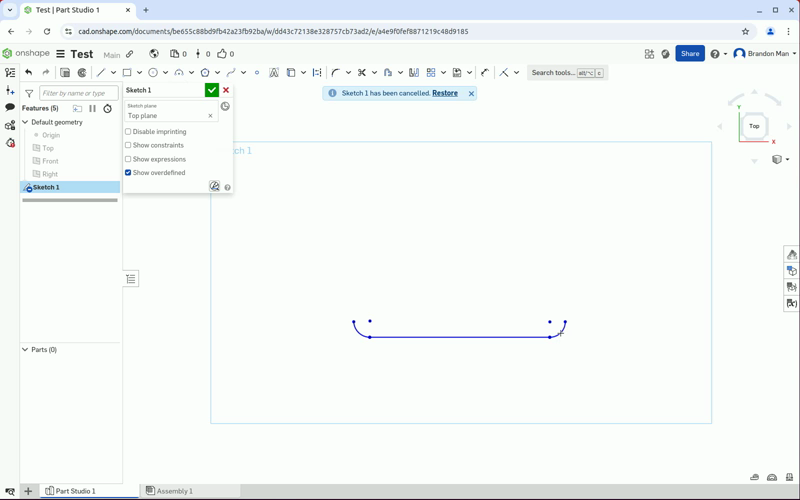
mouse_move(565, 321)
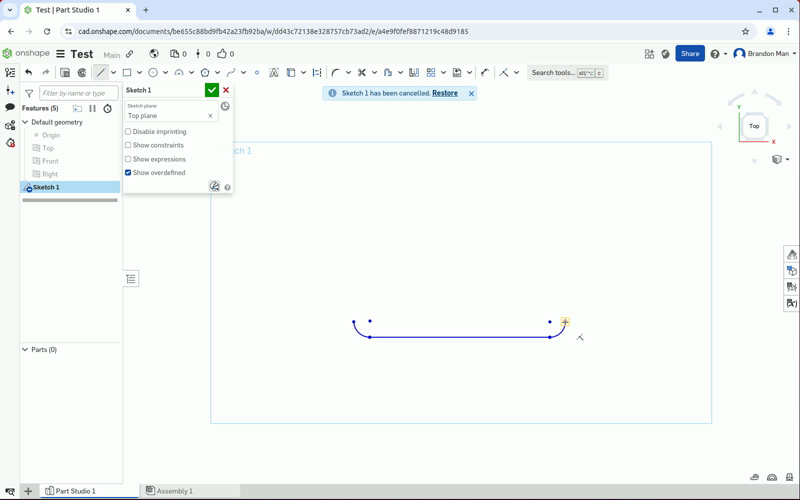
click(565, 321)
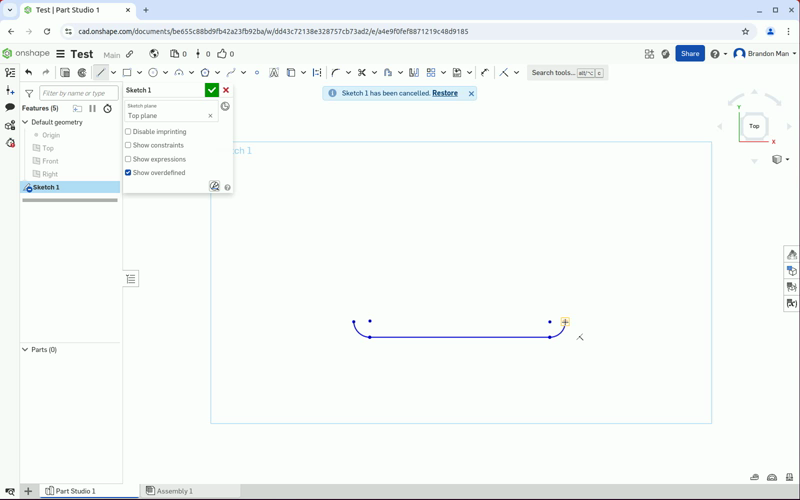
key_down(shift)
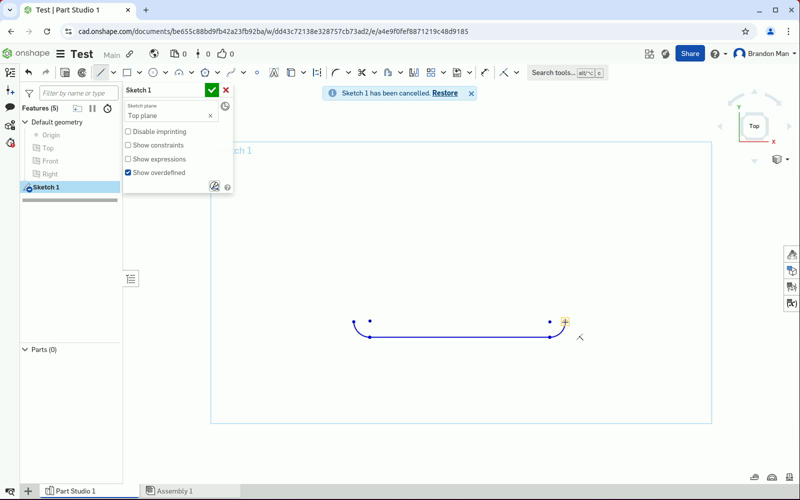
mouse_move(565, 243)
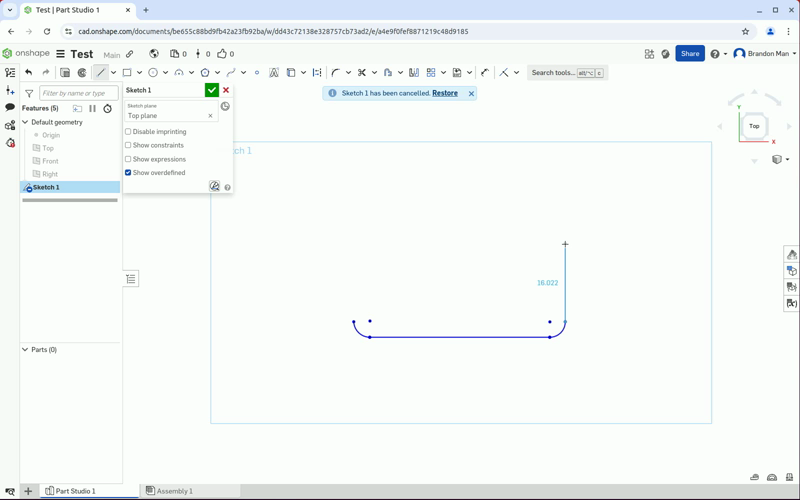
click(565, 243)
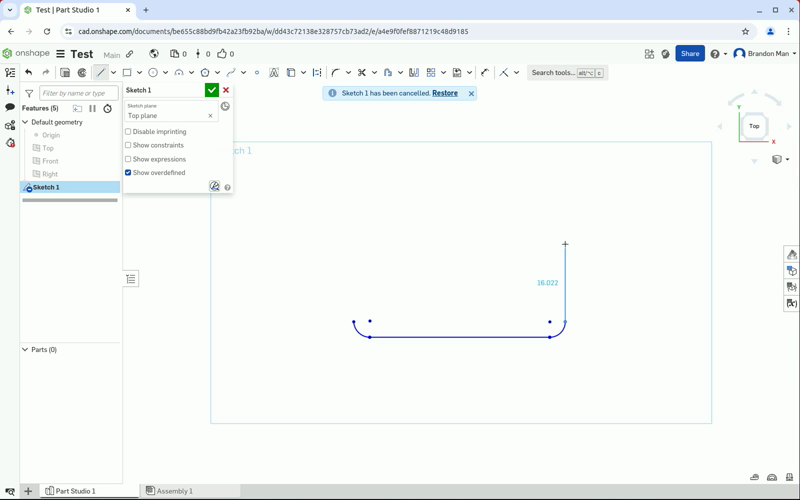
key_up(shift)
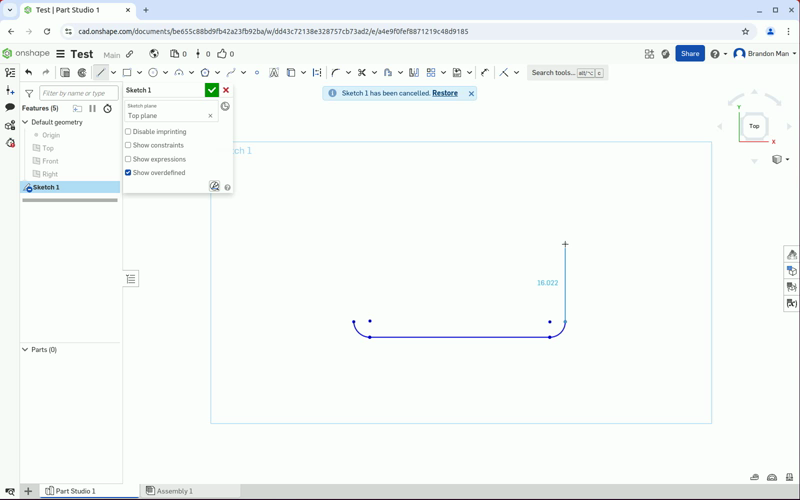
key(esc)
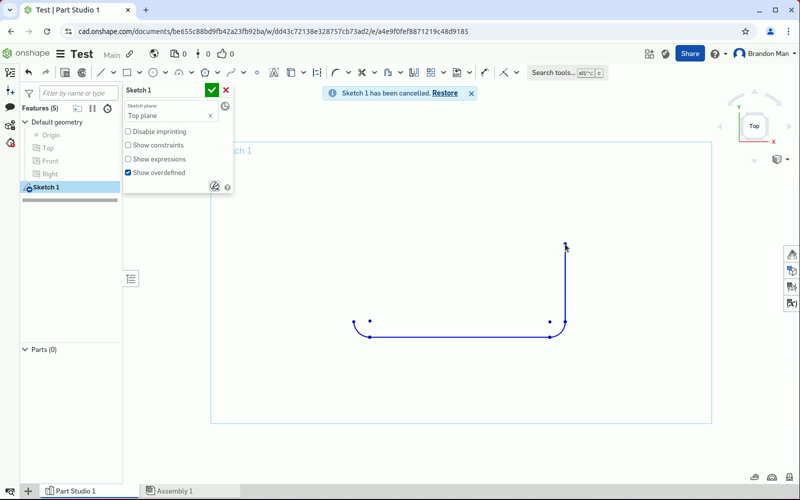
key(a)
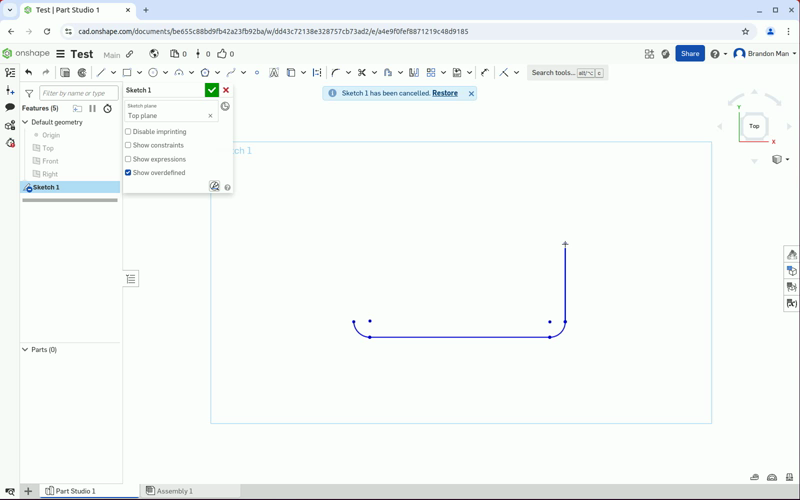
mouse_move(565, 243)
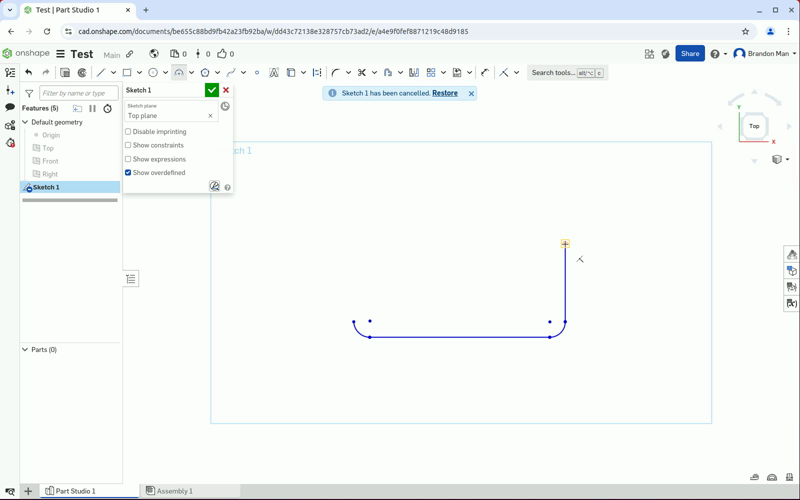
click(565, 243)
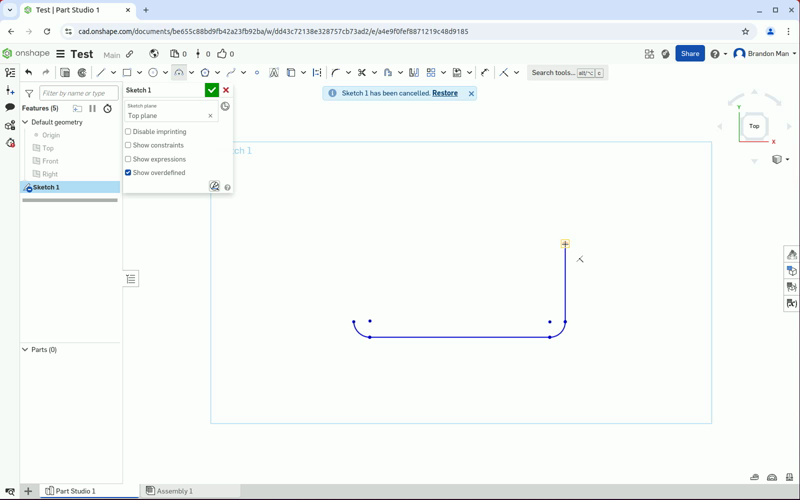
key_down(shift)
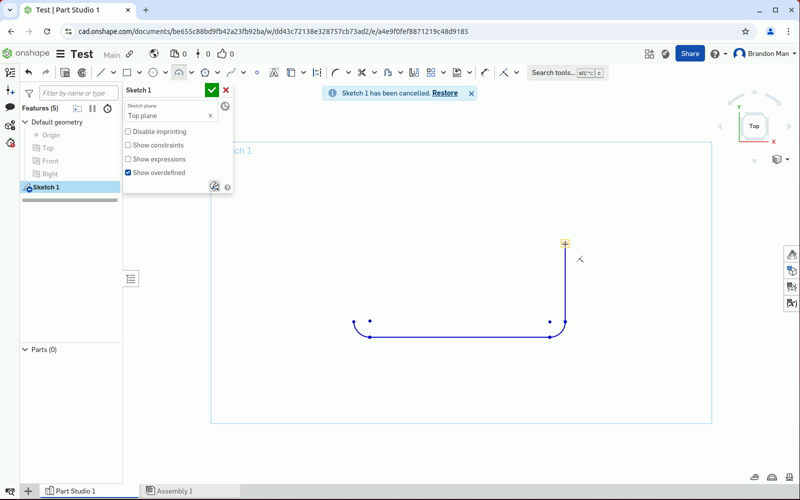
mouse_move(549, 228)
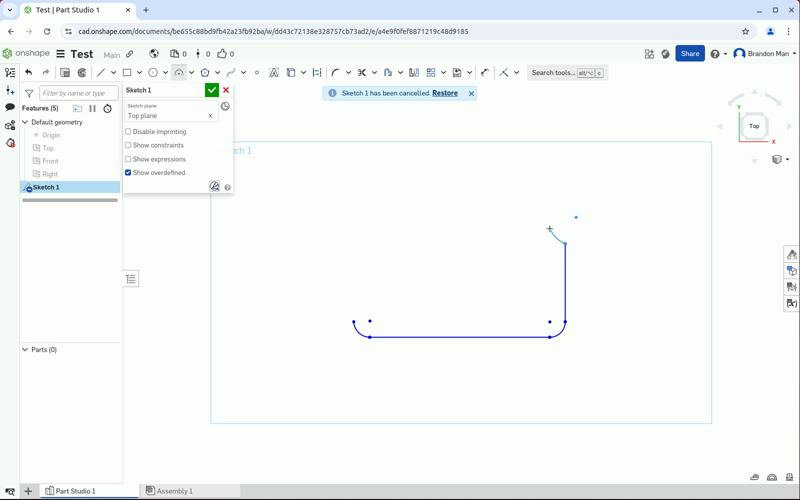
click(549, 228)
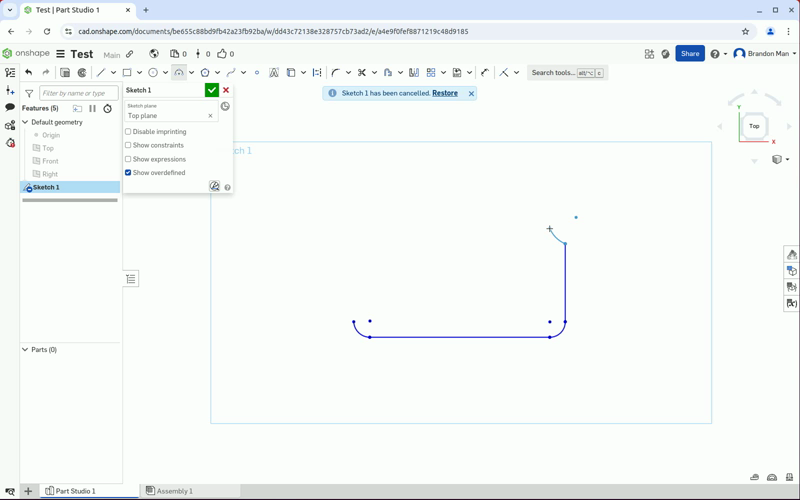
mouse_move(560, 232)
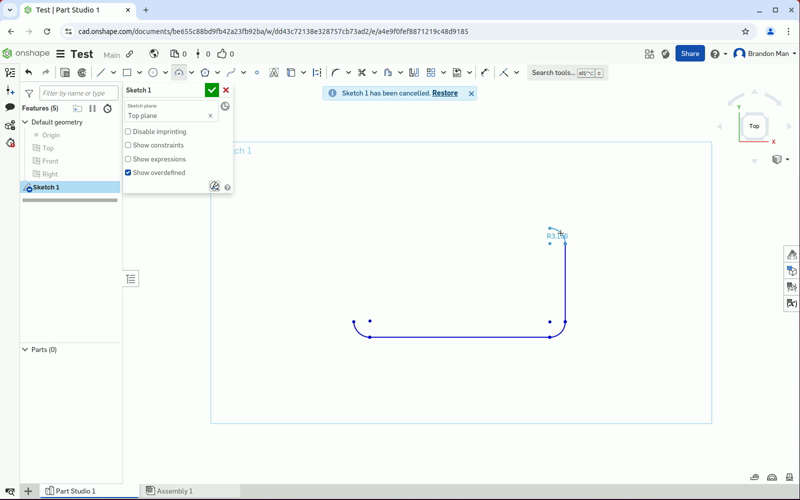
click(560, 232)
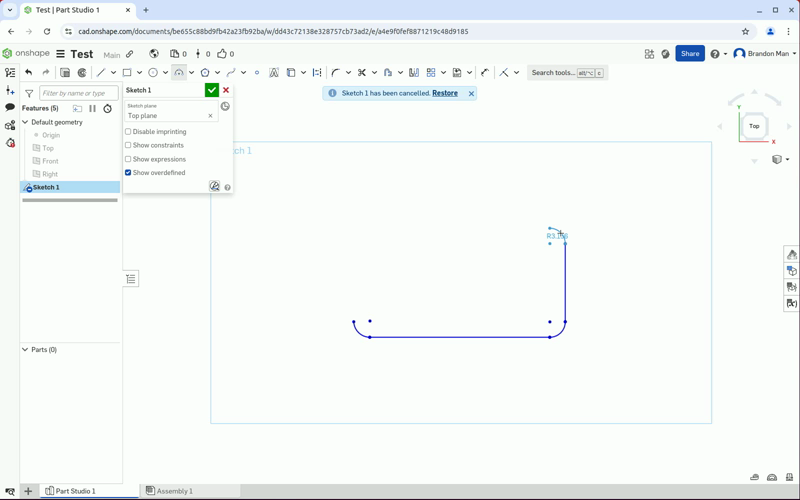
key_up(shift)
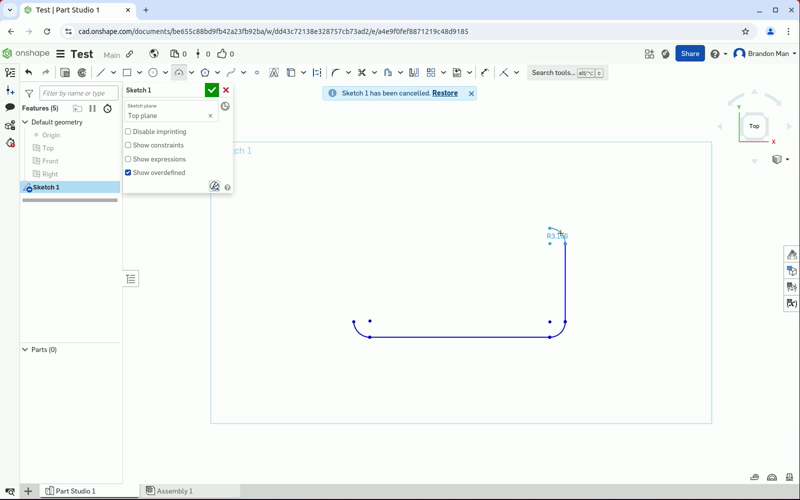
key(esc)
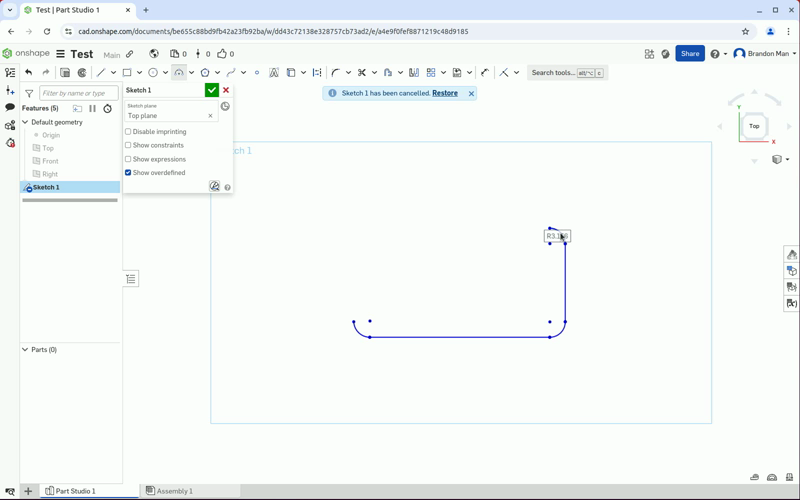
key(l)
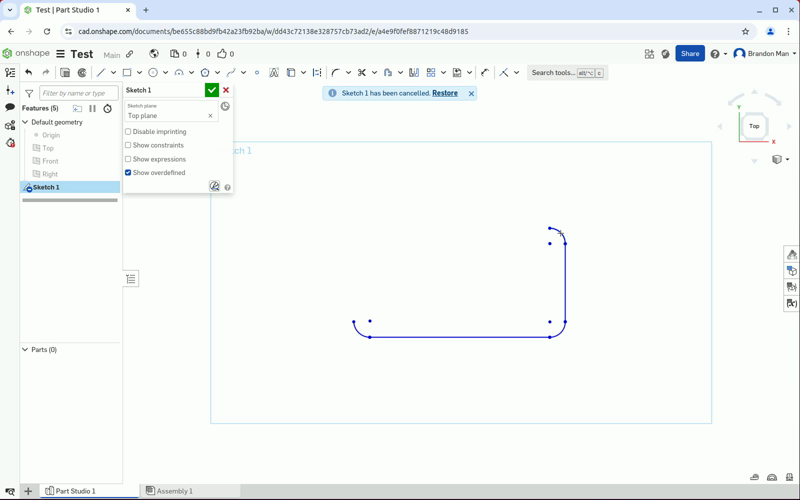
mouse_move(549, 228)
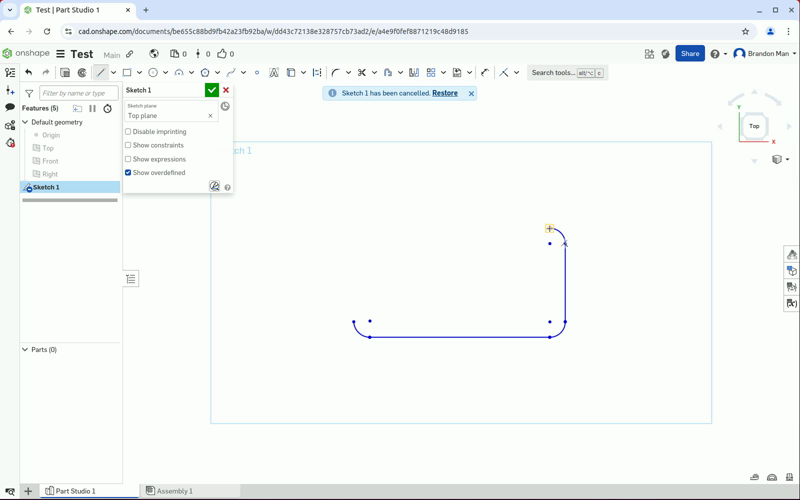
click(549, 228)
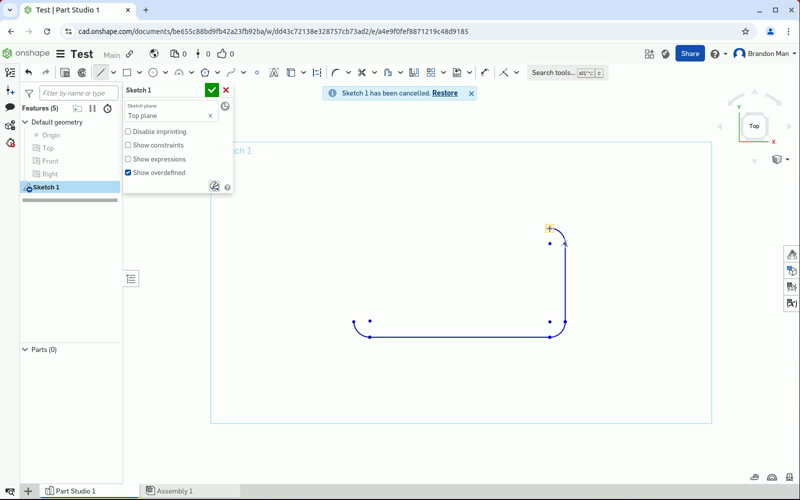
key_down(shift)
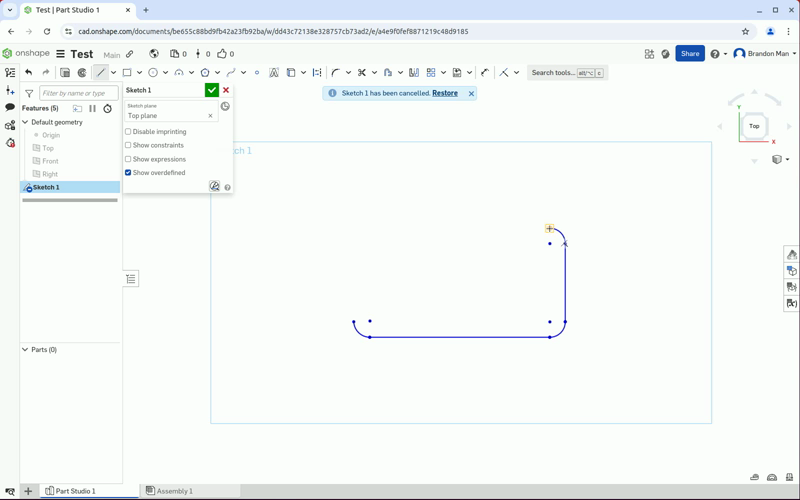
mouse_move(369, 228)
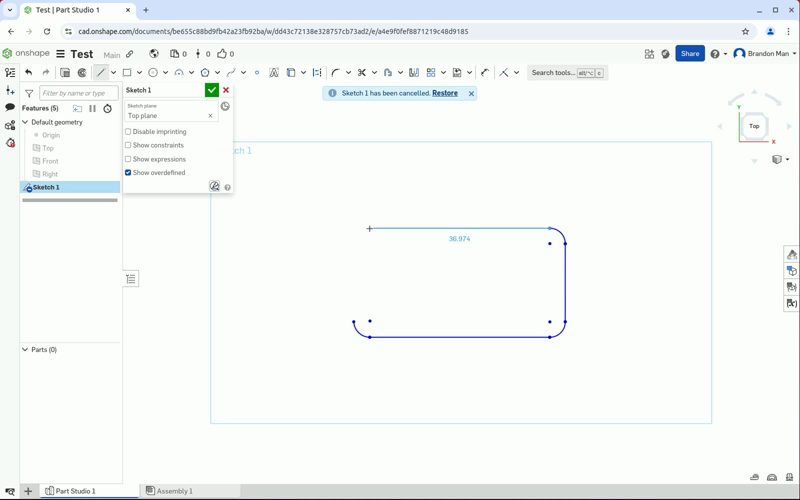
click(369, 228)
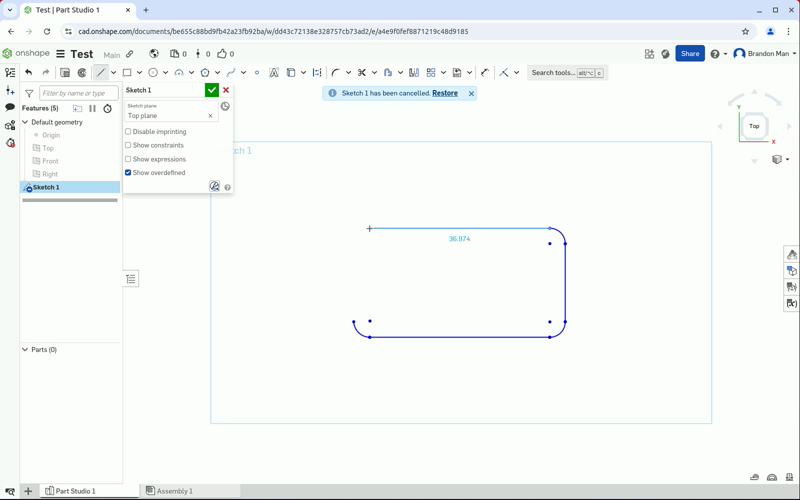
key_up(shift)
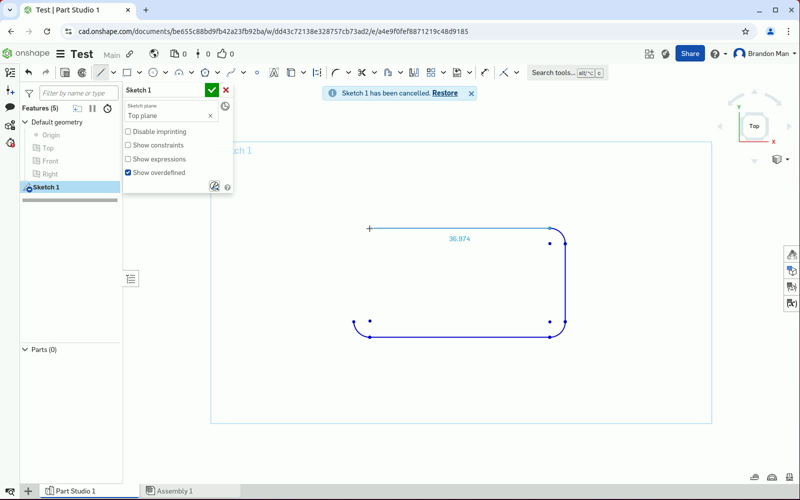
key(esc)
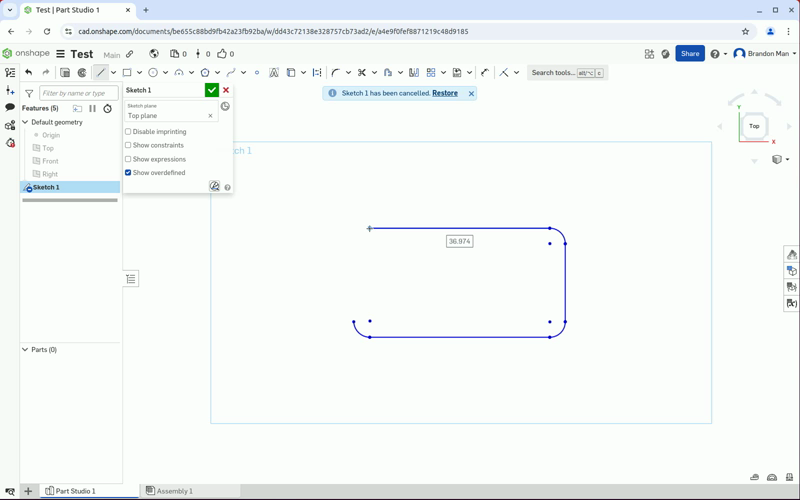
key(a)
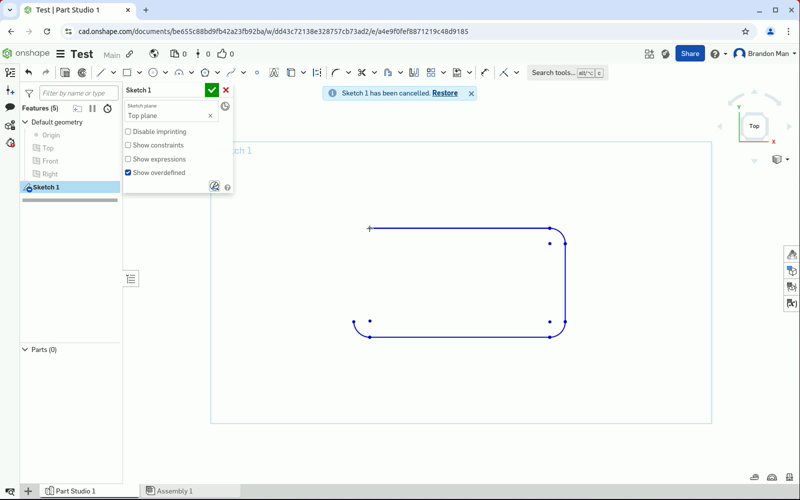
mouse_move(369, 228)
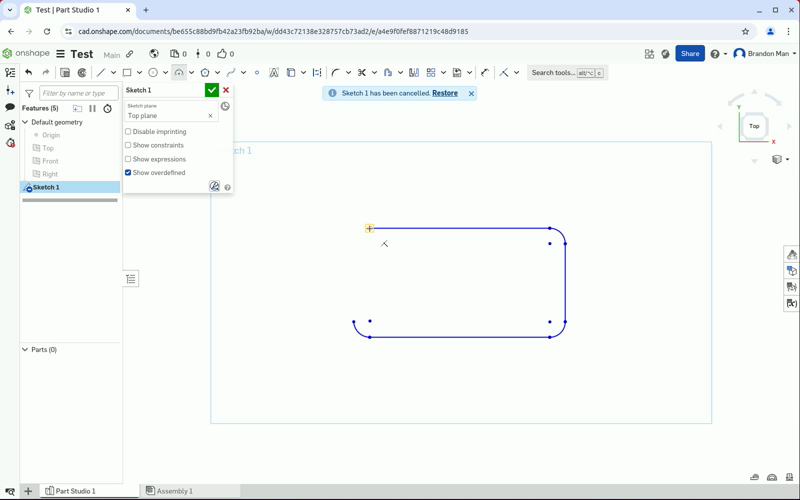
click(369, 228)
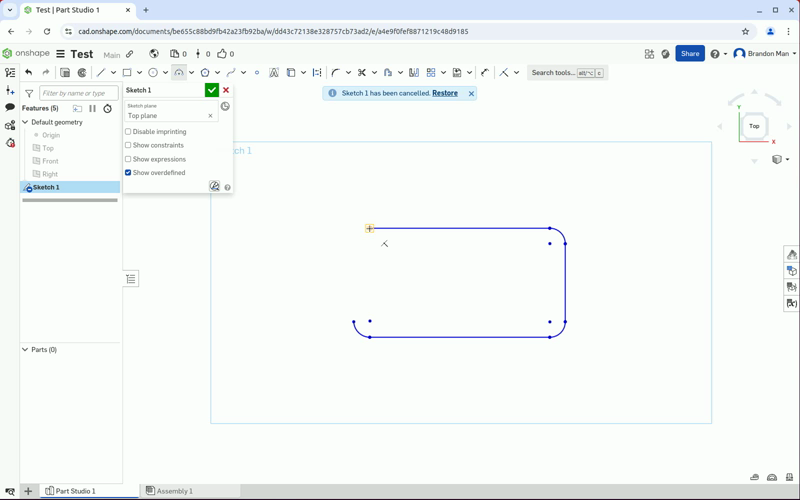
key_down(shift)
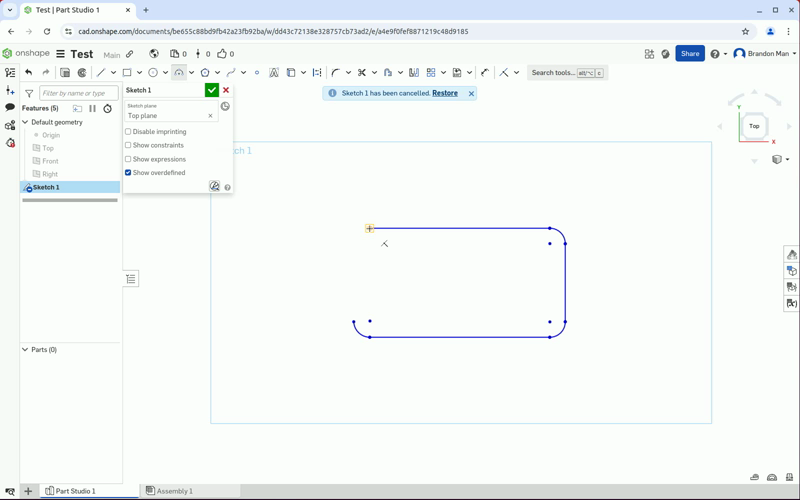
mouse_move(353, 243)
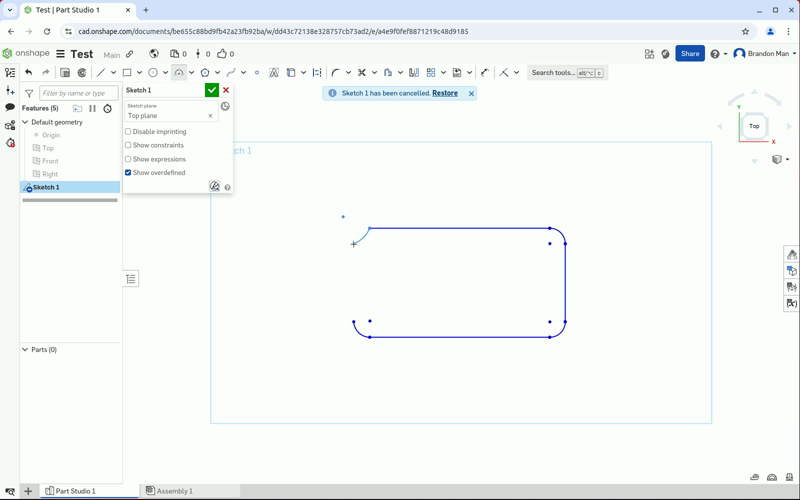
click(353, 243)
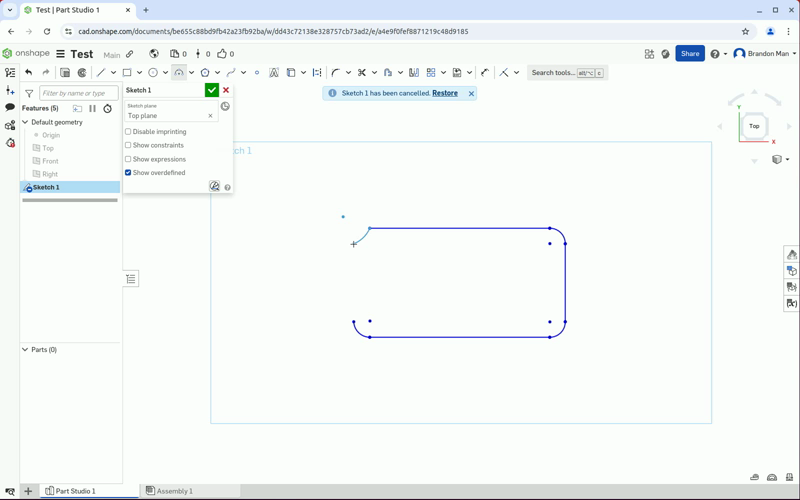
mouse_move(358, 232)
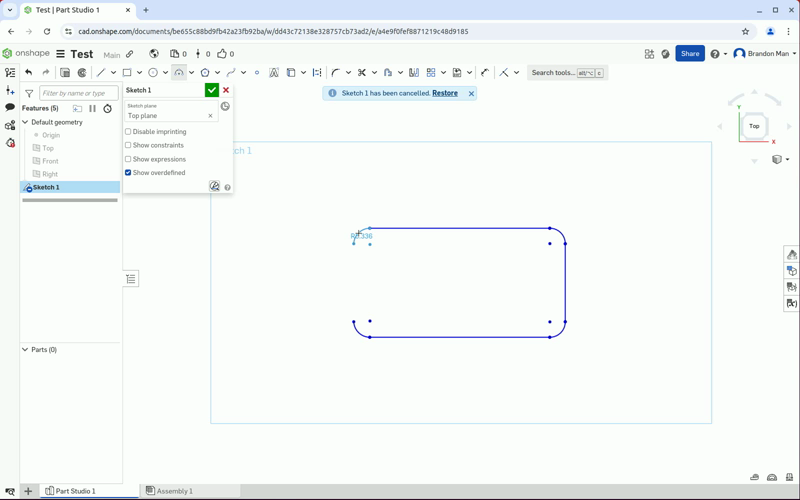
click(358, 232)
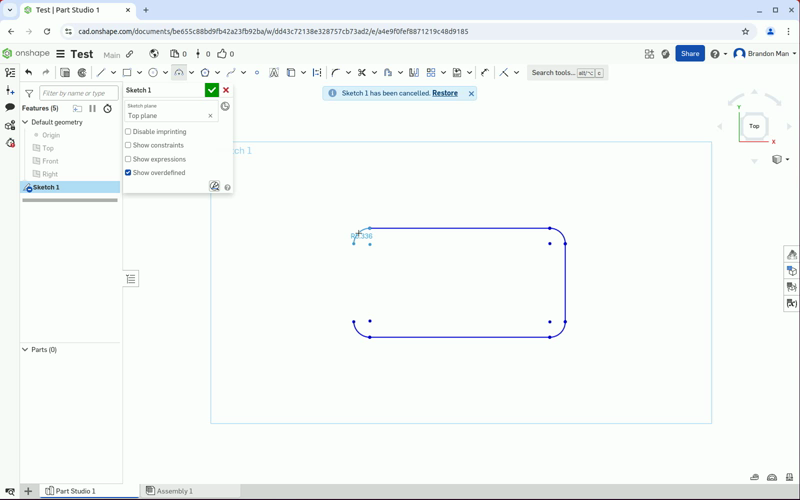
key_up(shift)
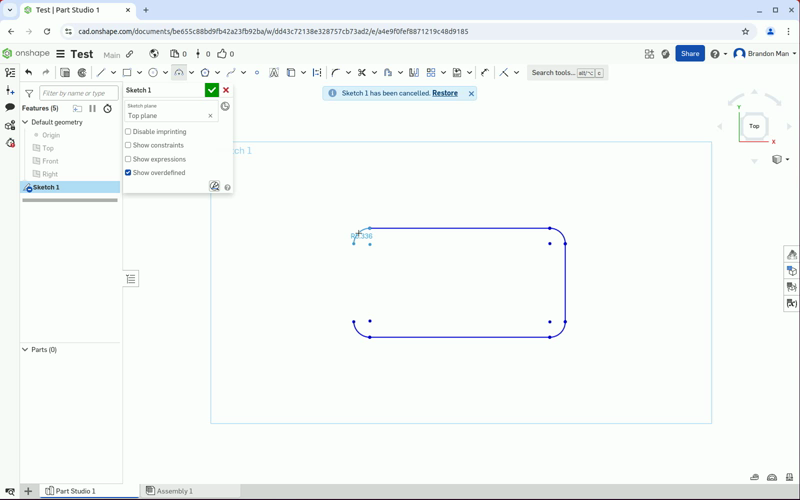
key(esc)
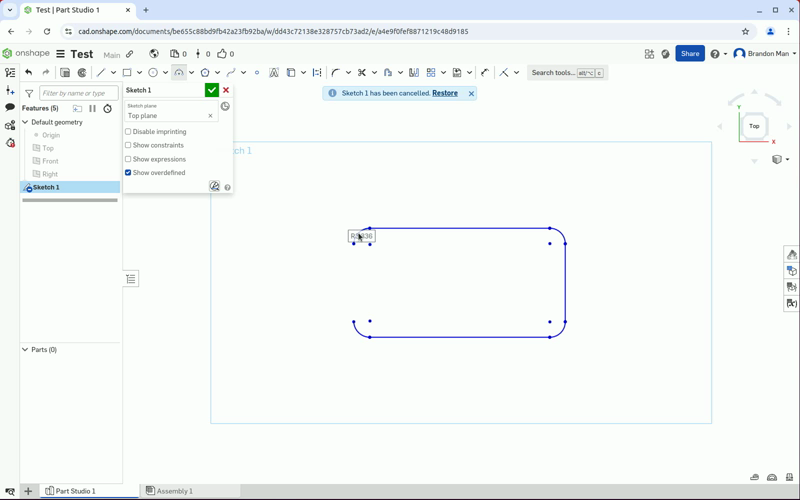
key(l)
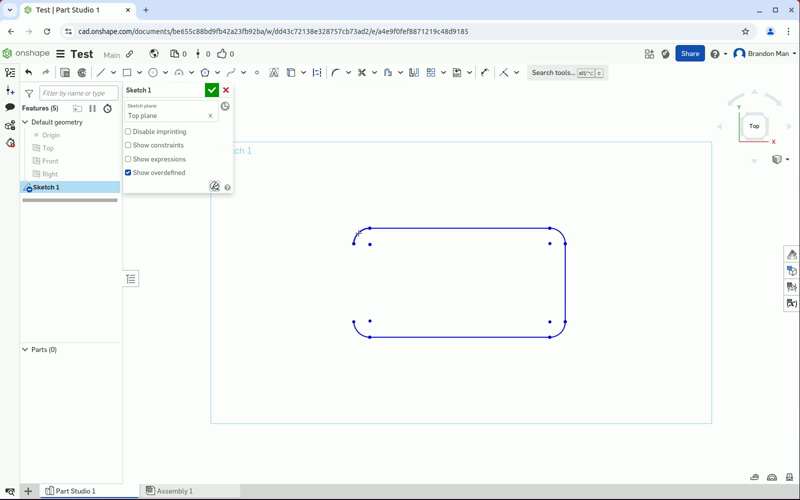
mouse_move(353, 243)
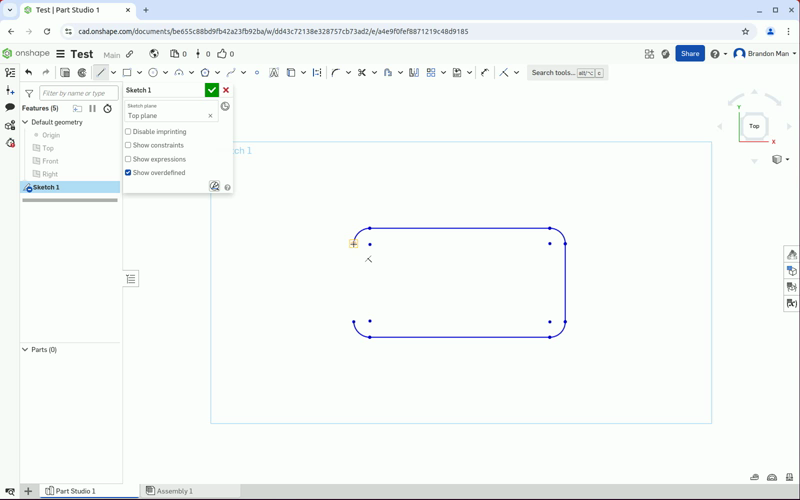
click(353, 243)
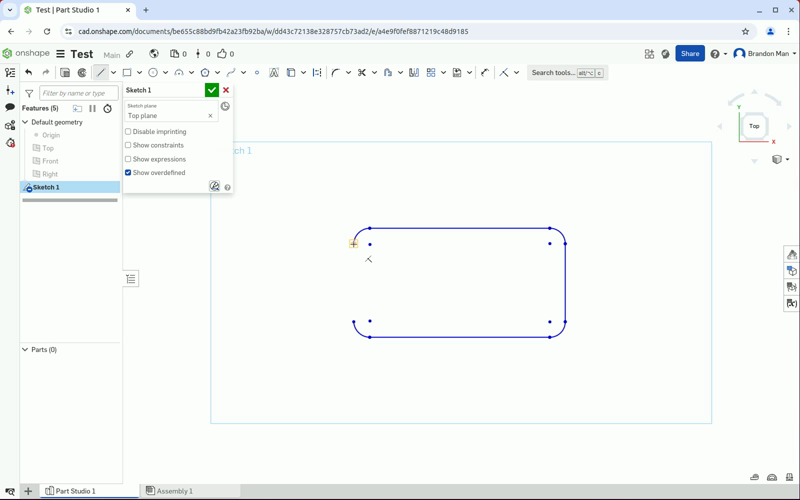
key_down(shift)
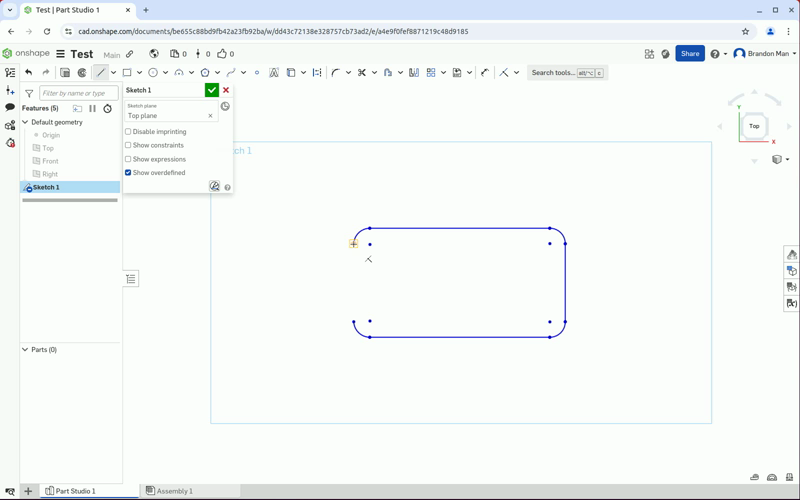
mouse_move(353, 321)
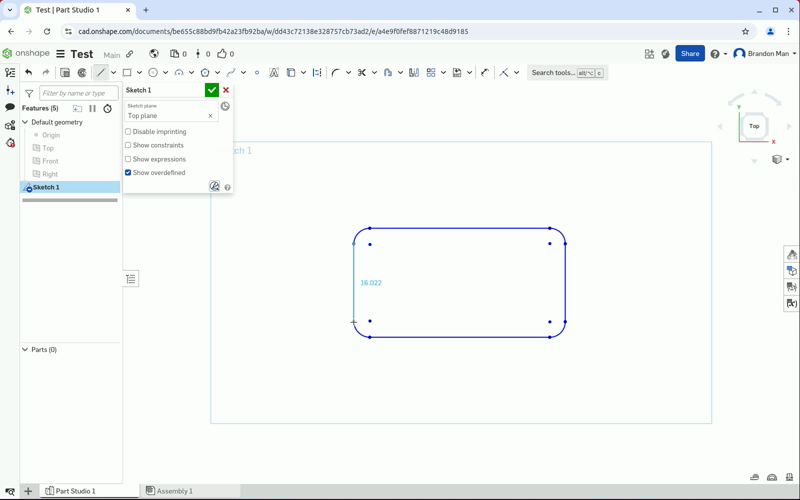
key_up(shift)
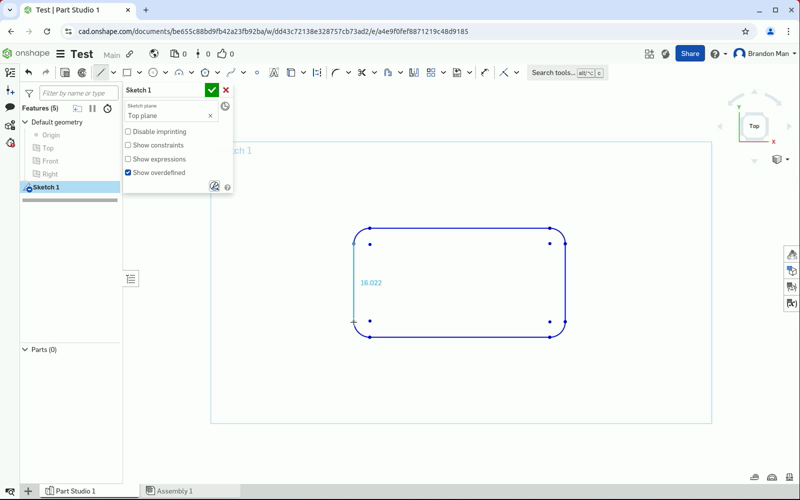
click(353, 321)
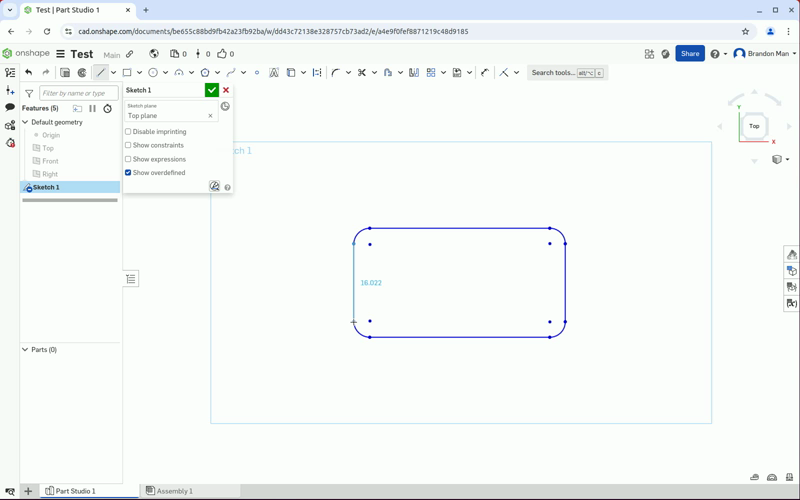
key(esc)
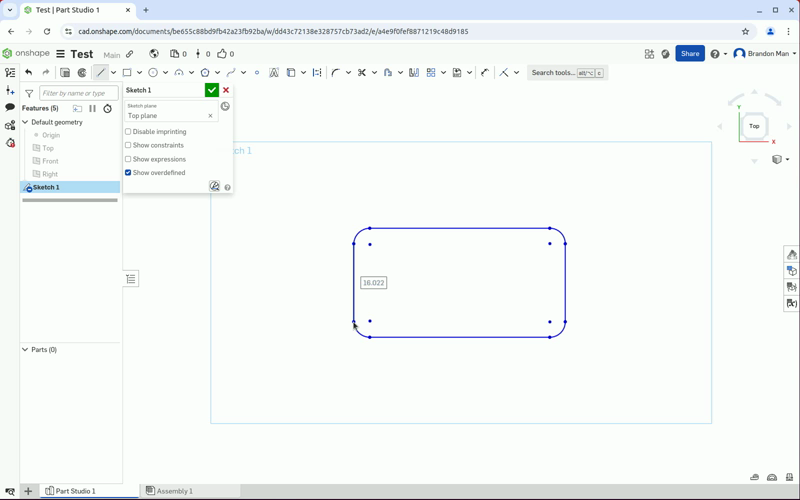
mouse_move(475, 251)
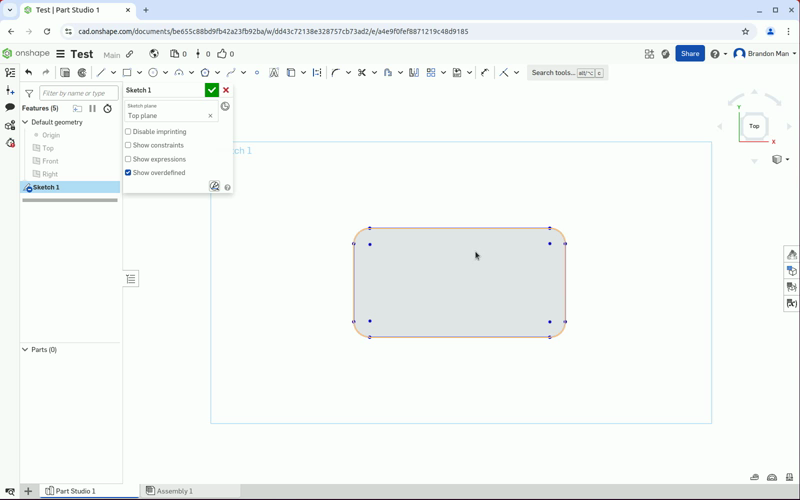
click(475, 251)
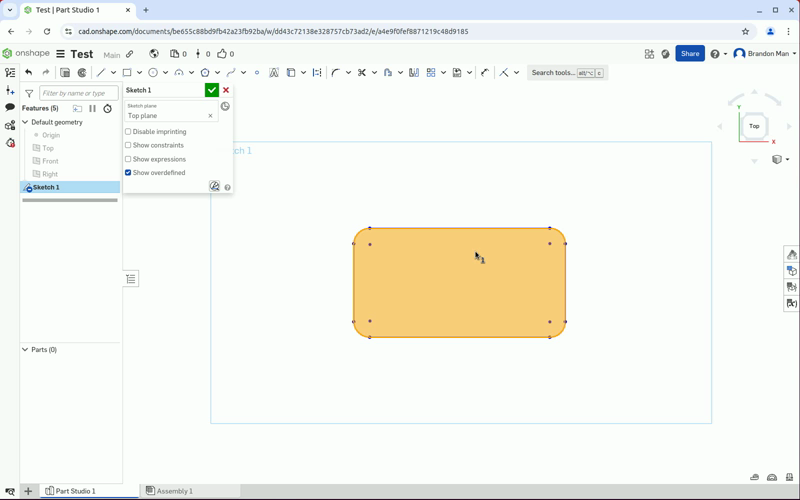
mouse_move(73, 352)
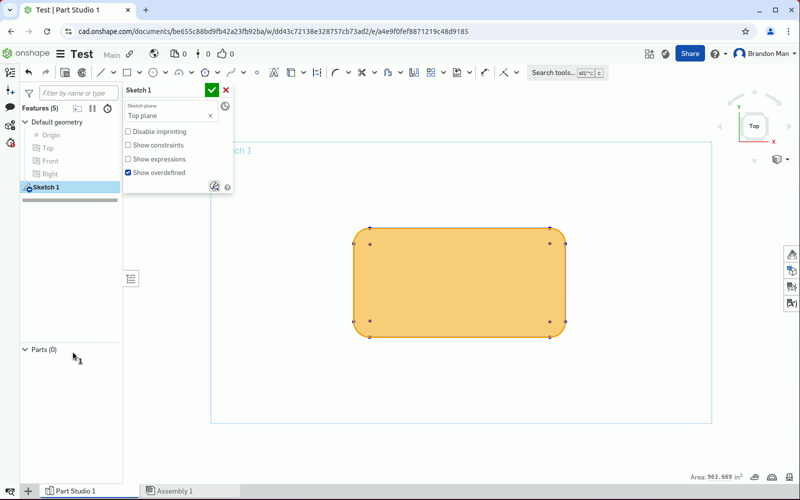
key(shift+y)
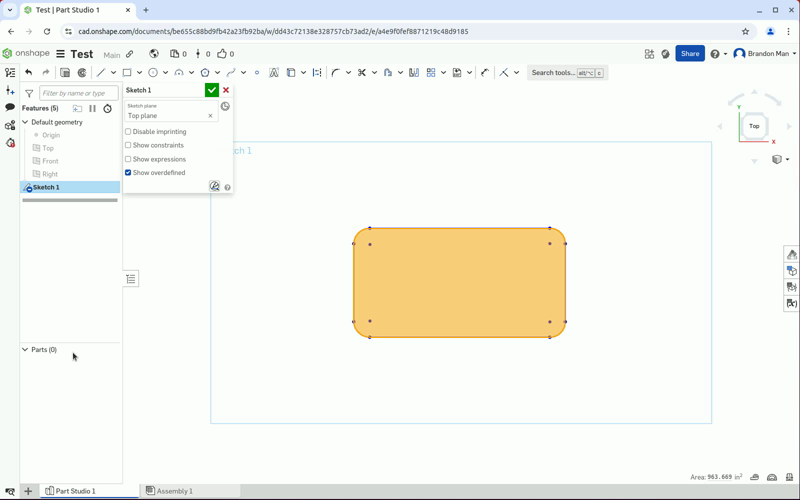
key(shift+e)
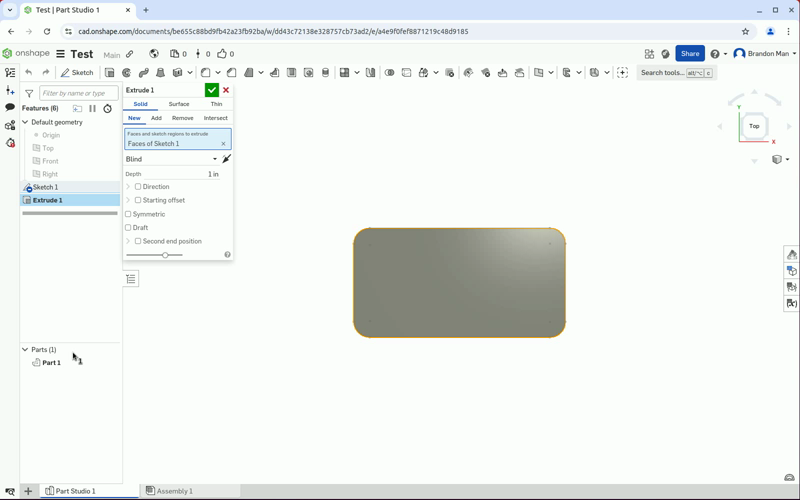
mouse_move(143, 106)
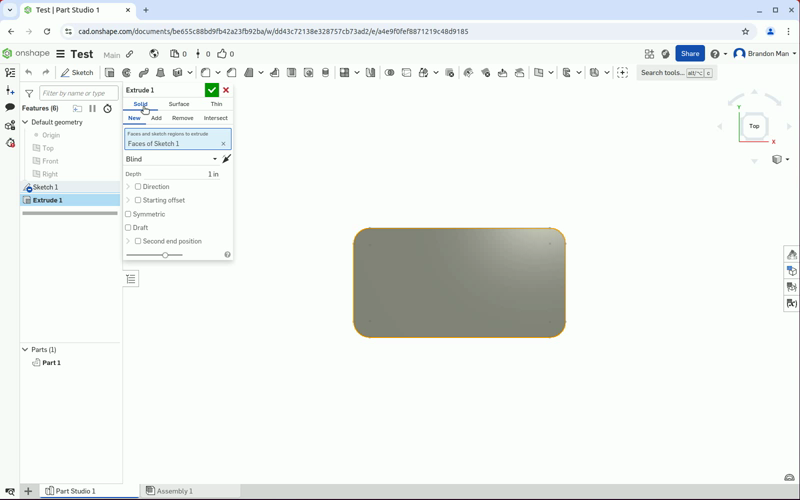
click(143, 106)
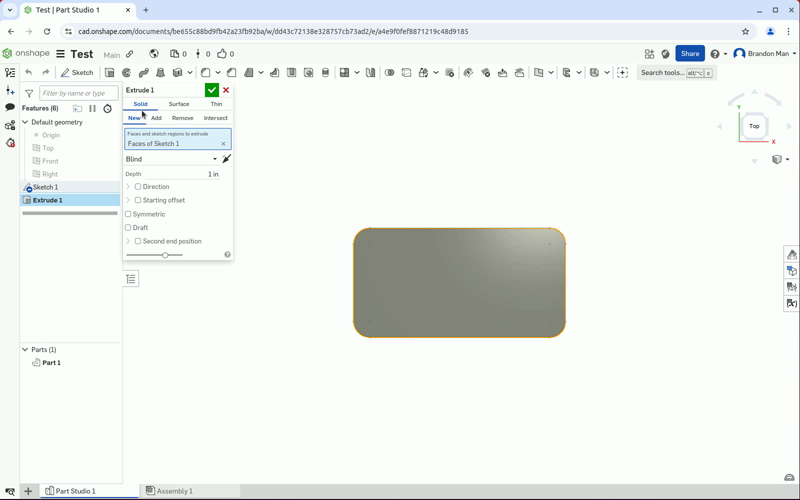
mouse_move(137, 120)
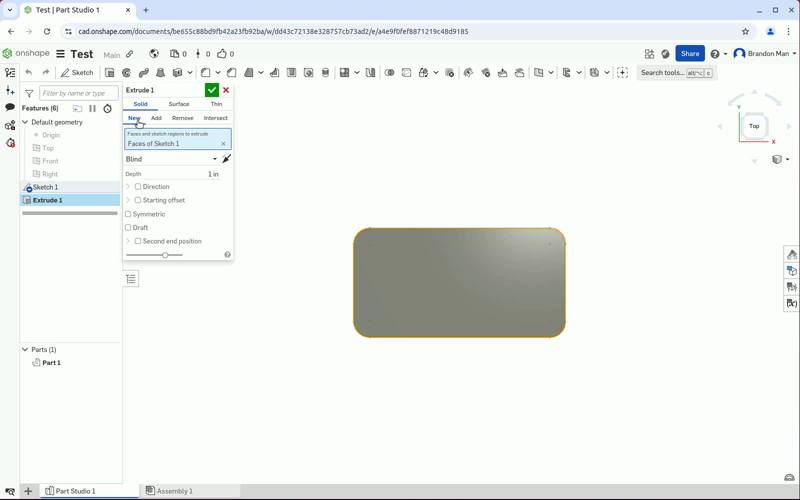
click(137, 120)
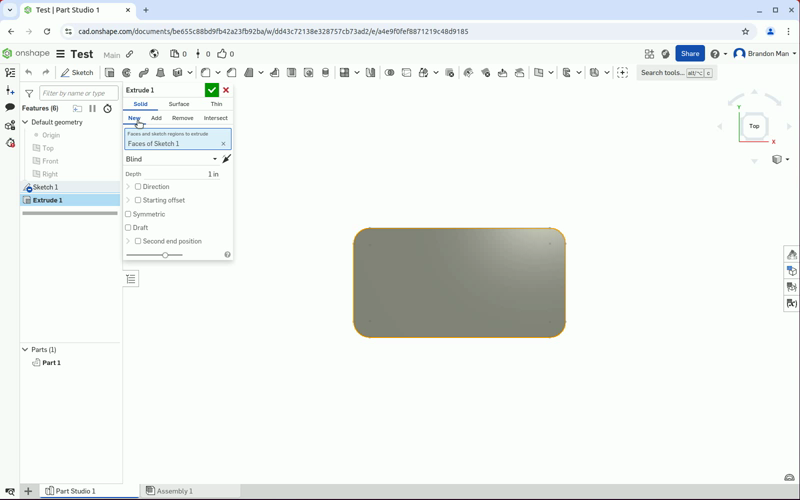
key(tab, 4)
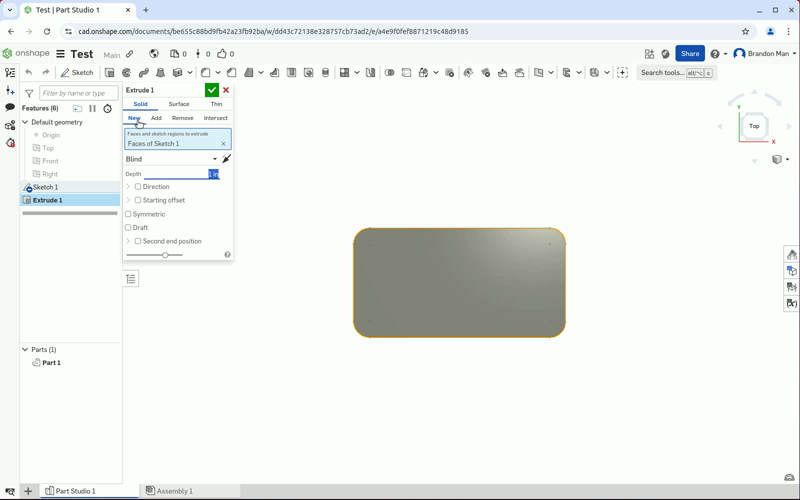
text(0.722)
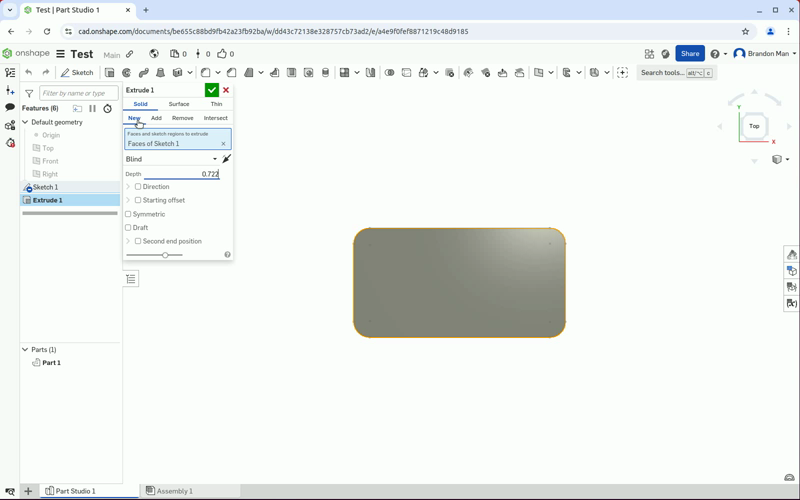
key(enter)
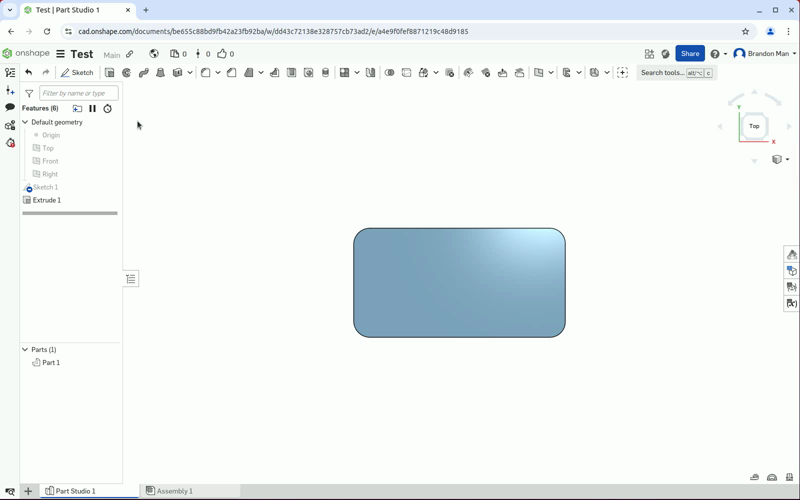
key(shift+h)
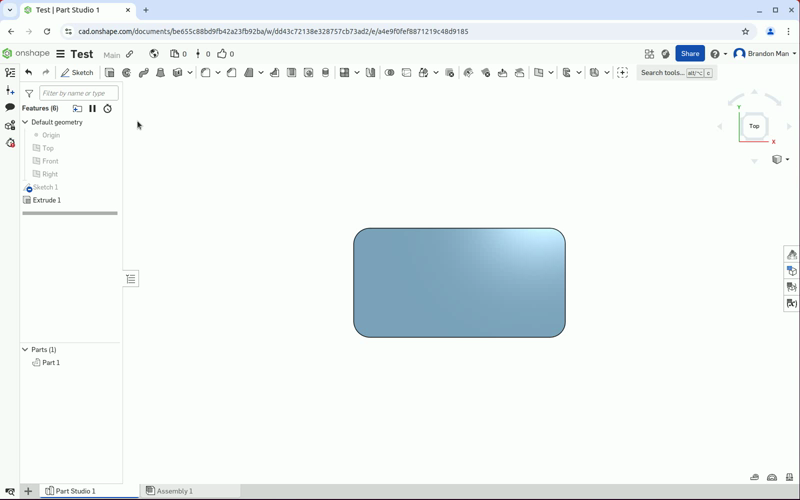
key(shift+h)
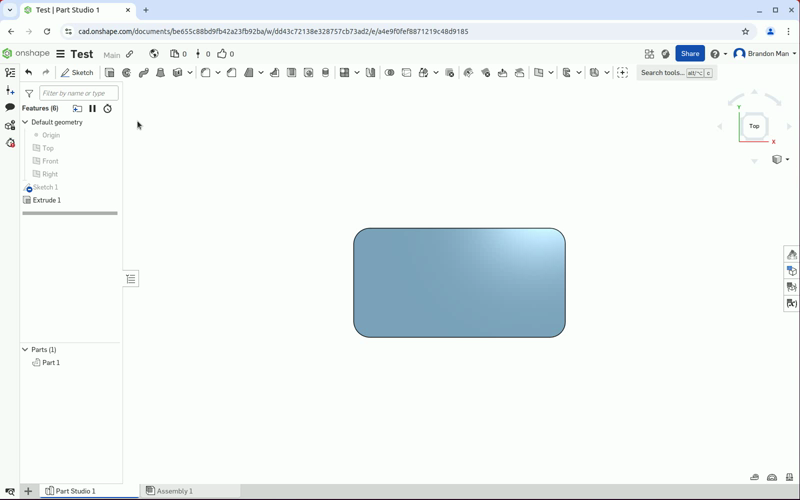
mouse_move(73, 189)
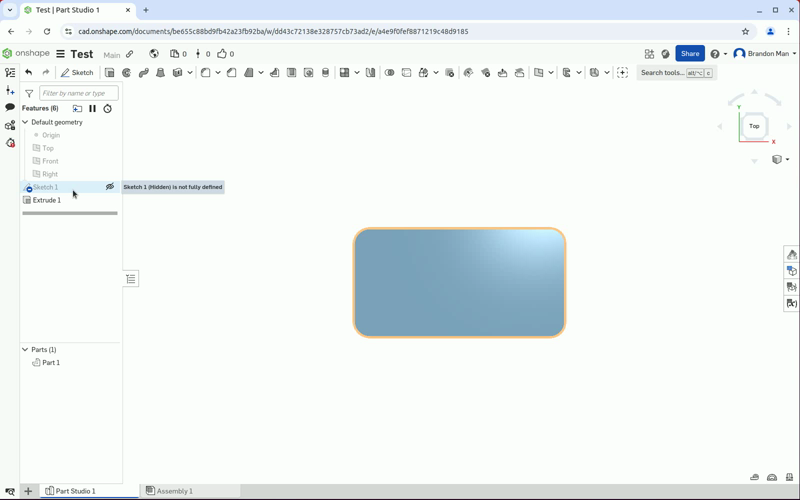
click(73, 189)
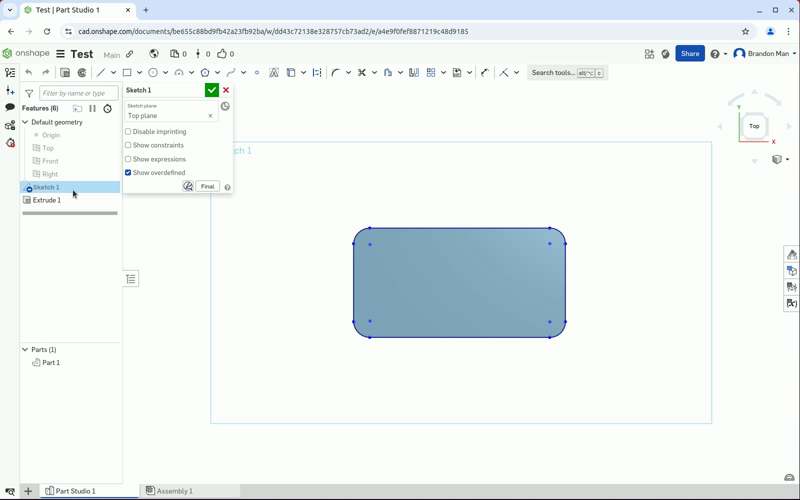
mouse_move(229, 92)
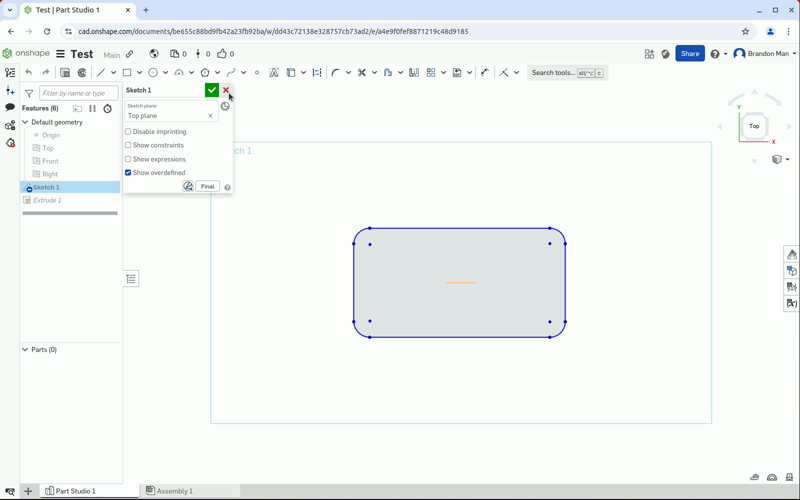
click(229, 92)
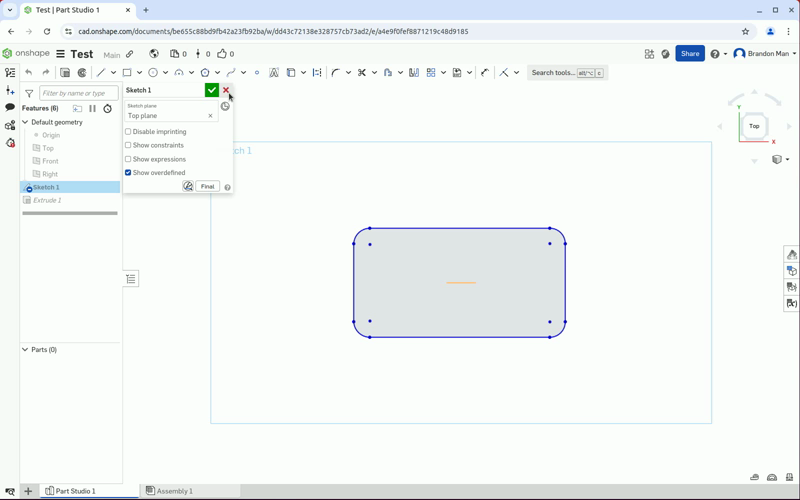
key(shift+s)
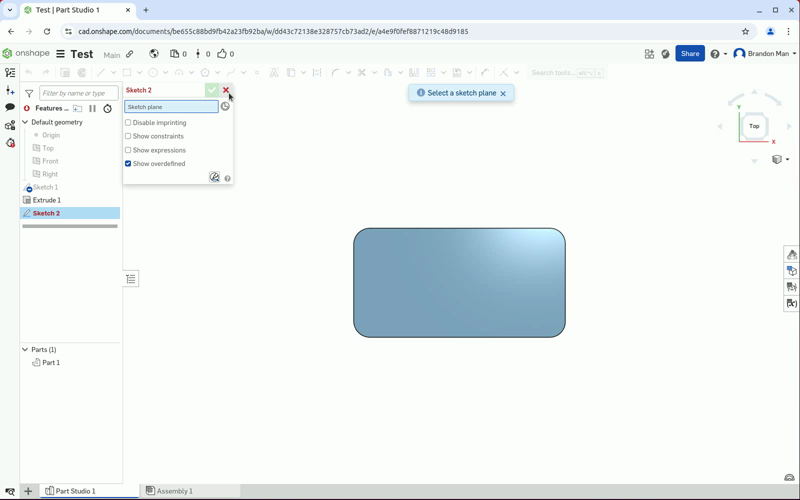
mouse_move(73, 150)
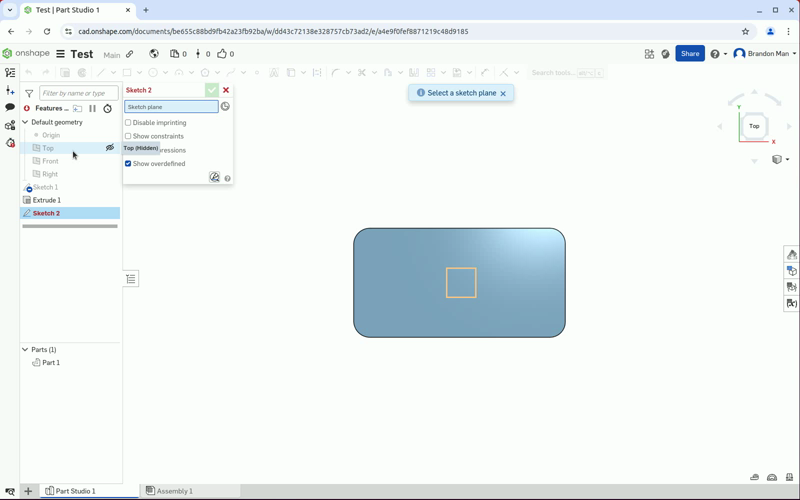
click(73, 150)
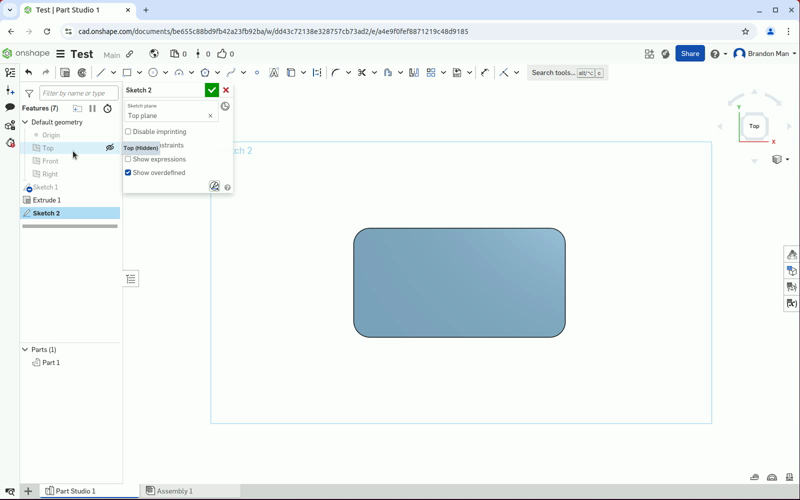
mouse_move(73, 352)
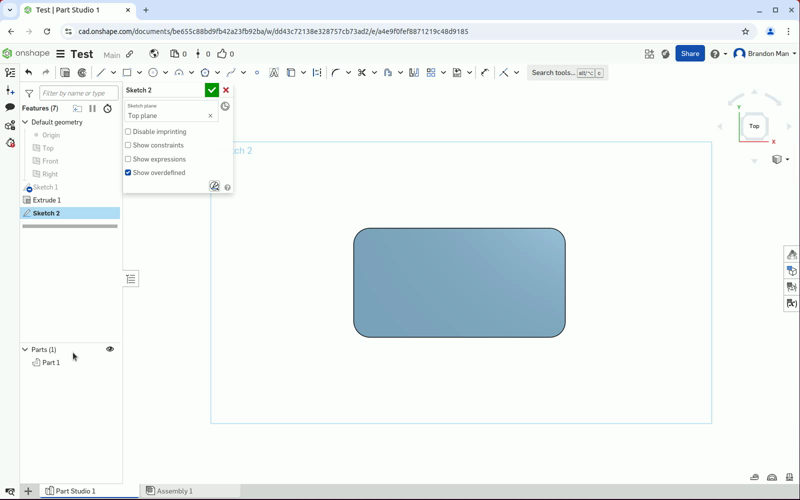
key(y)
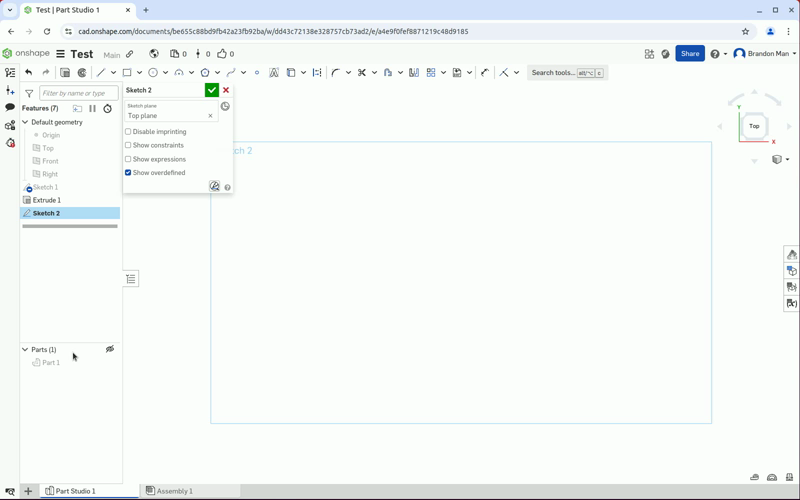
key(a)
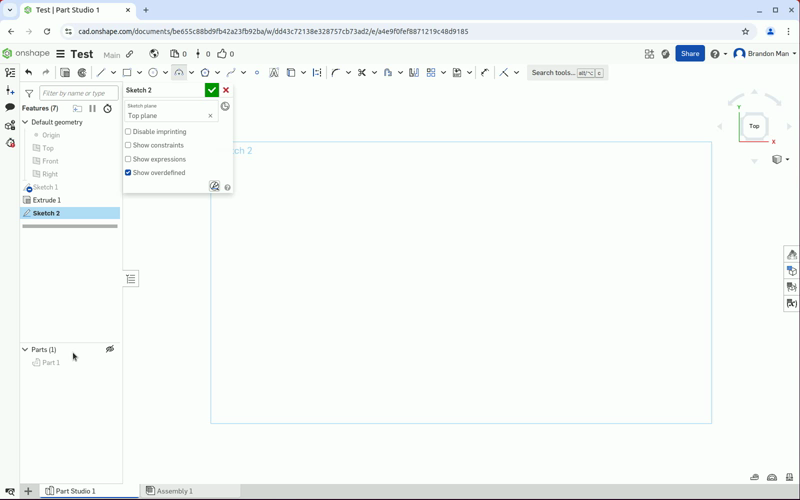
key_down(shift)
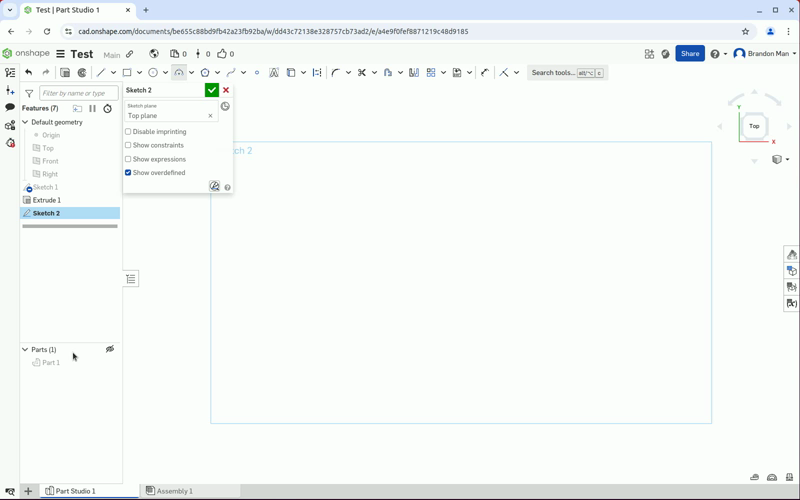
mouse_move(348, 321)
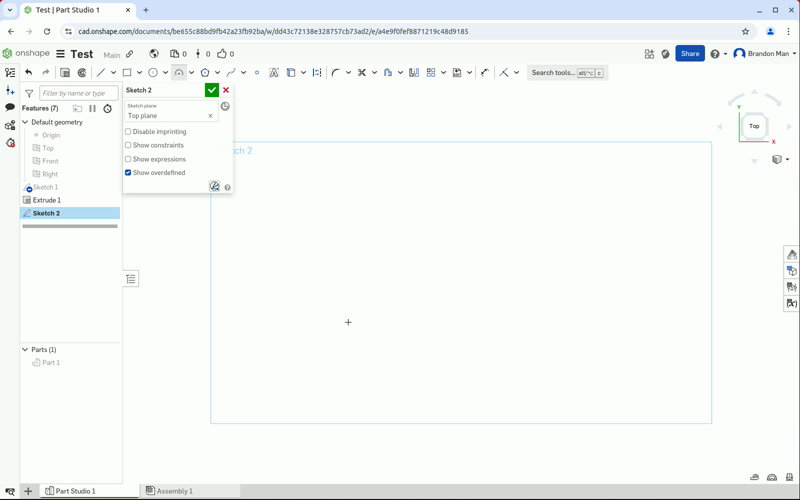
click(348, 321)
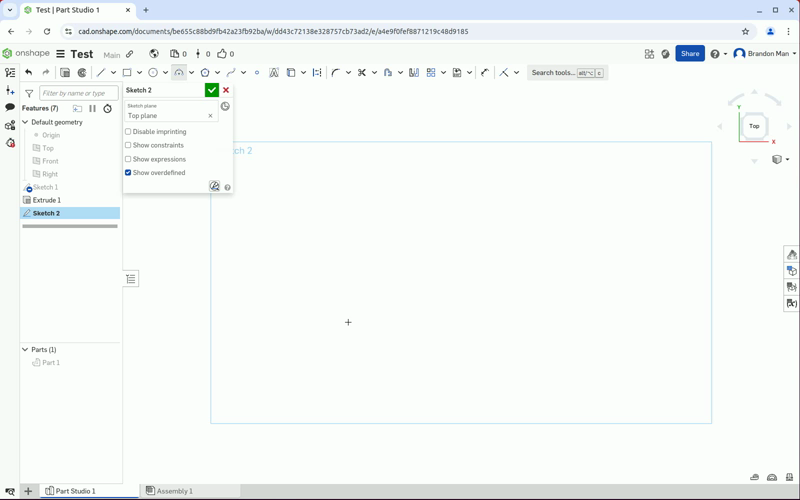
key_up(shift)
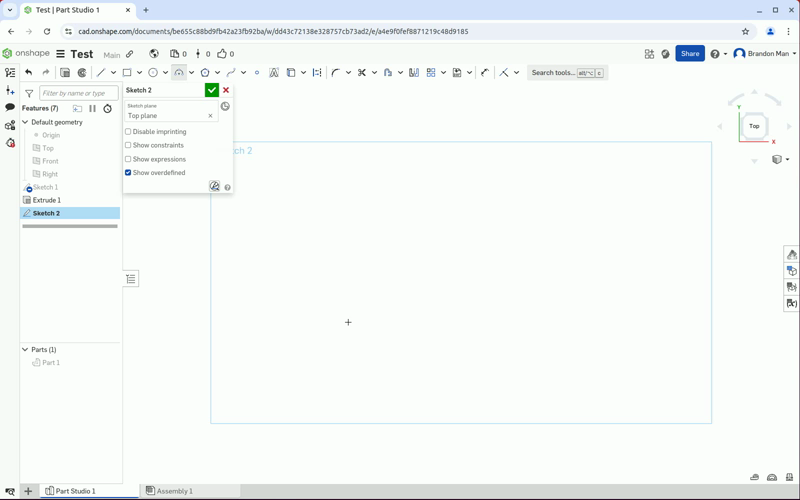
key_down(shift)
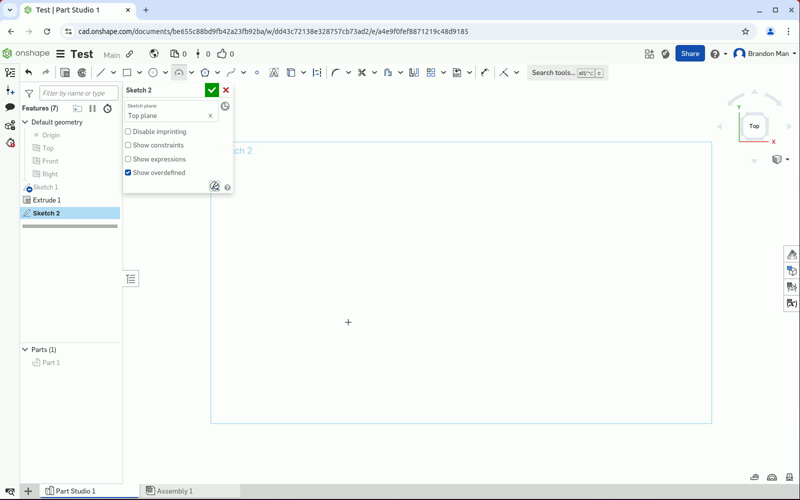
mouse_move(369, 342)
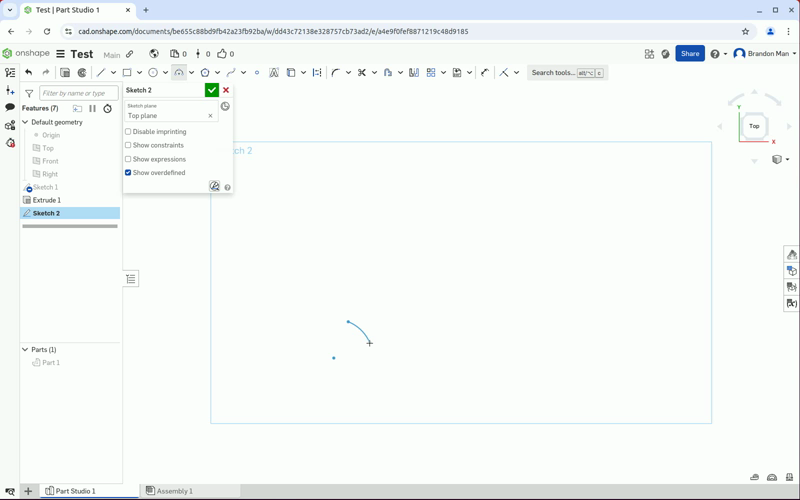
click(369, 342)
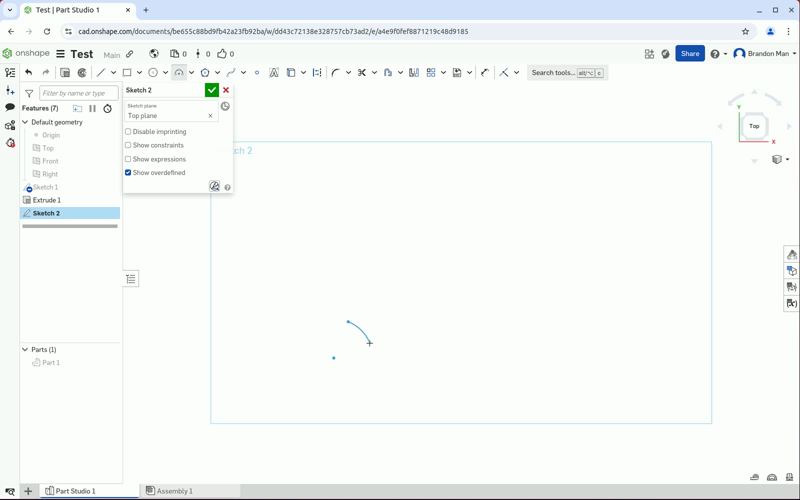
mouse_move(354, 336)
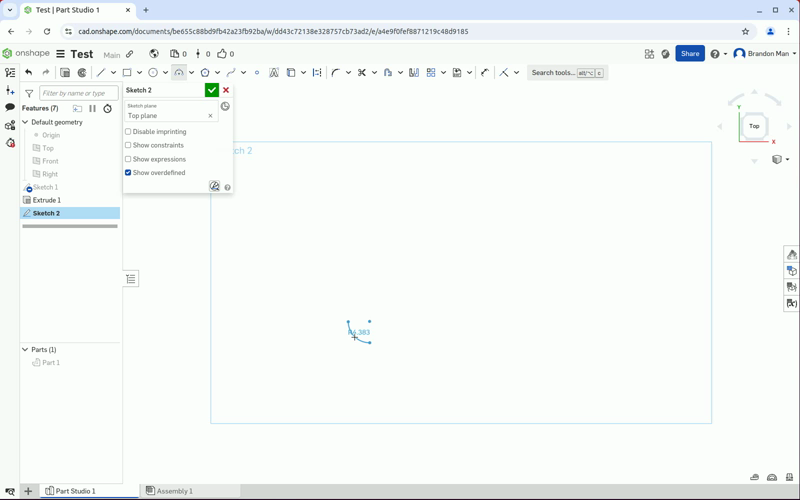
click(354, 336)
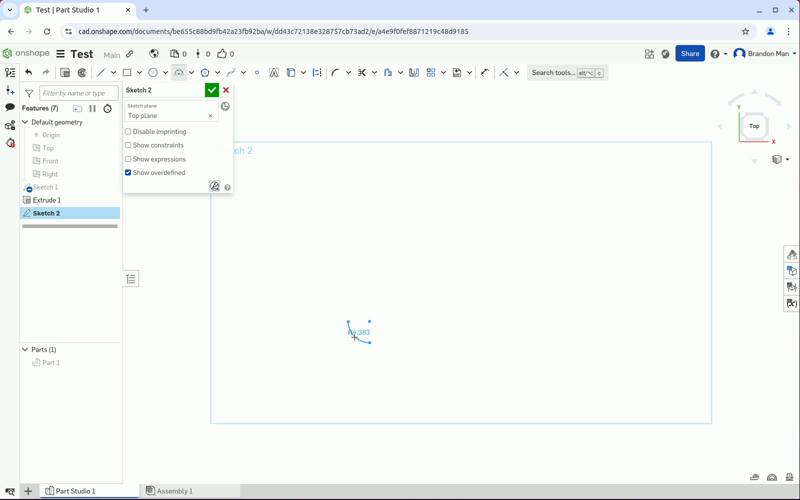
key_up(shift)
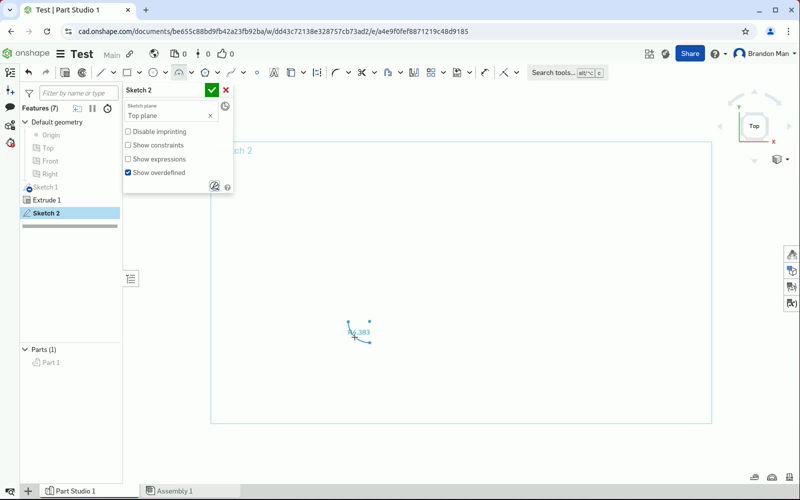
key(esc)
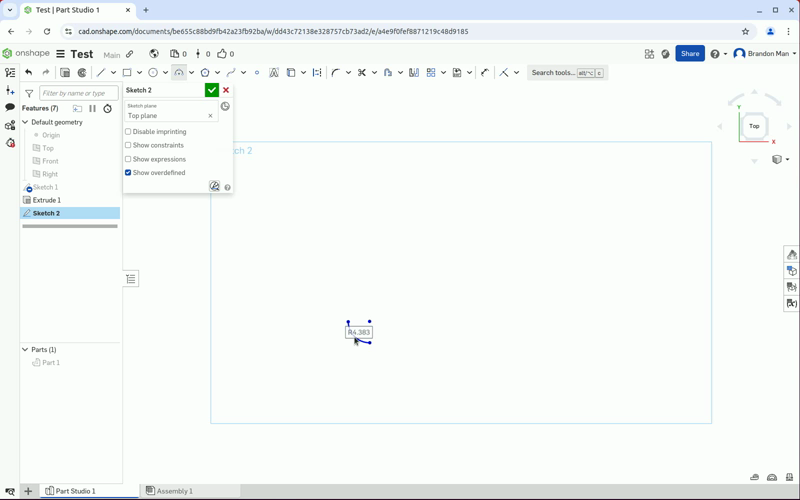
key(l)
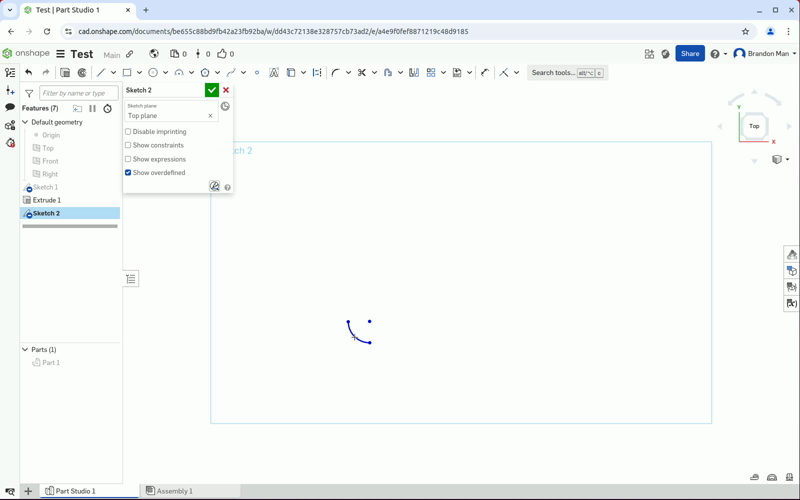
mouse_move(369, 342)
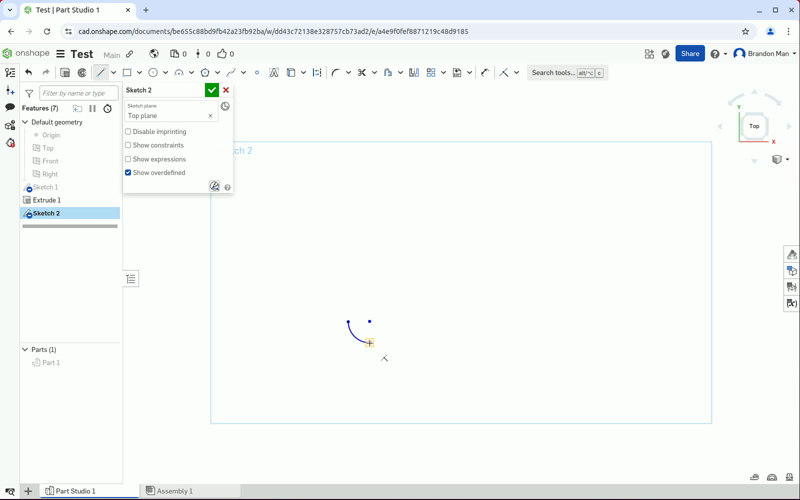
click(369, 342)
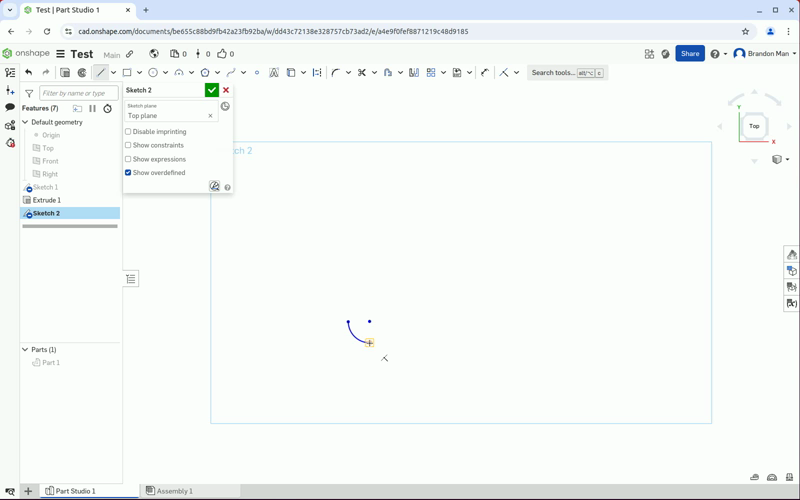
key_down(shift)
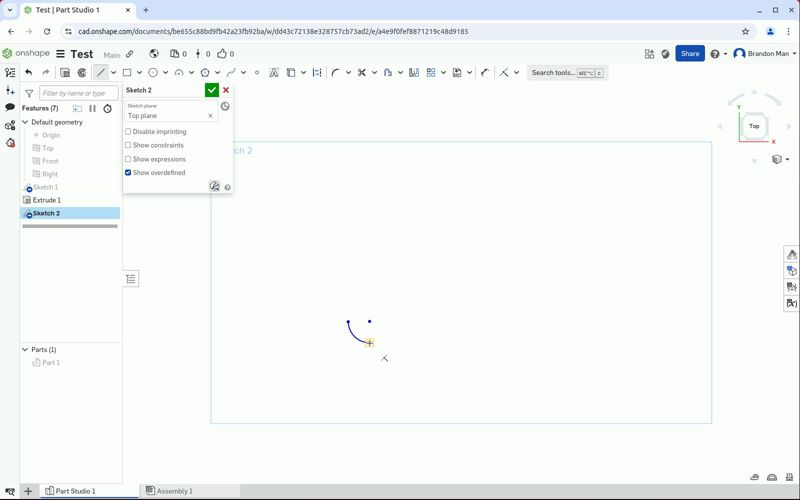
mouse_move(550, 342)
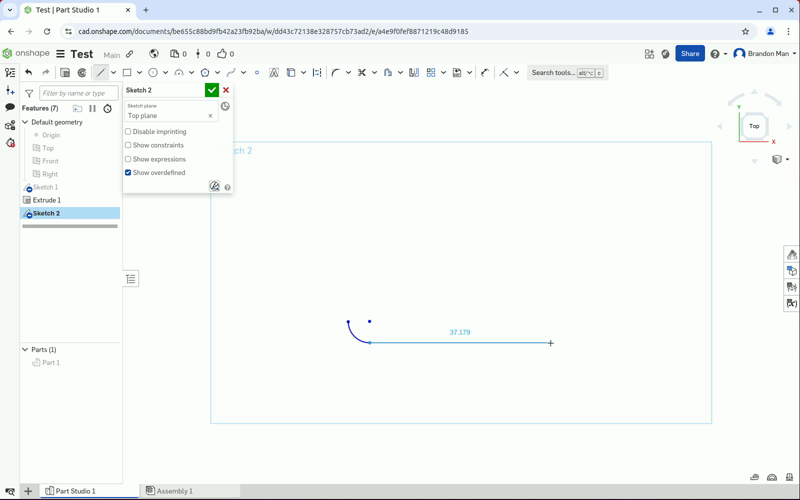
click(550, 342)
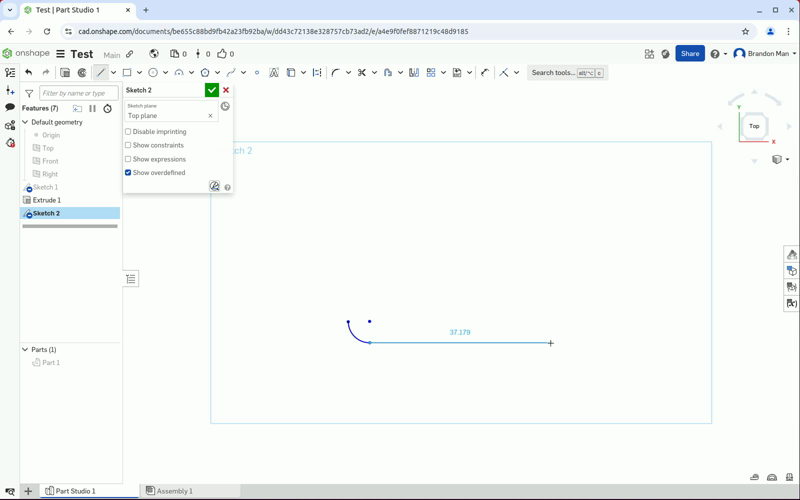
key_up(shift)
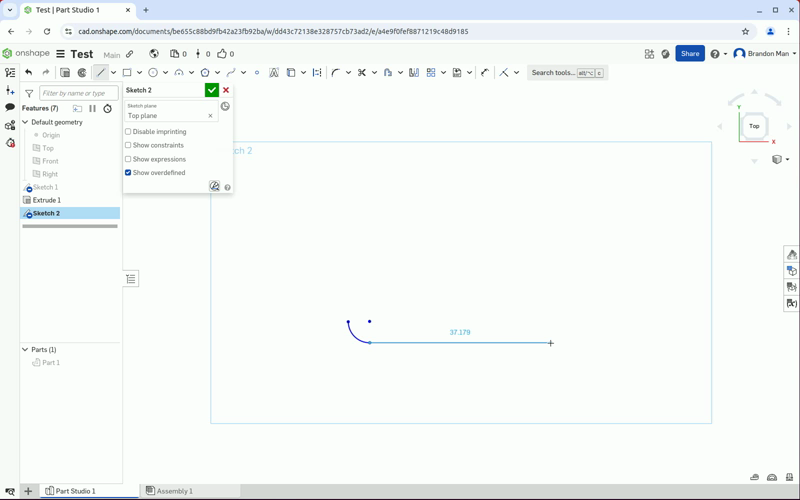
key(esc)
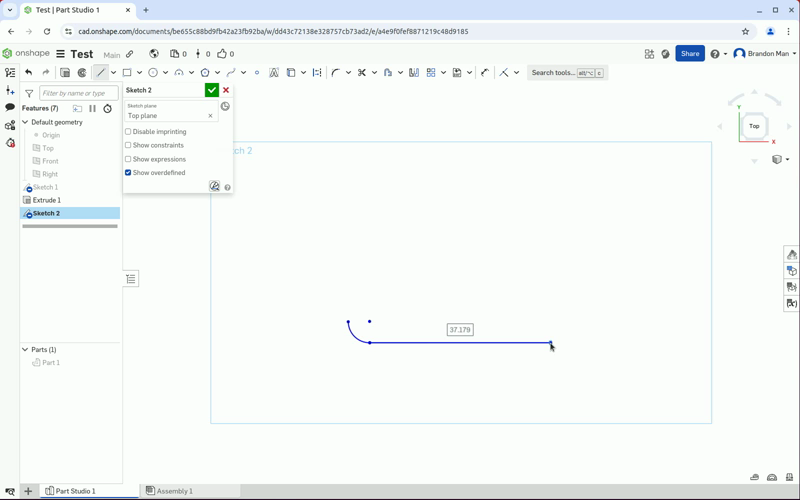
key(a)
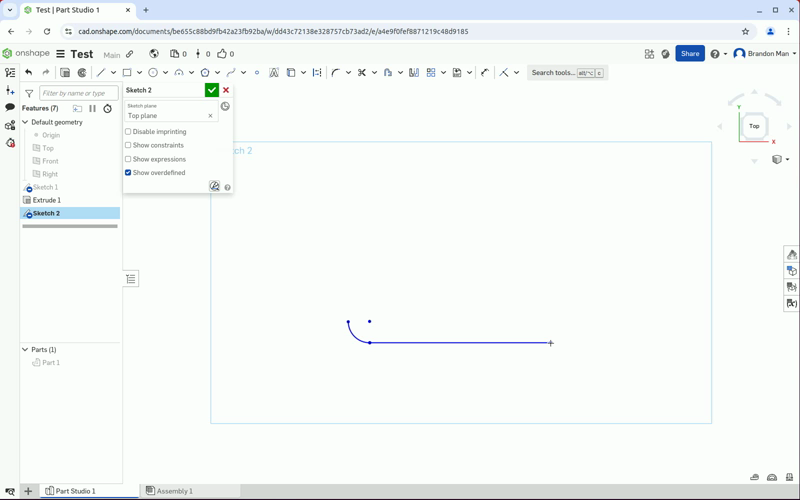
mouse_move(550, 342)
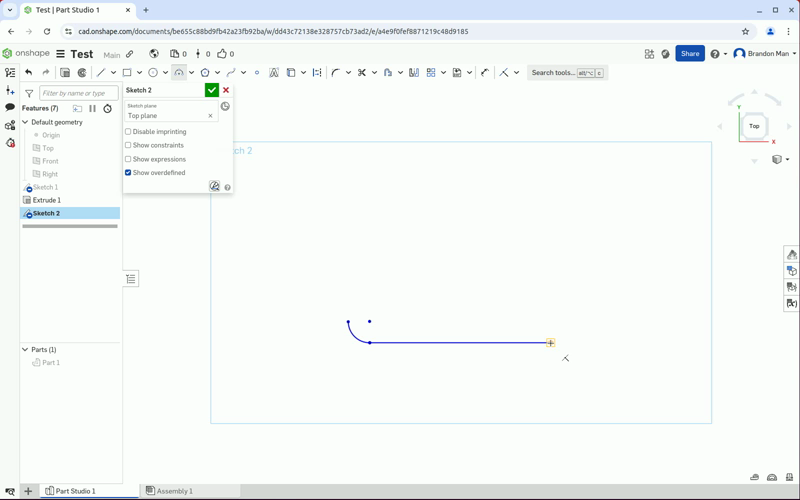
click(550, 342)
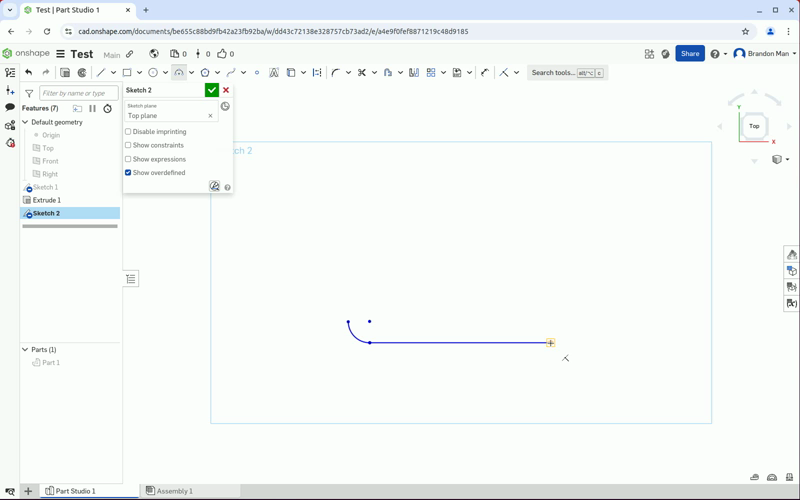
key_down(shift)
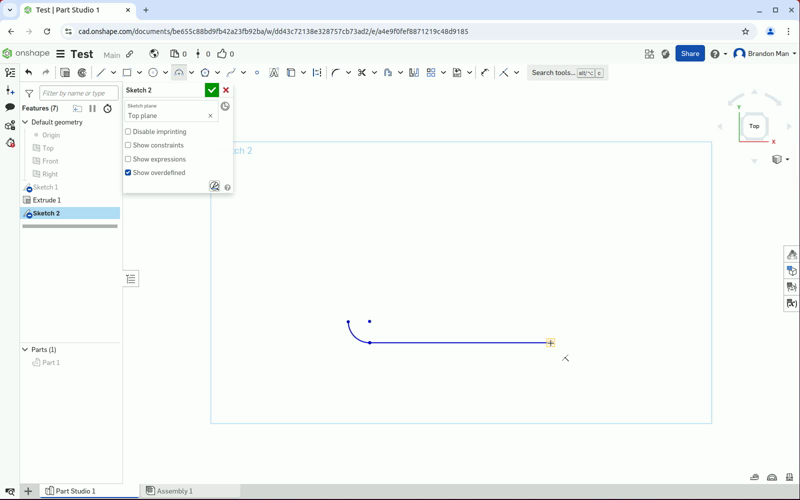
mouse_move(572, 321)
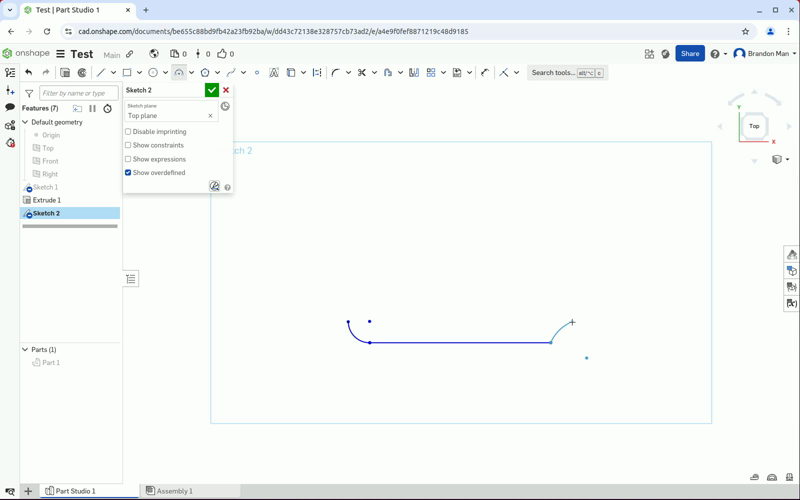
click(572, 321)
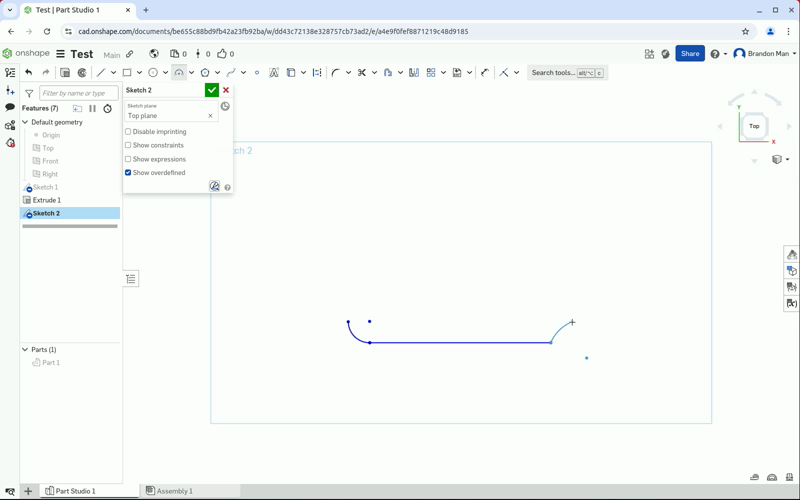
mouse_move(565, 336)
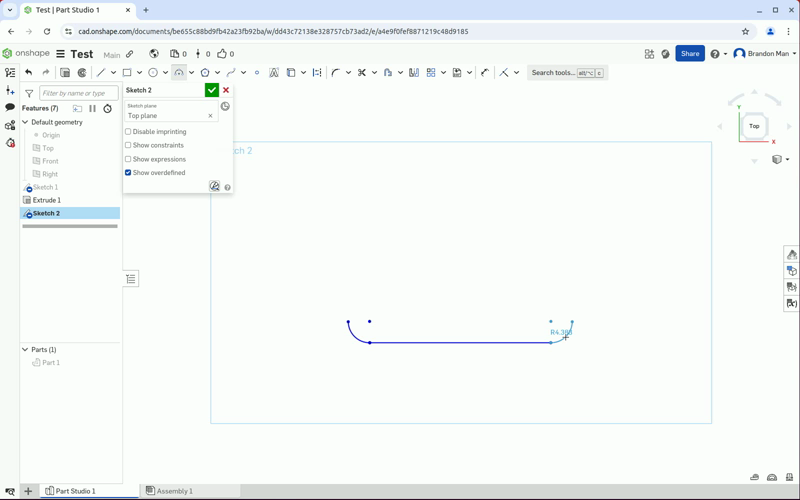
click(565, 336)
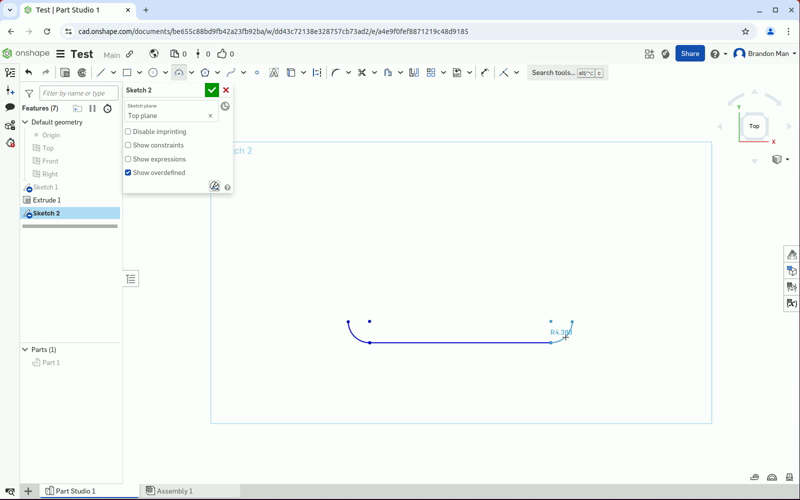
key_up(shift)
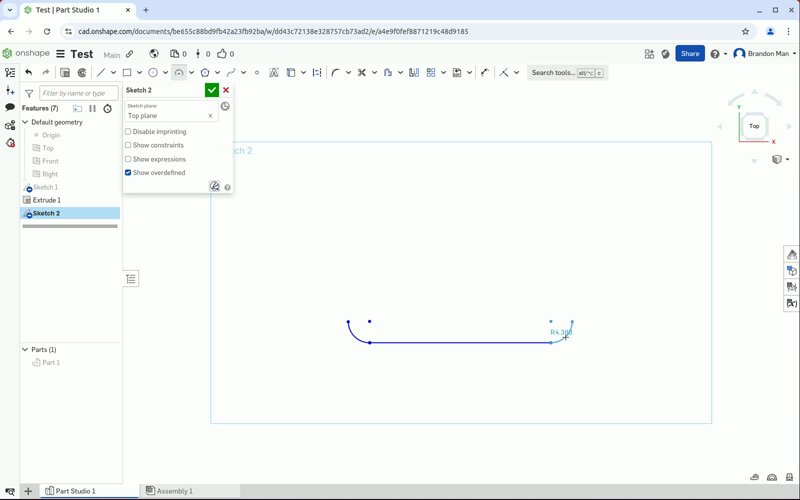
key(esc)
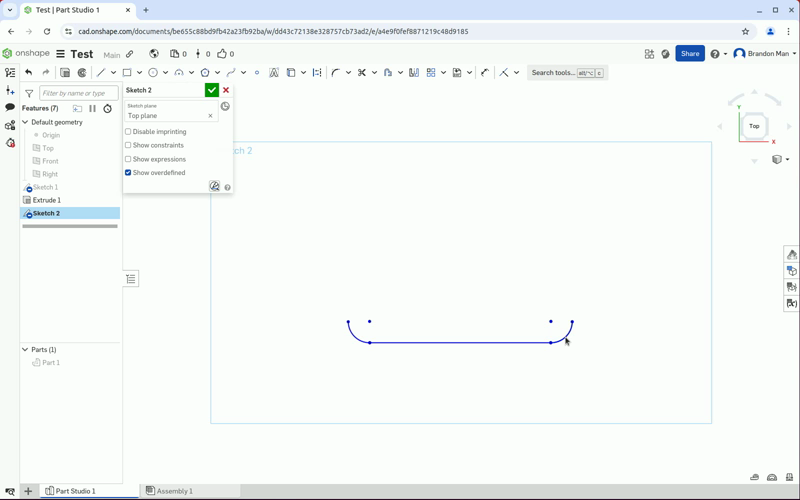
key(l)
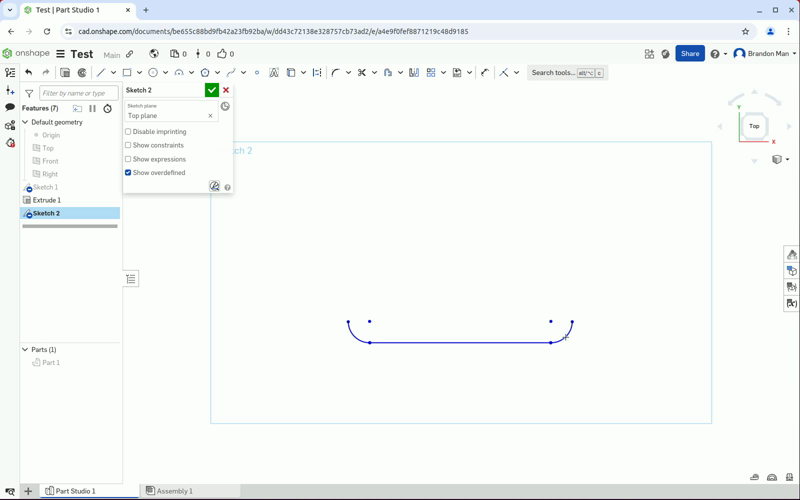
mouse_move(572, 321)
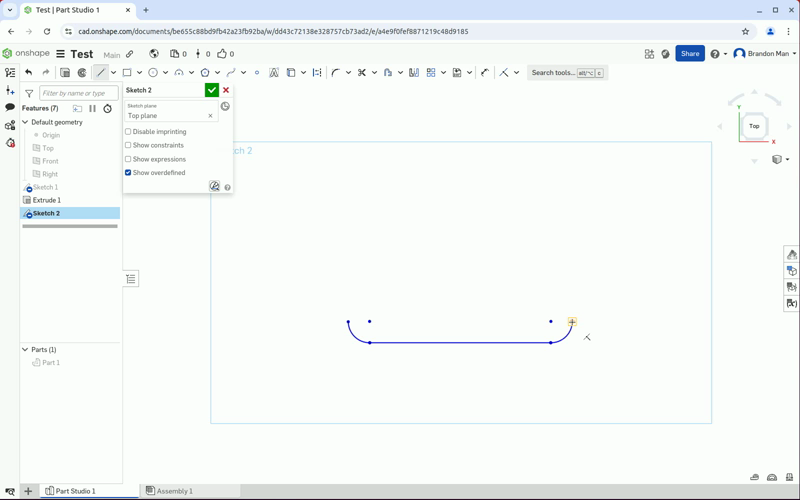
click(572, 321)
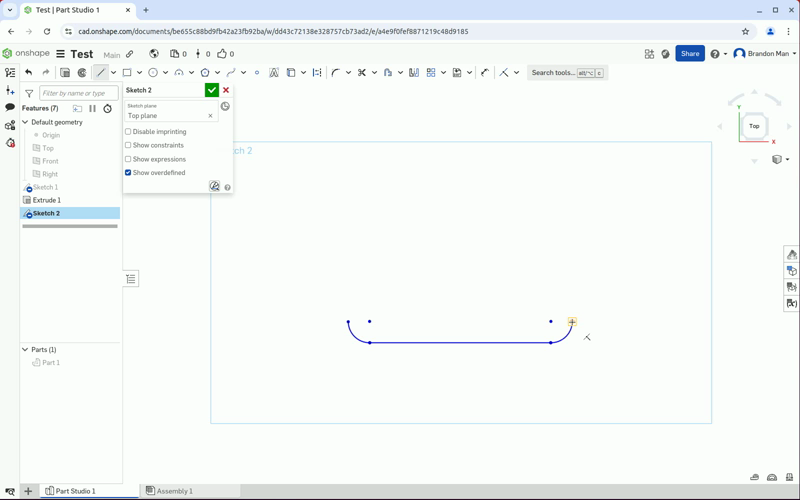
key_down(shift)
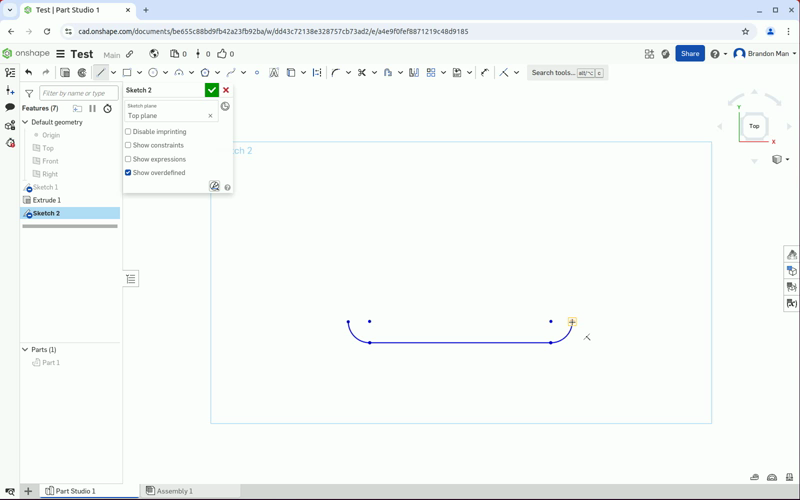
mouse_move(572, 243)
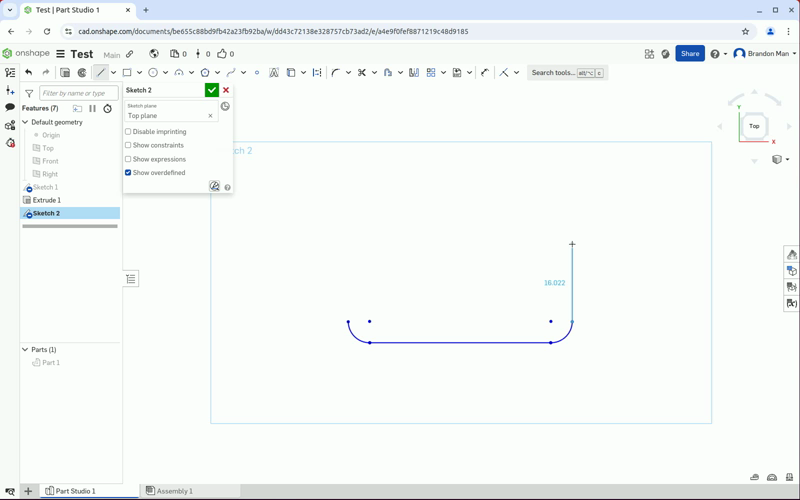
click(572, 243)
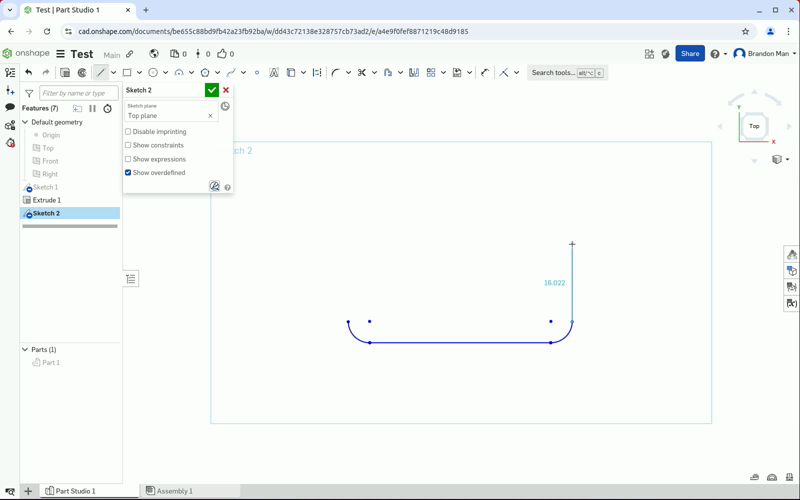
key_up(shift)
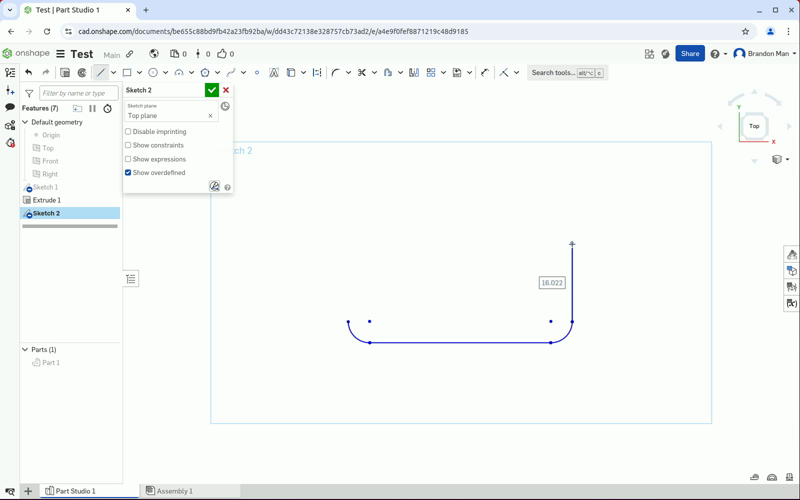
key(esc)
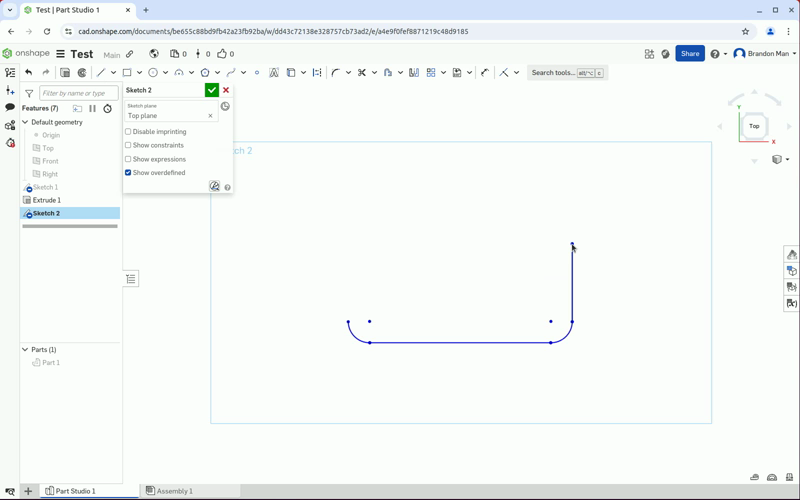
key(a)
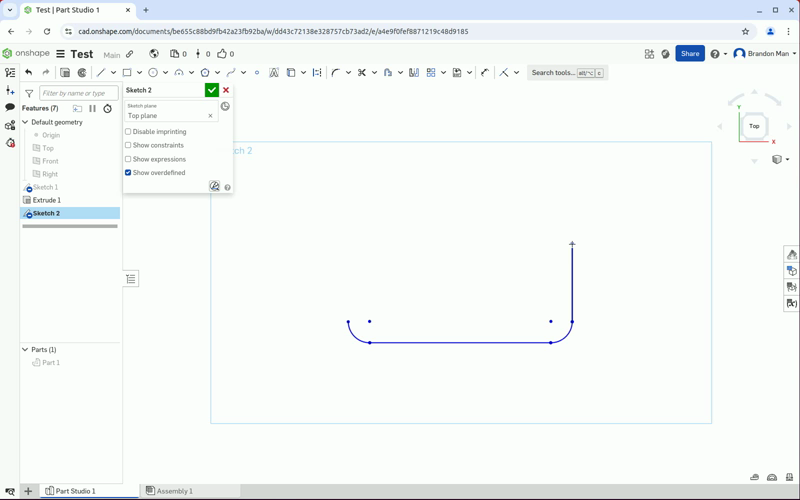
mouse_move(572, 243)
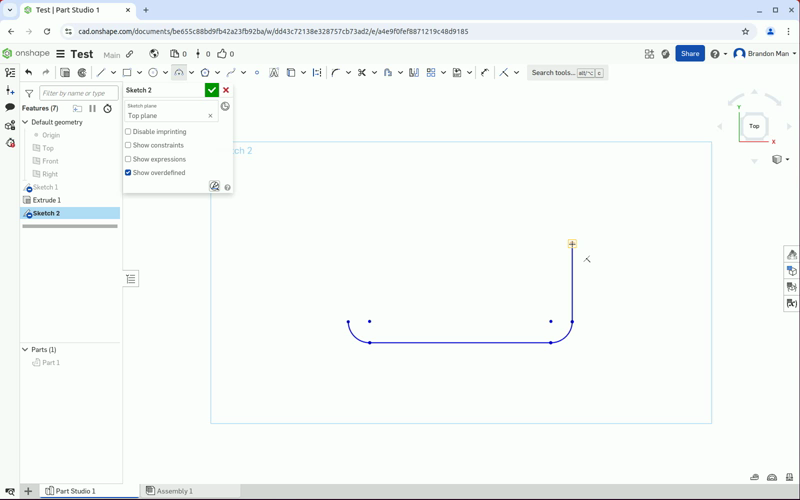
click(572, 243)
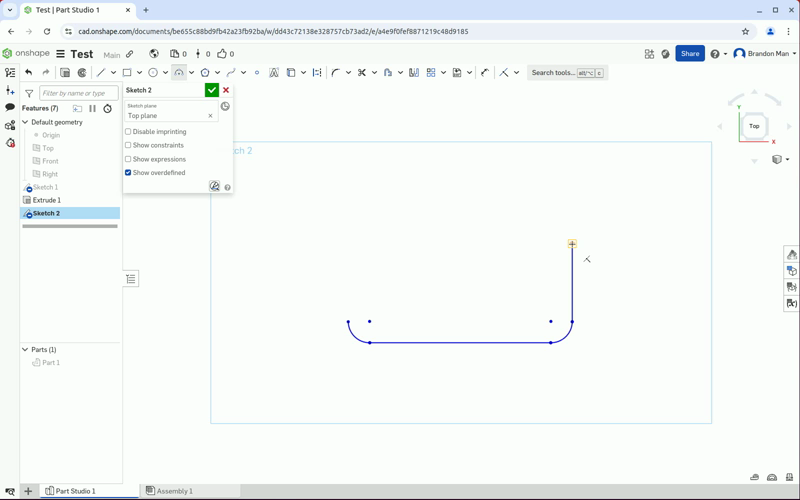
key_down(shift)
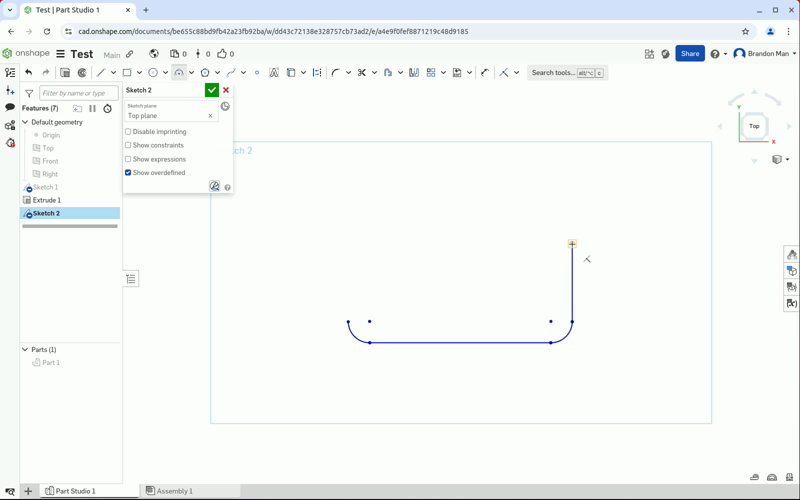
mouse_move(550, 222)
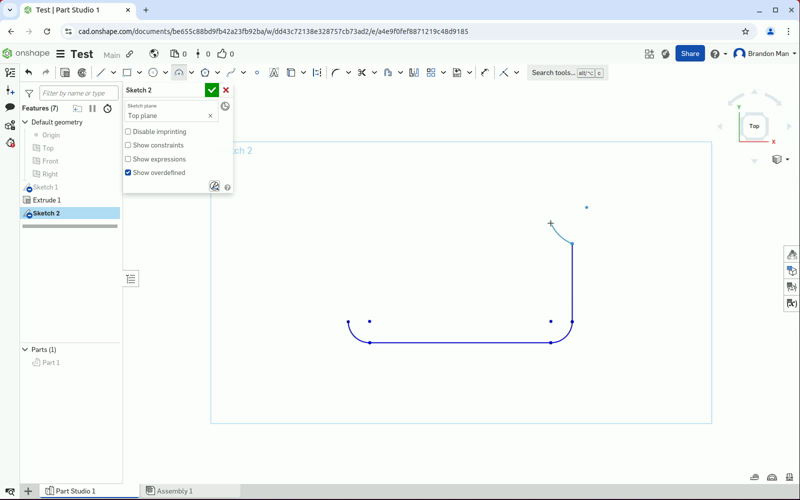
click(550, 222)
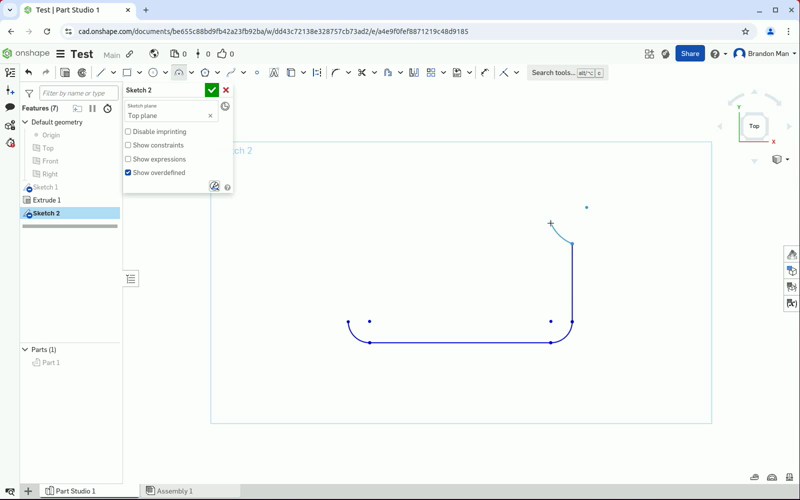
mouse_move(565, 228)
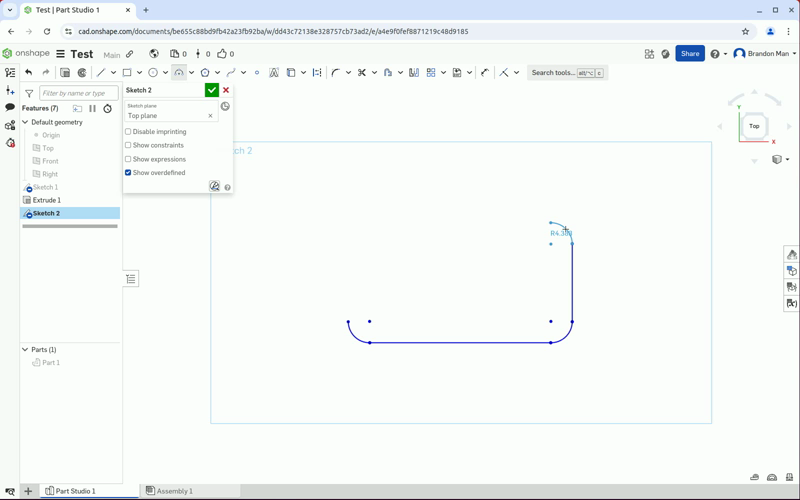
click(565, 228)
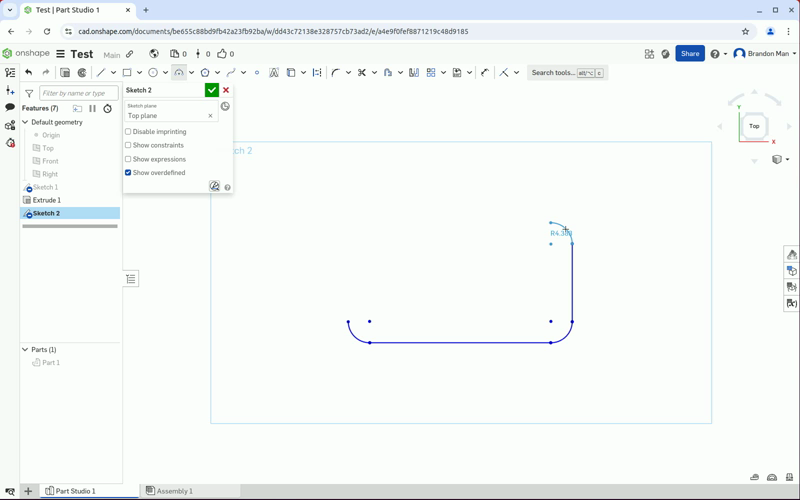
key_up(shift)
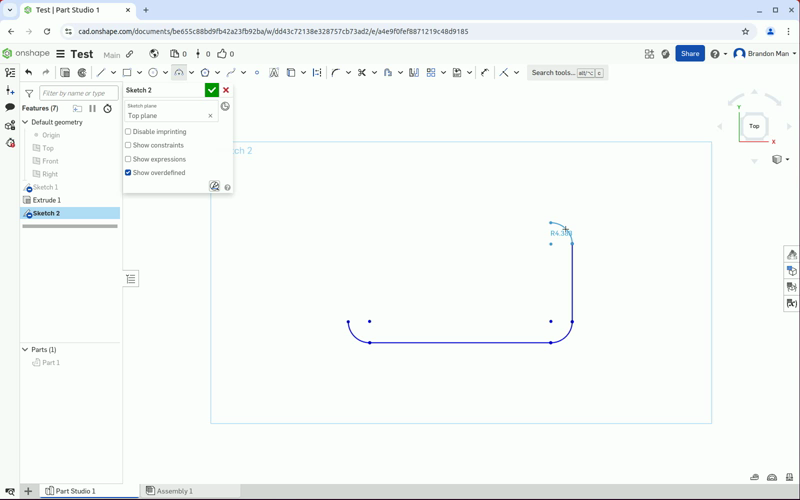
key(esc)
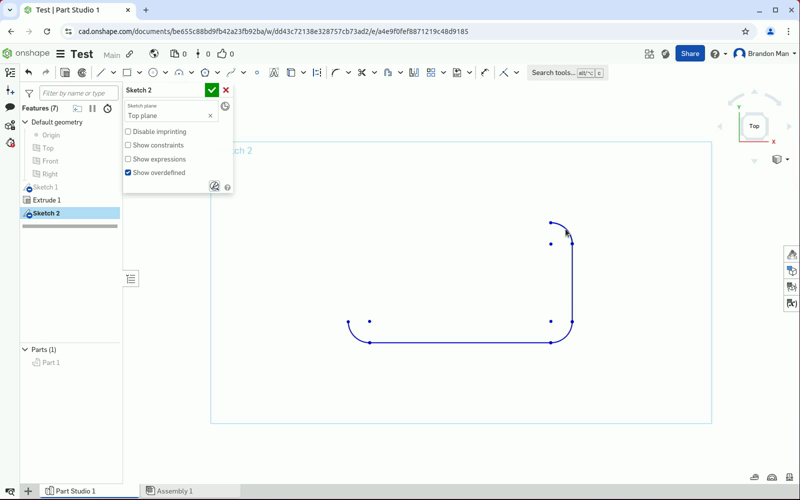
key(l)
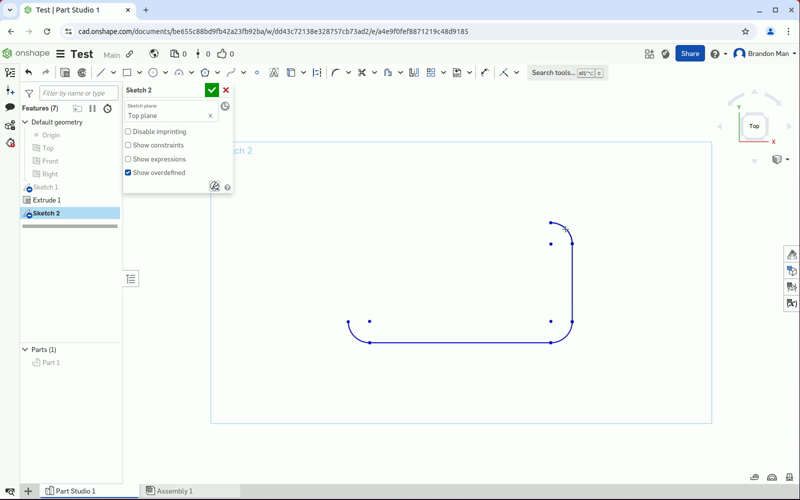
mouse_move(550, 222)
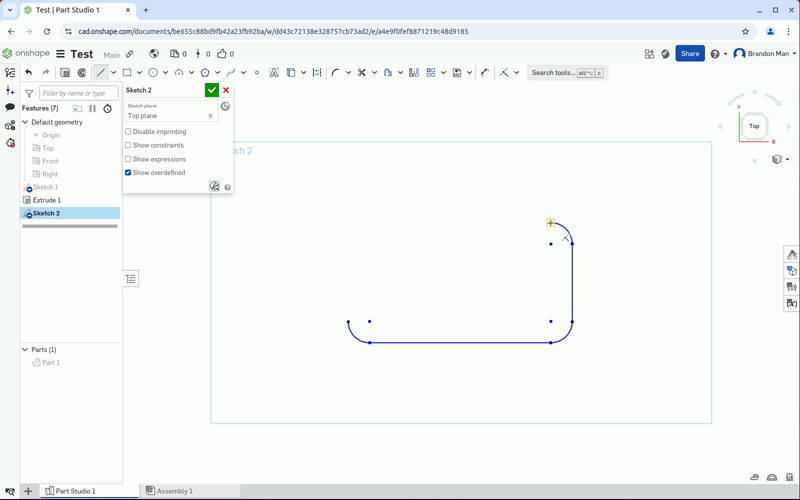
click(550, 222)
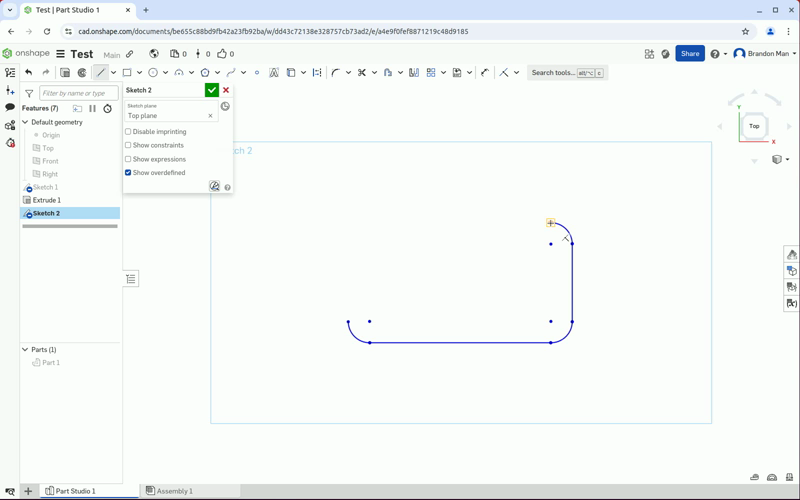
key_down(shift)
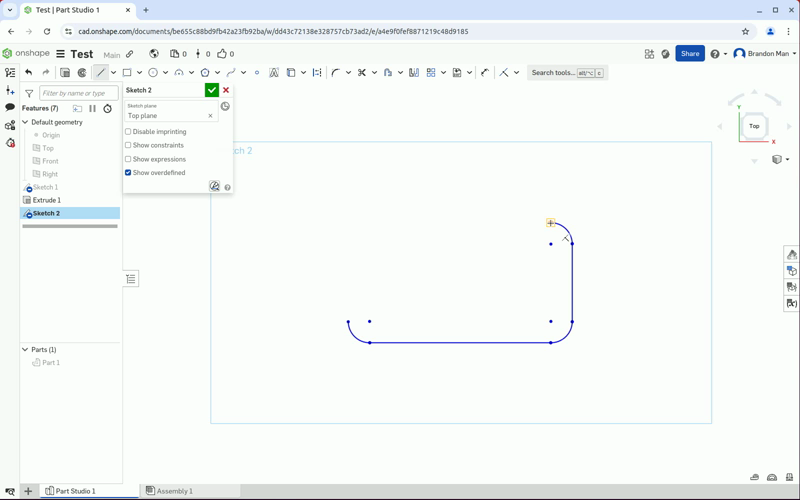
mouse_move(369, 222)
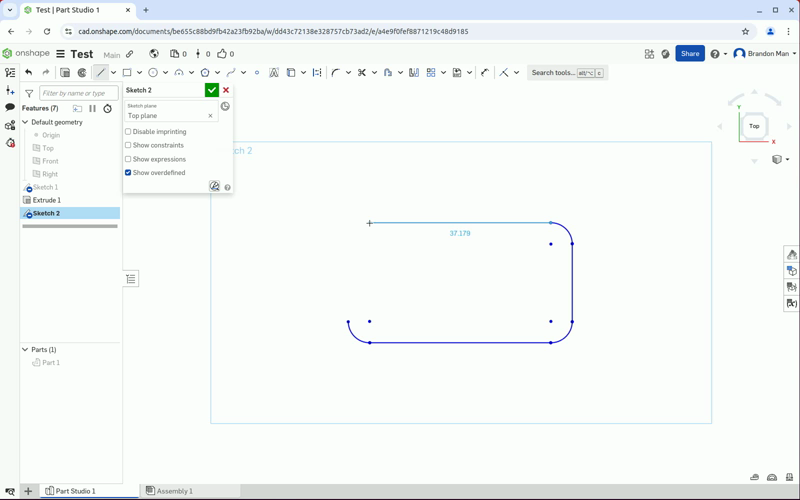
click(369, 222)
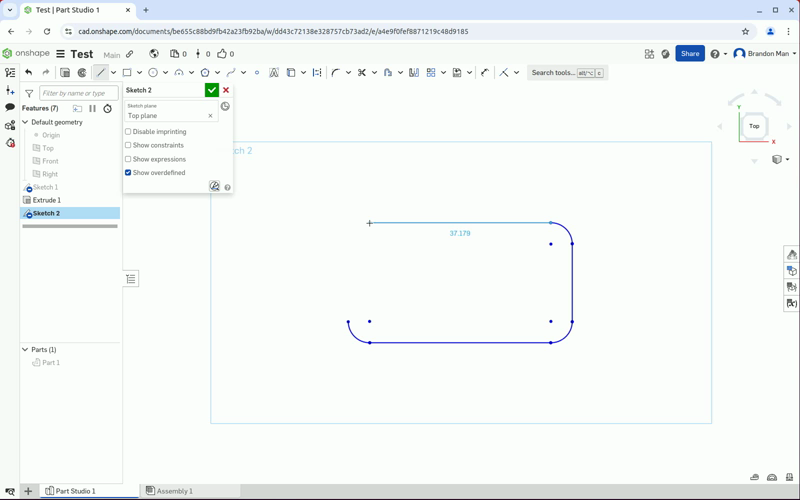
key_up(shift)
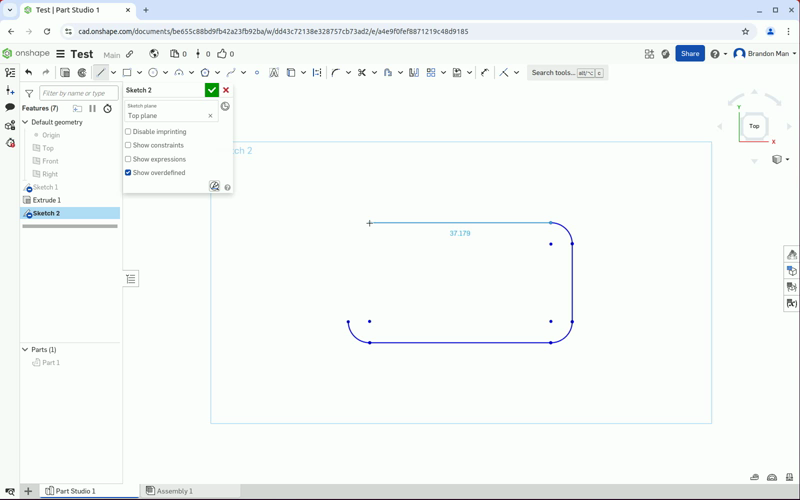
key(esc)
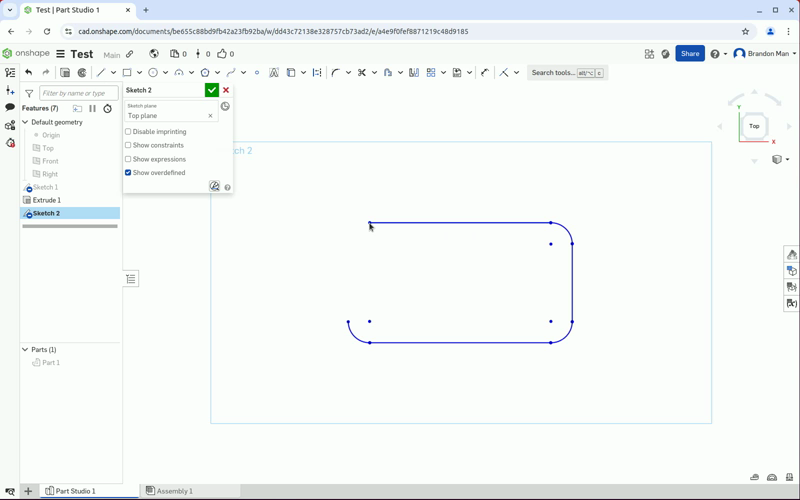
key(a)
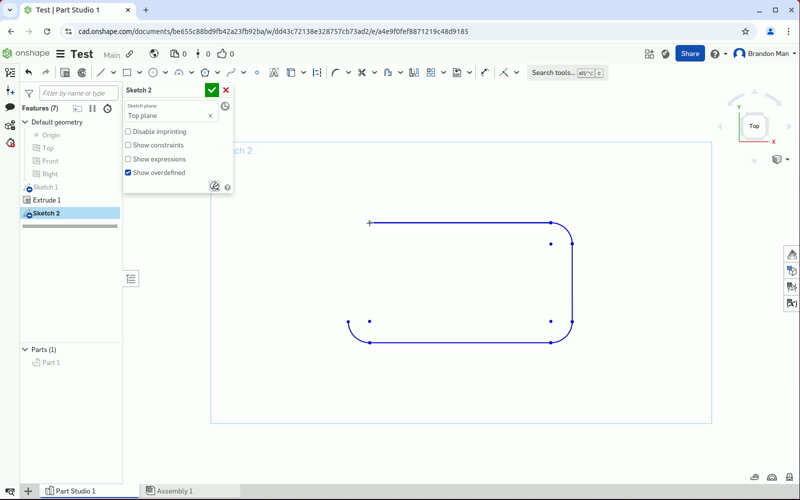
mouse_move(369, 222)
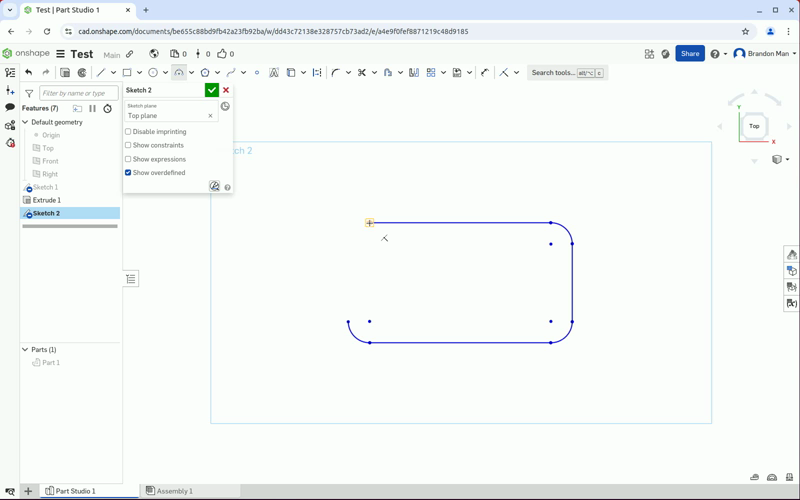
click(369, 222)
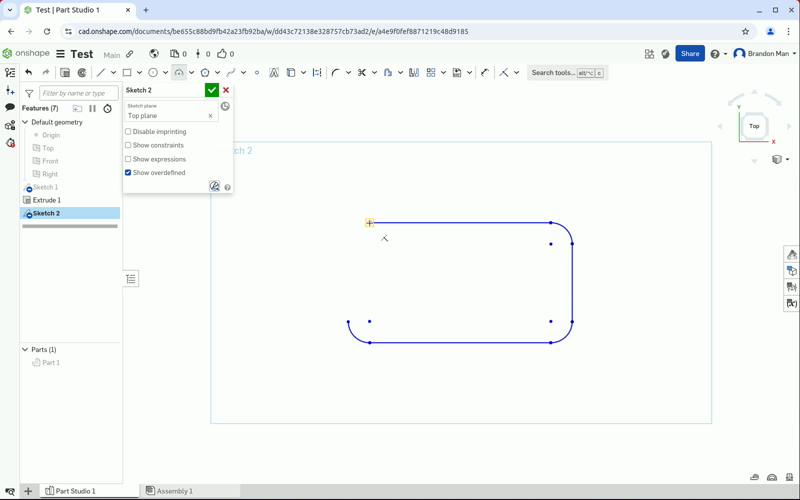
key_down(shift)
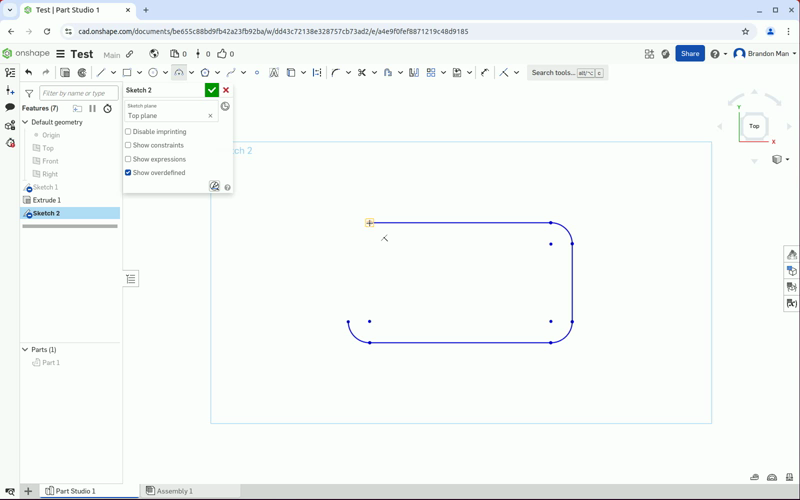
mouse_move(348, 243)
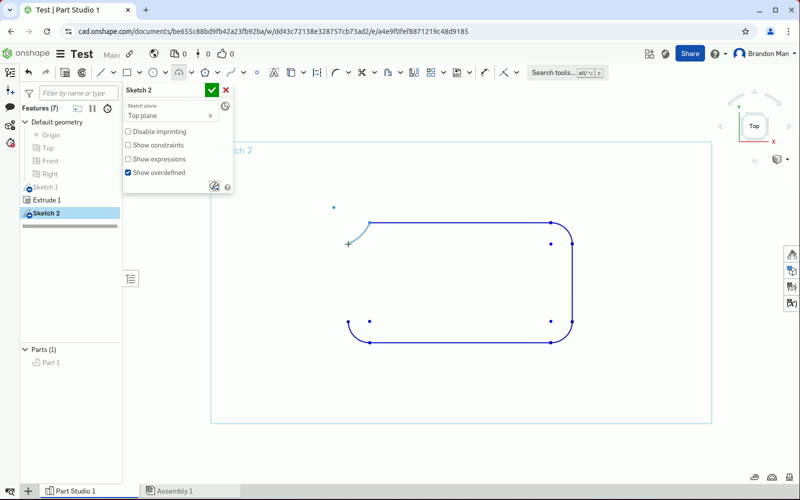
click(348, 243)
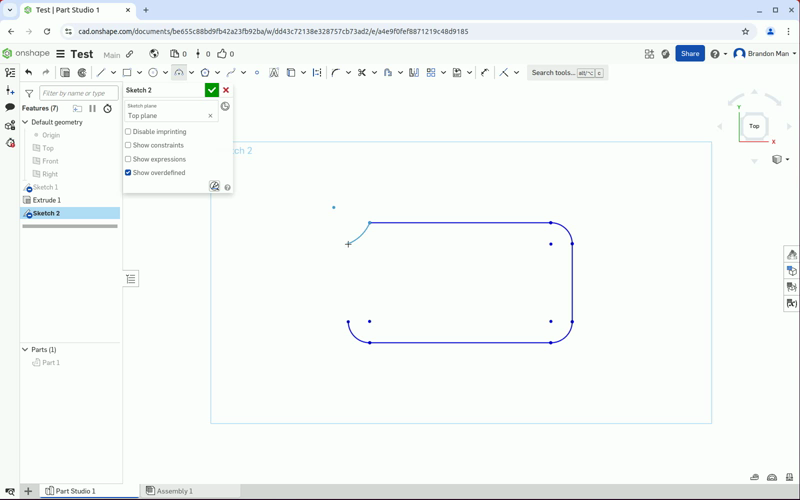
mouse_move(354, 228)
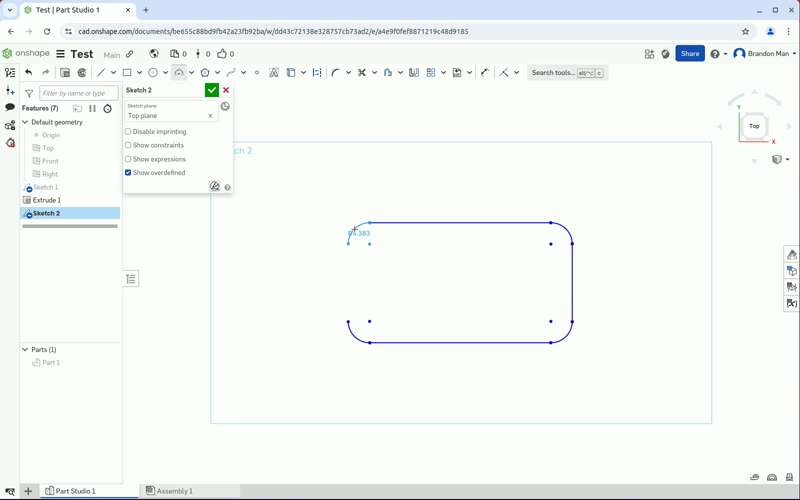
click(354, 228)
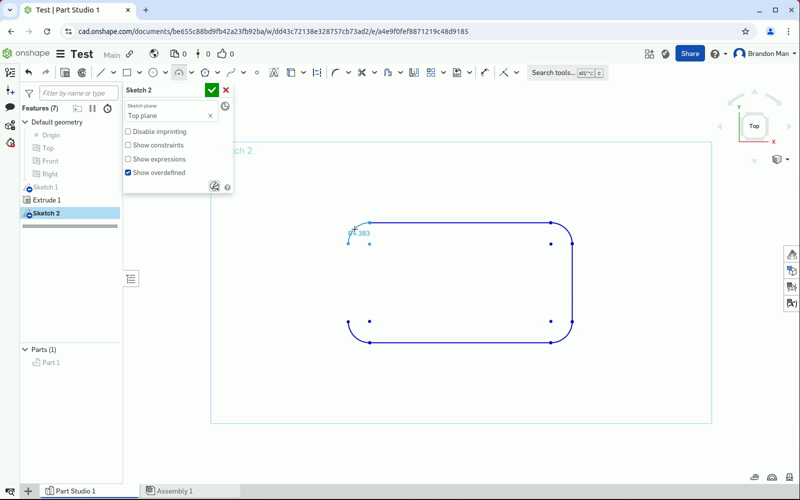
key_up(shift)
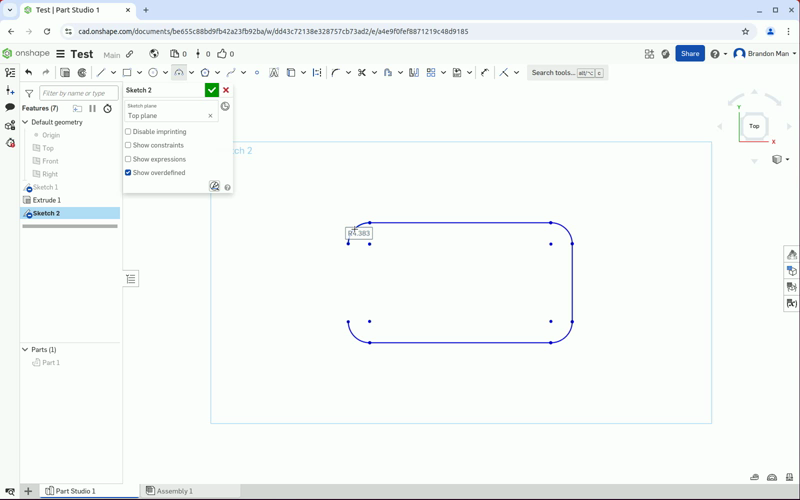
key(esc)
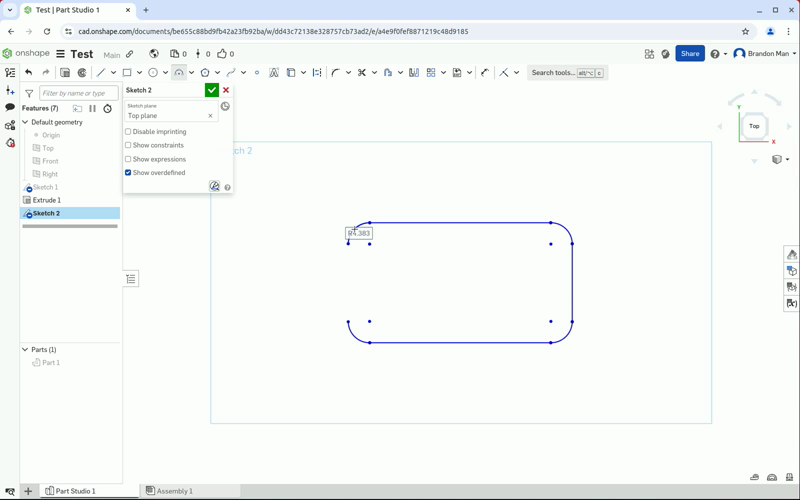
key(l)
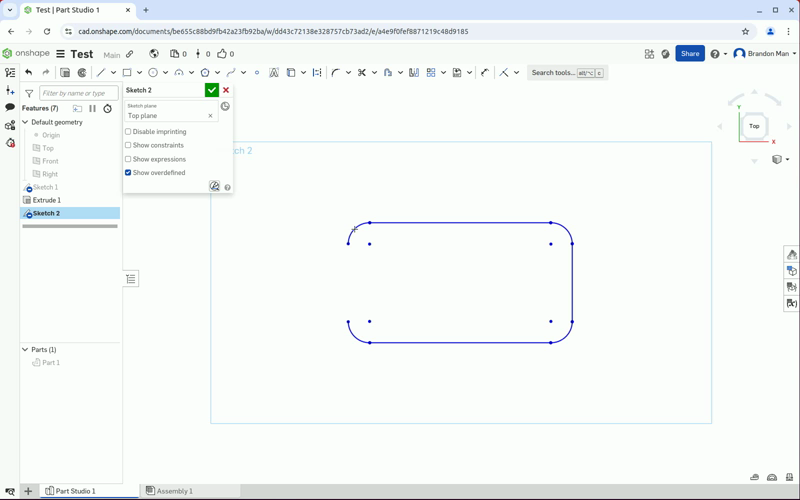
mouse_move(348, 243)
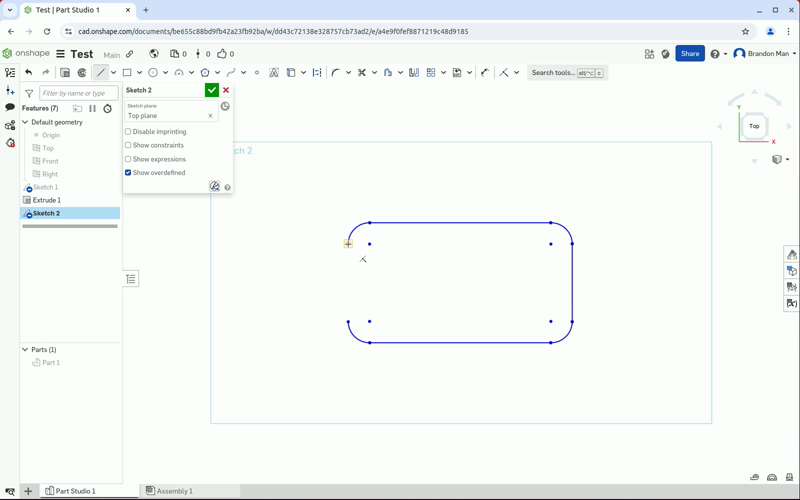
click(348, 243)
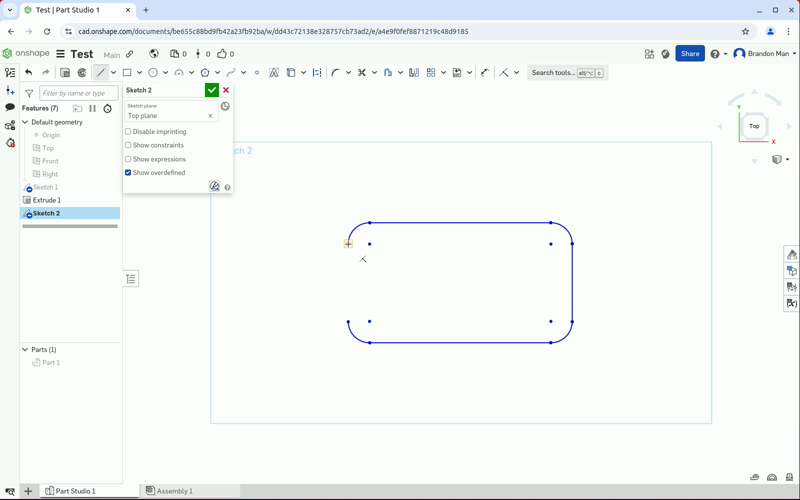
key_down(shift)
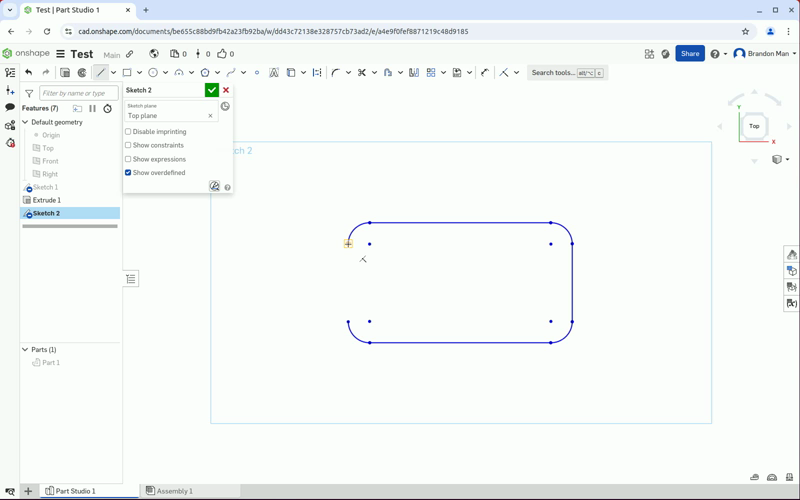
mouse_move(348, 321)
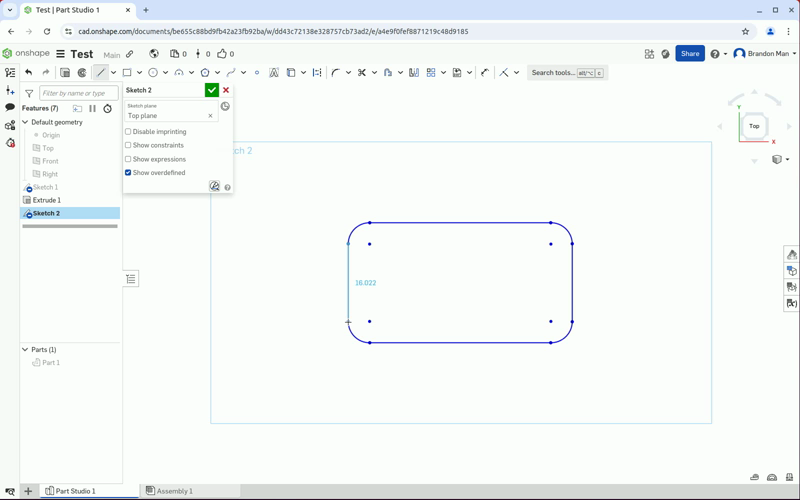
key_up(shift)
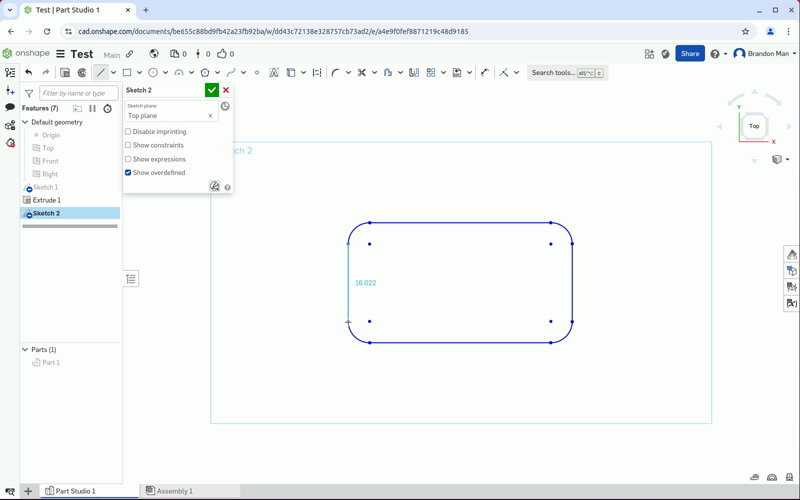
click(348, 321)
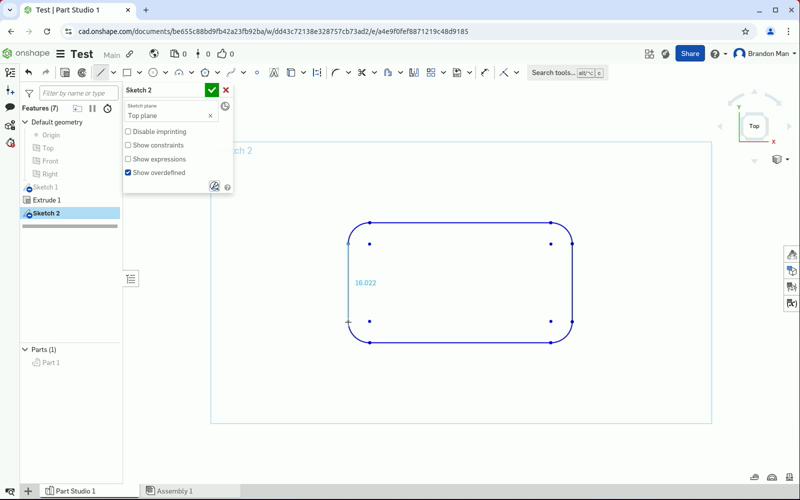
key(esc)
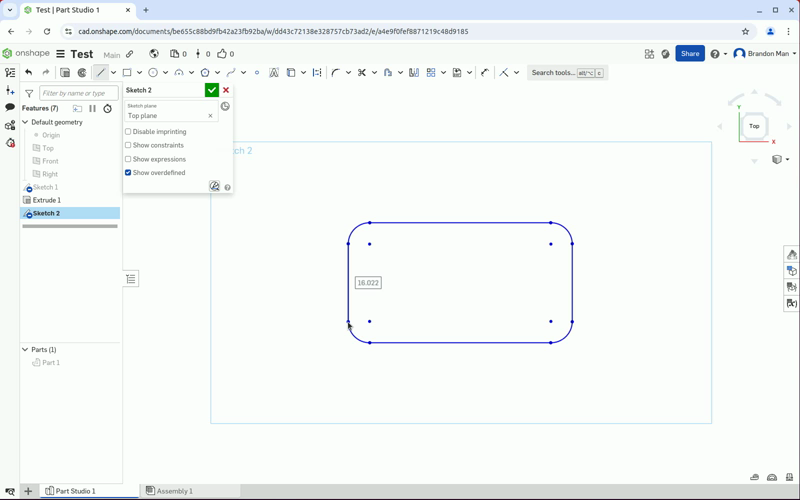
key(a)
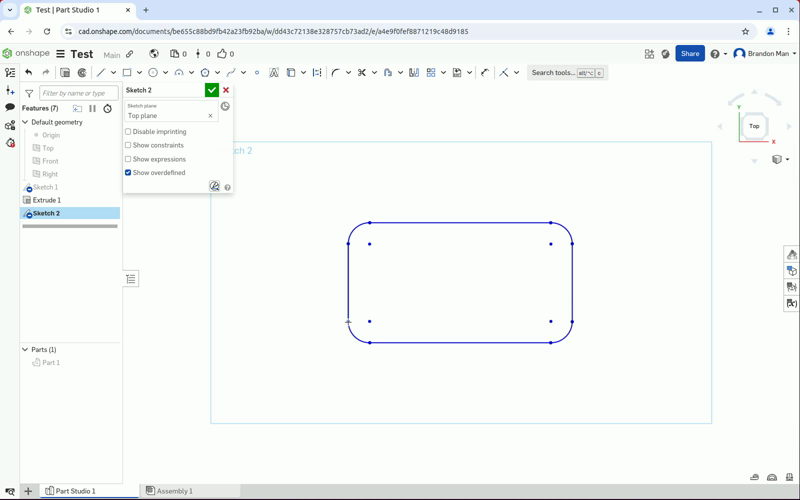
key_down(shift)
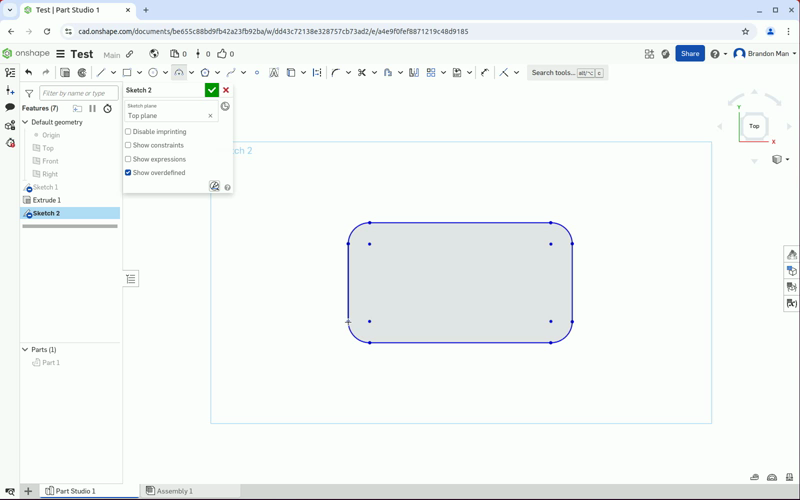
mouse_move(355, 321)
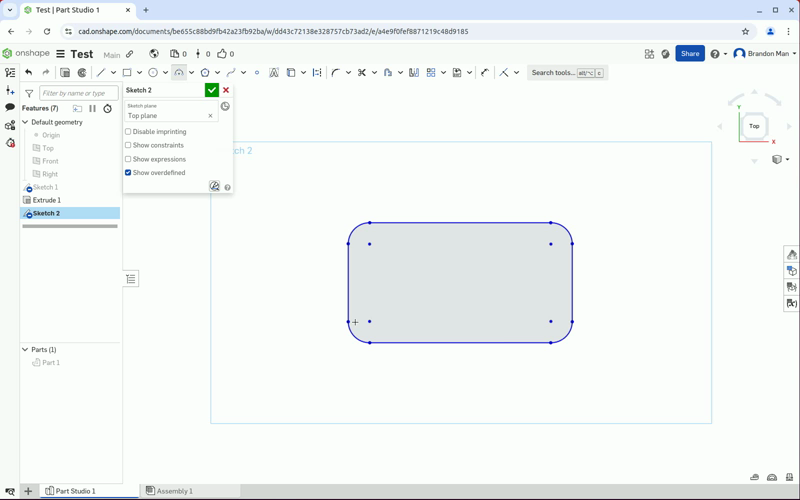
click(355, 321)
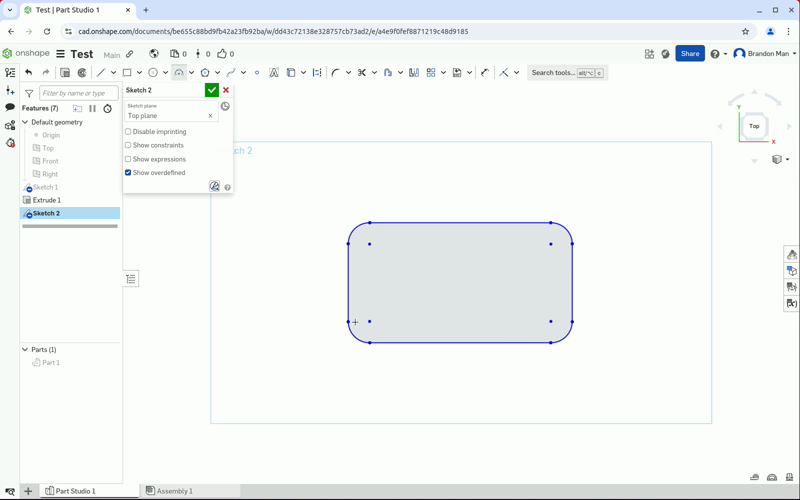
key_up(shift)
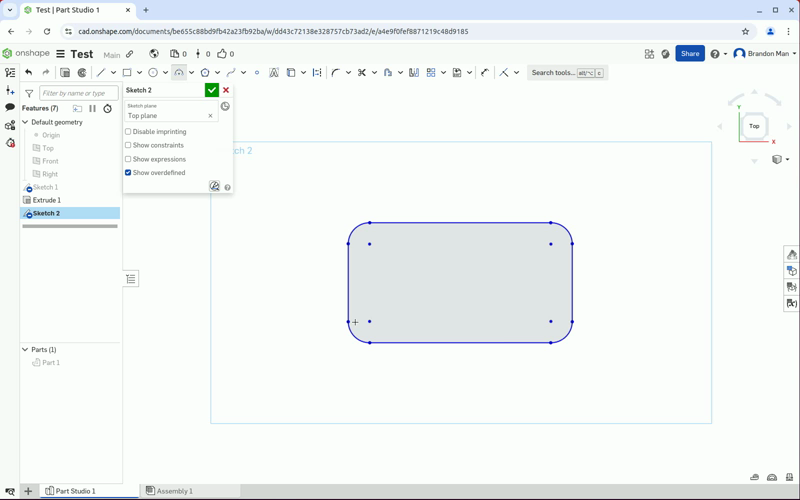
key_down(shift)
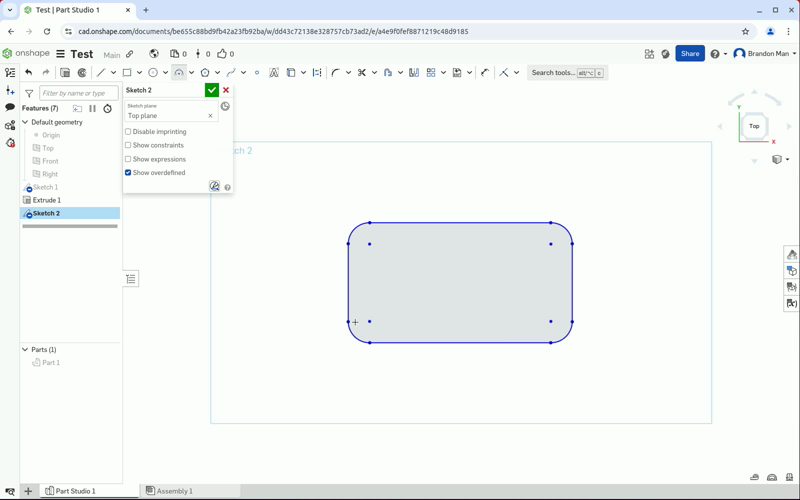
mouse_move(369, 338)
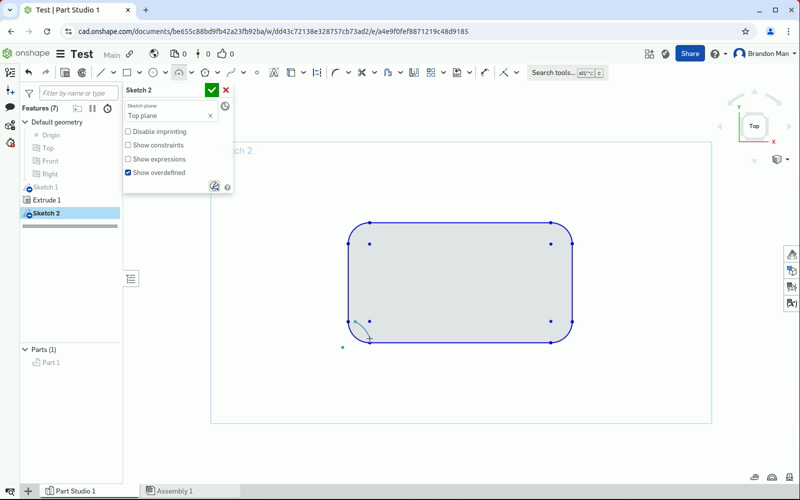
click(369, 338)
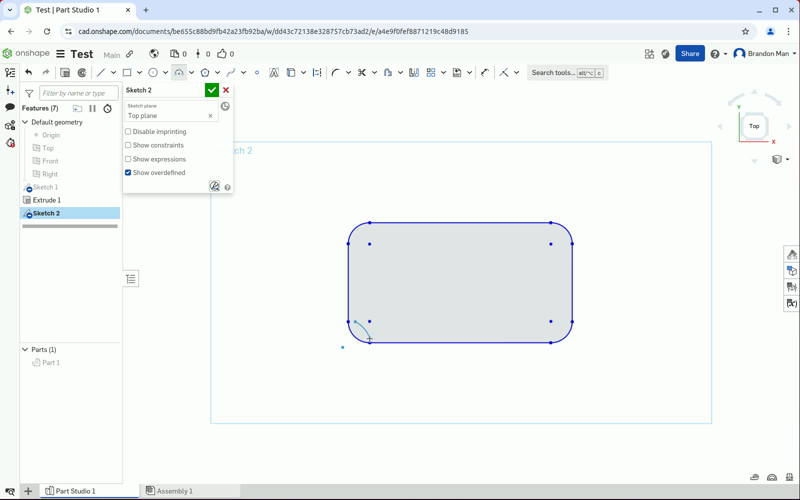
mouse_move(359, 332)
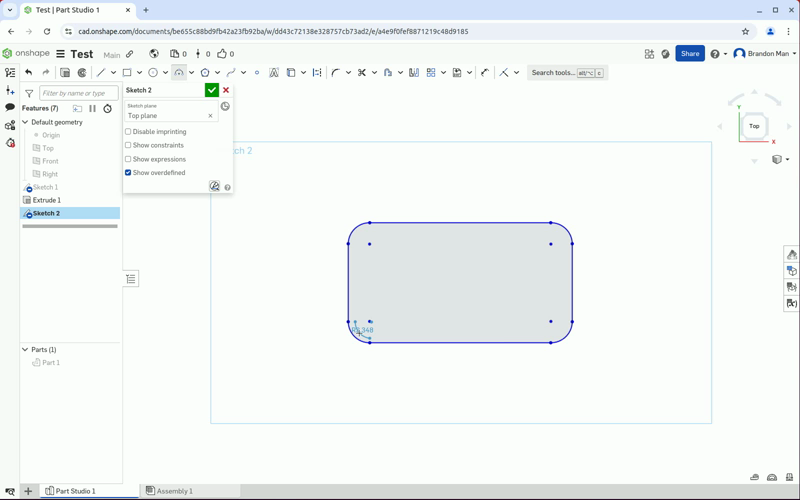
click(359, 332)
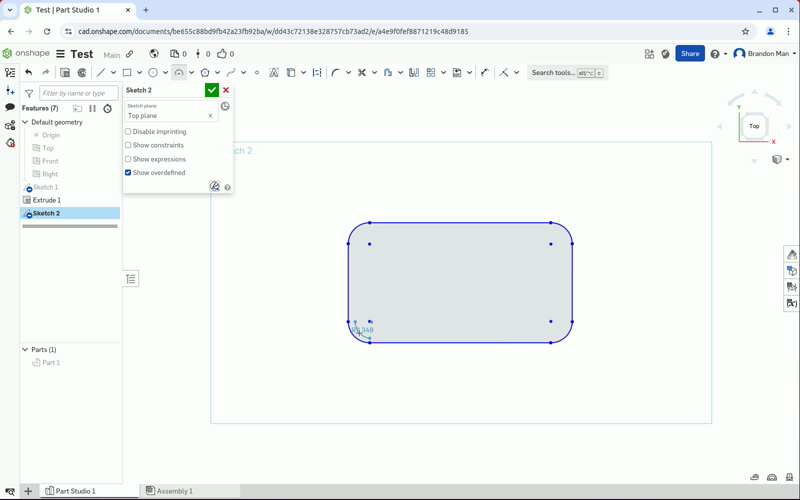
key_up(shift)
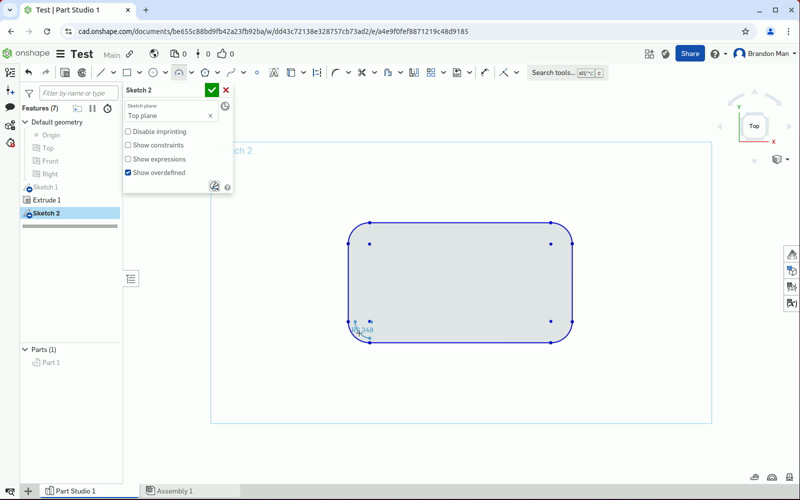
key(esc)
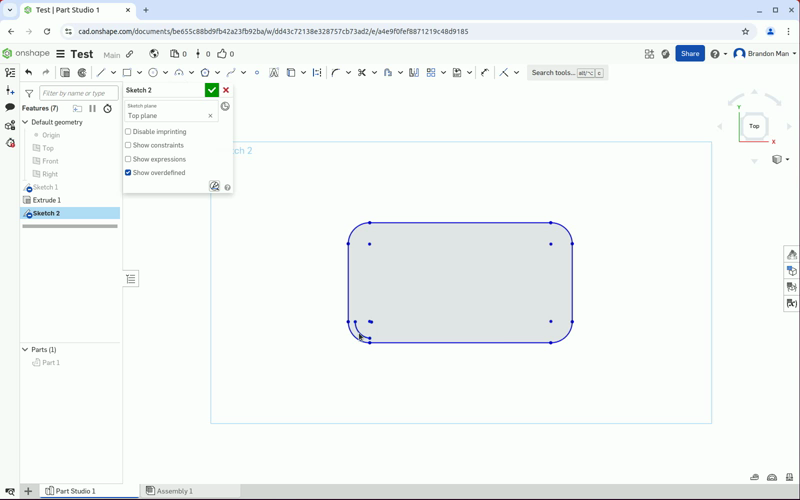
key(l)
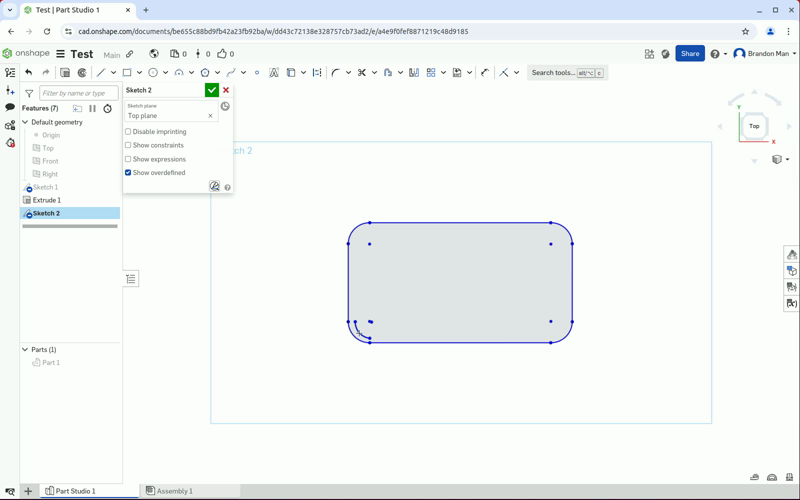
mouse_move(369, 338)
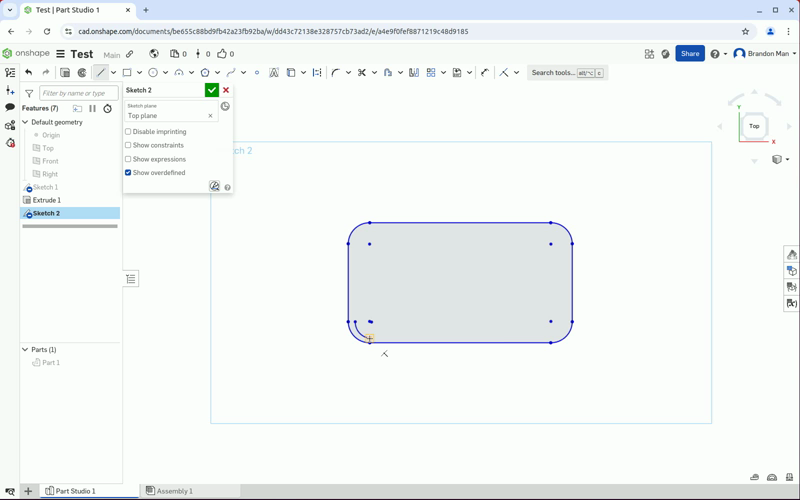
click(369, 338)
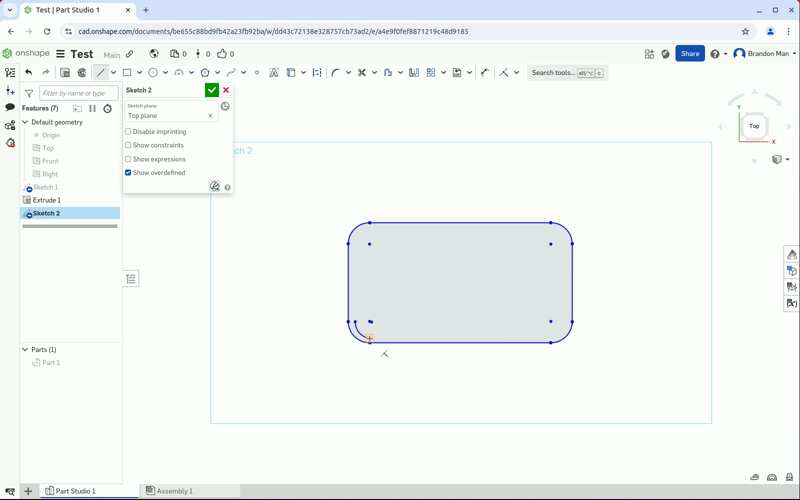
key_down(shift)
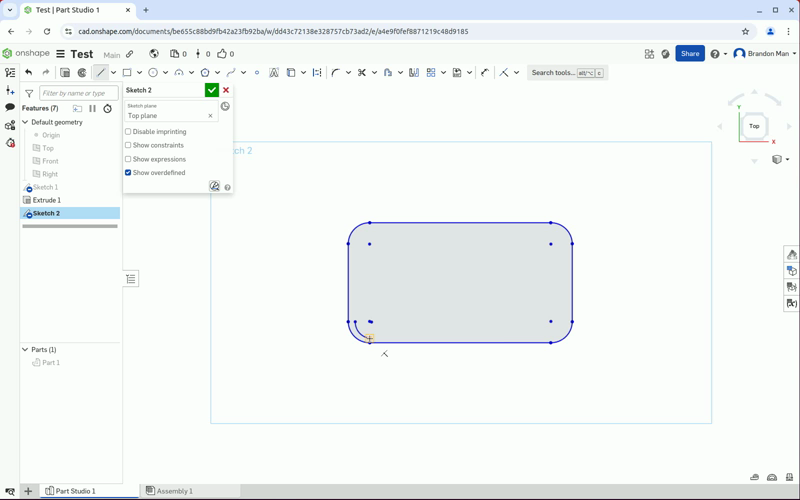
mouse_move(550, 338)
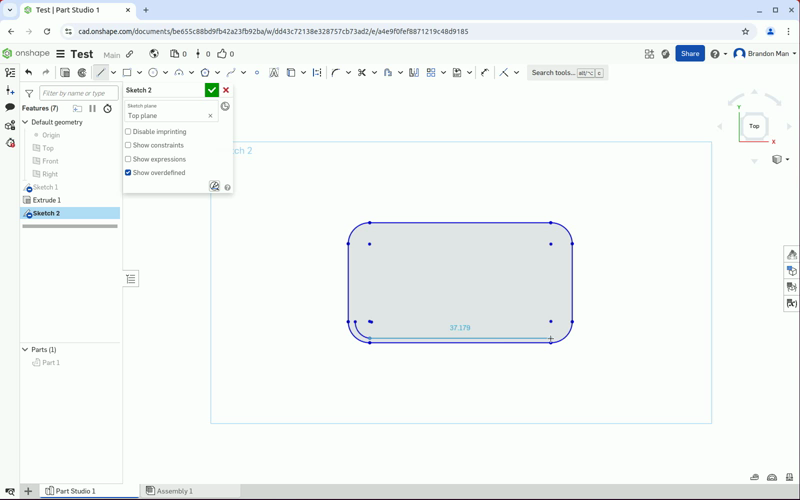
click(550, 338)
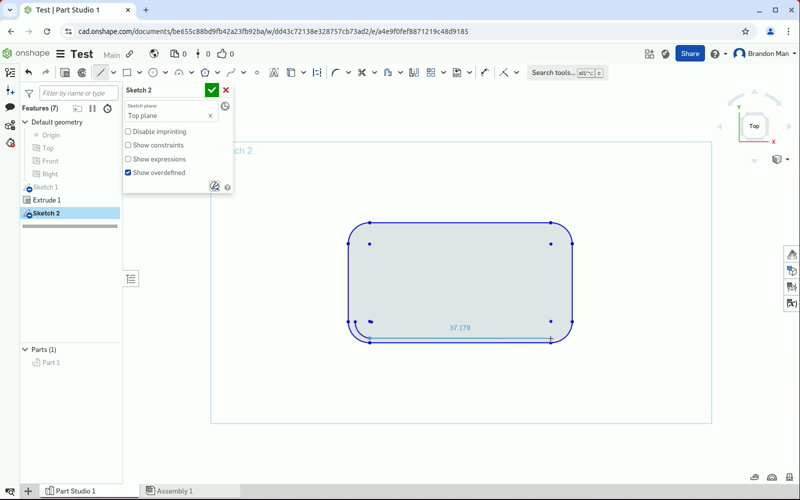
key_up(shift)
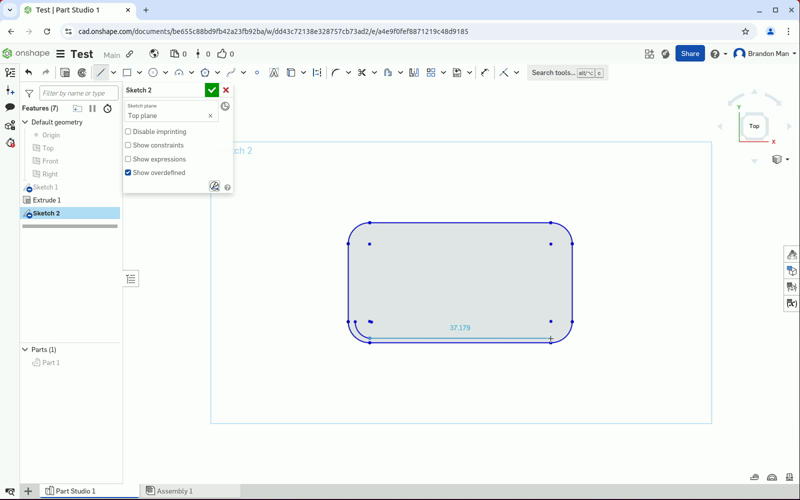
key(esc)
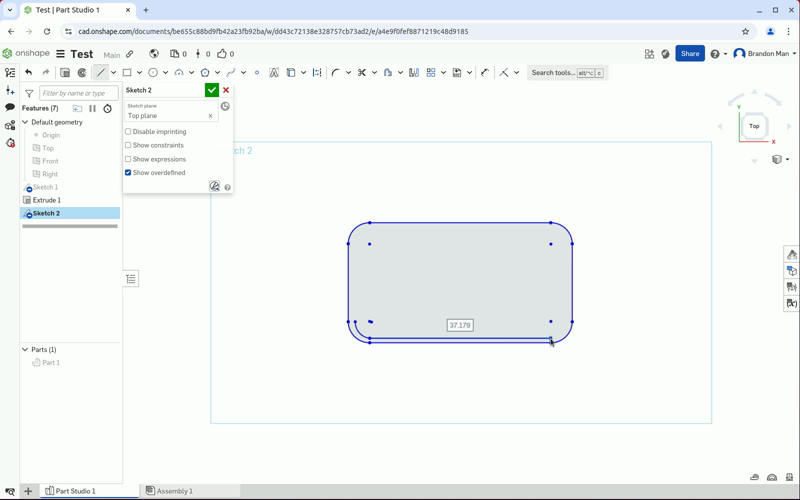
key(a)
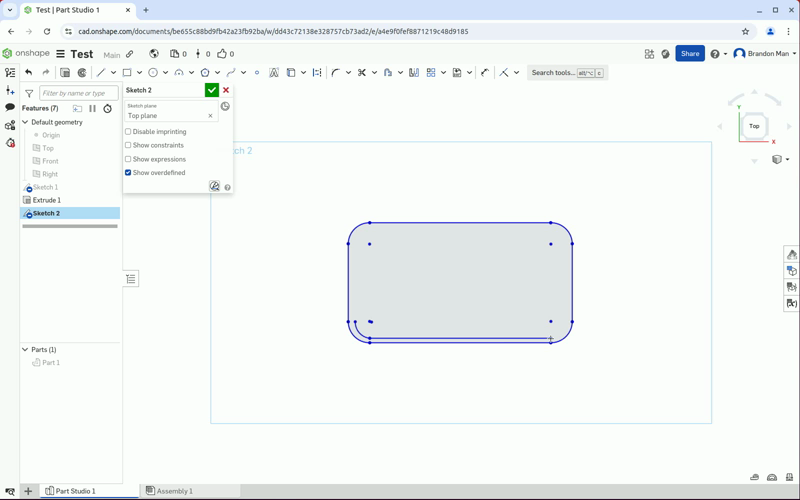
mouse_move(550, 338)
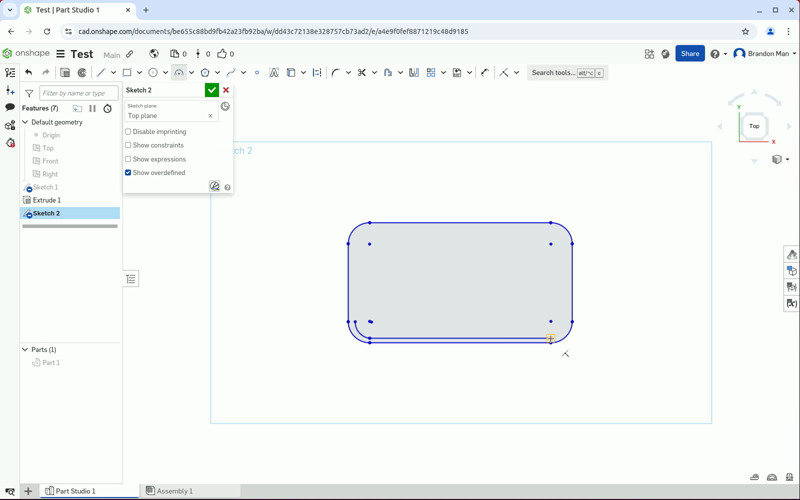
click(550, 338)
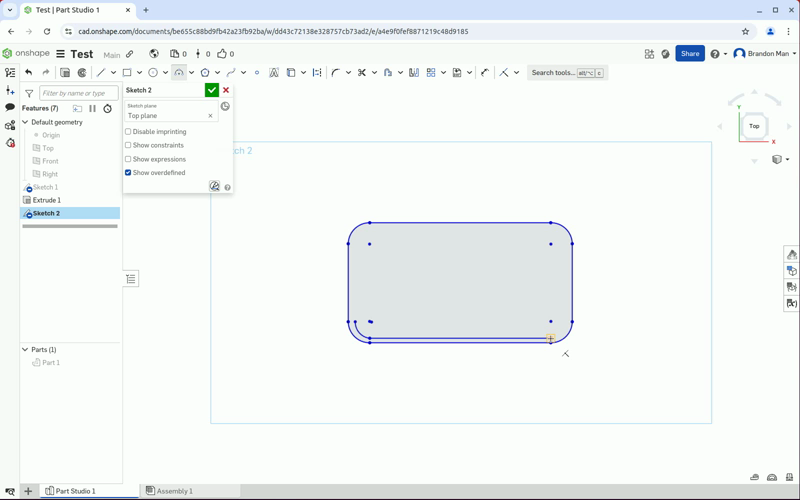
key_down(shift)
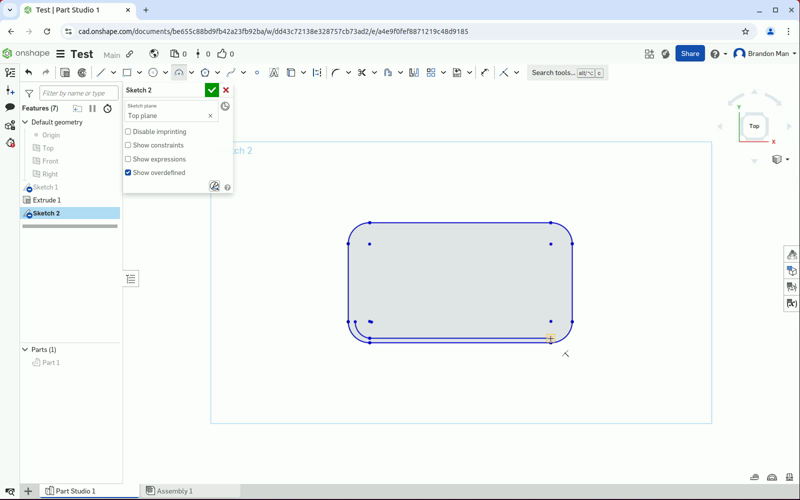
mouse_move(564, 321)
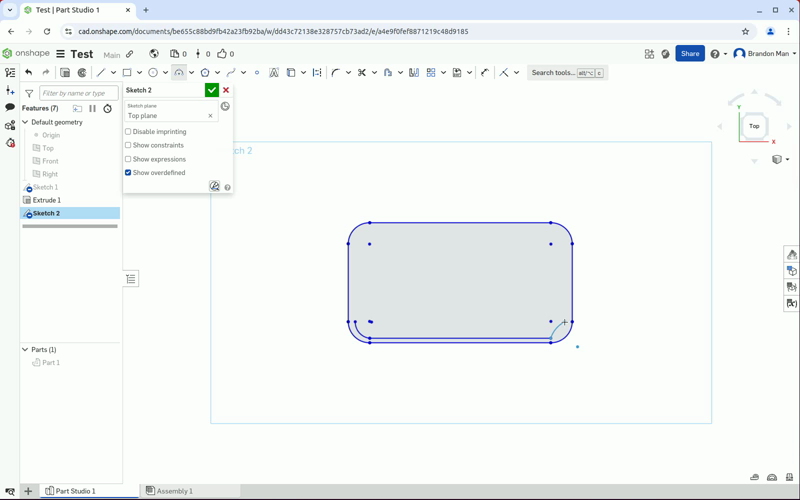
click(564, 321)
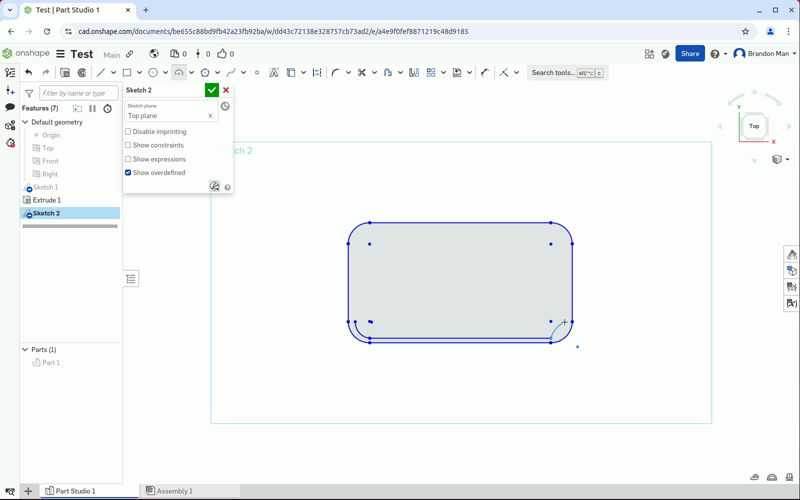
mouse_move(561, 332)
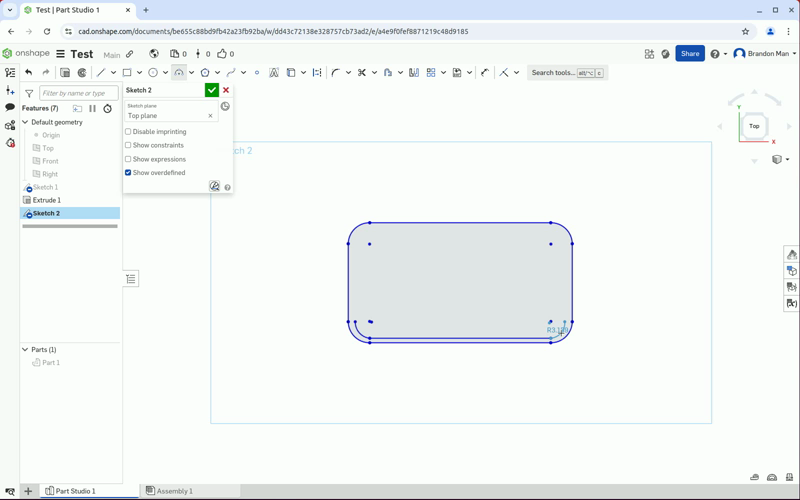
click(561, 332)
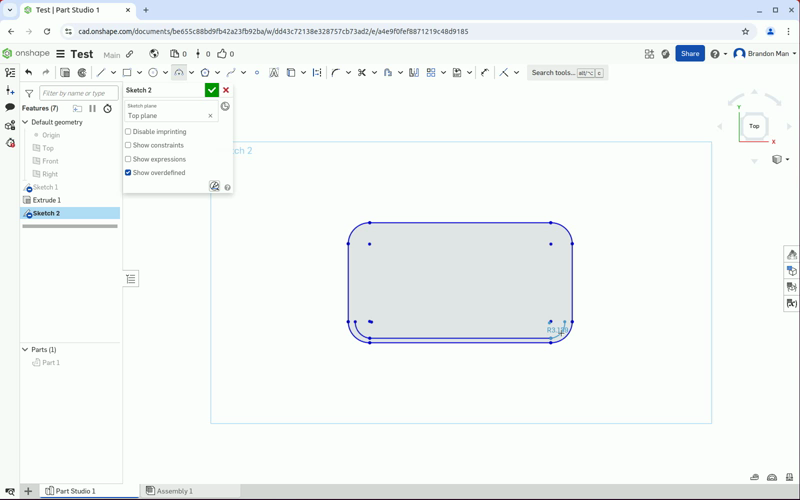
key_up(shift)
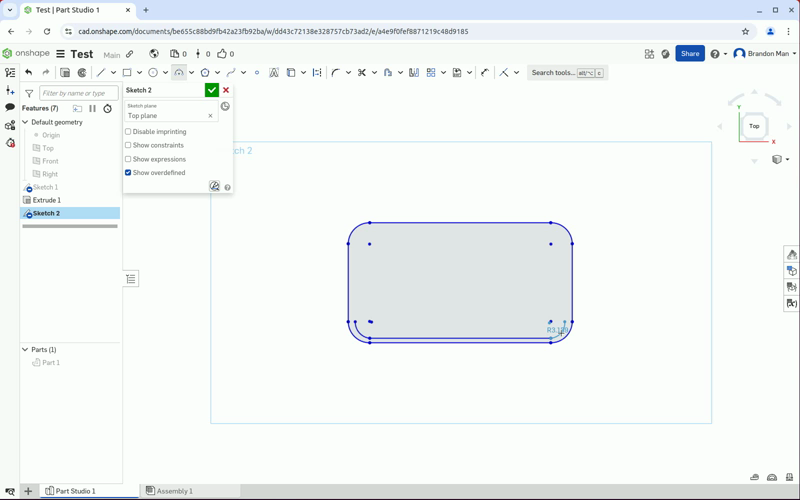
key(esc)
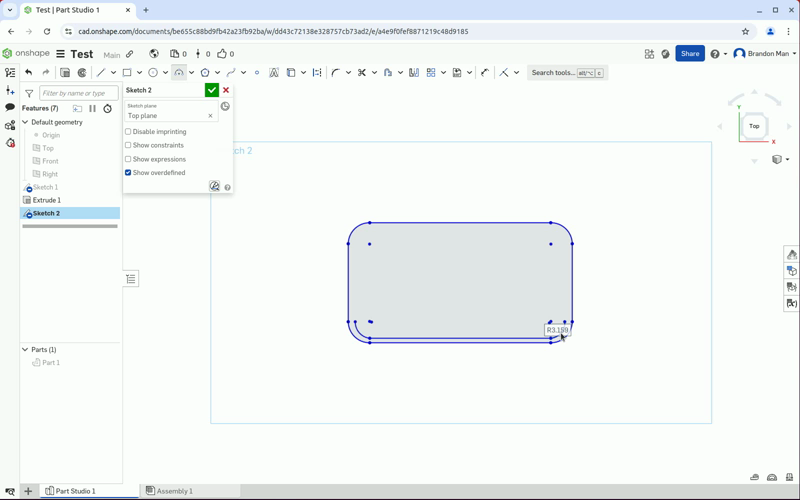
key(l)
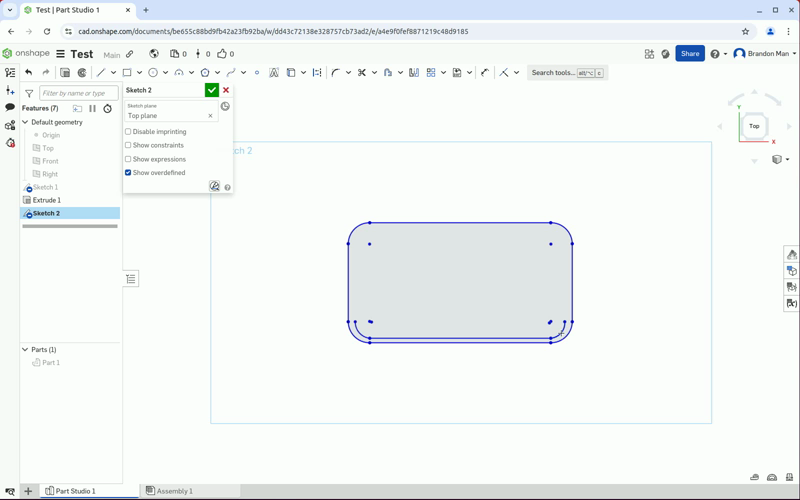
mouse_move(564, 321)
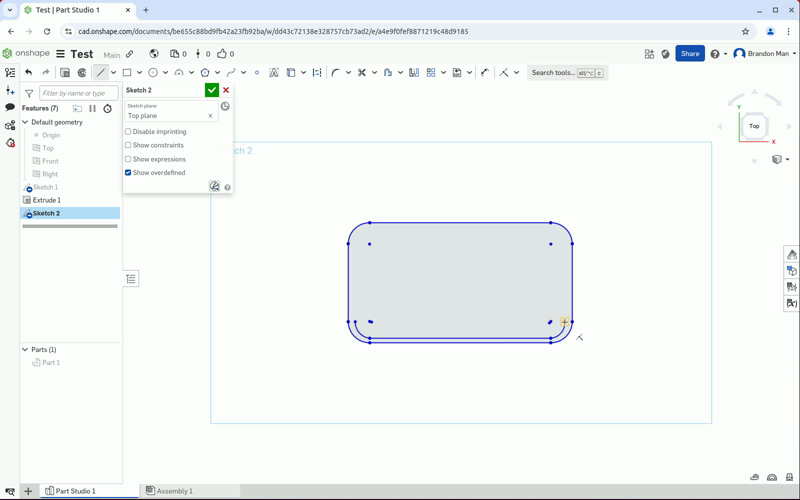
click(564, 321)
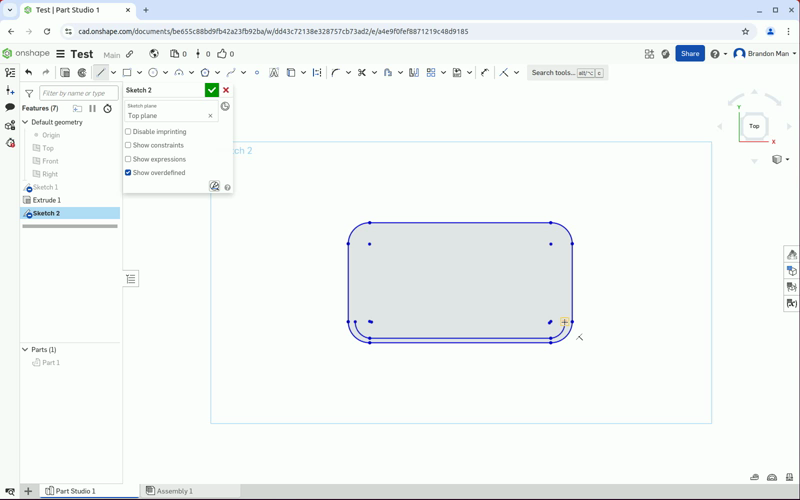
key_down(shift)
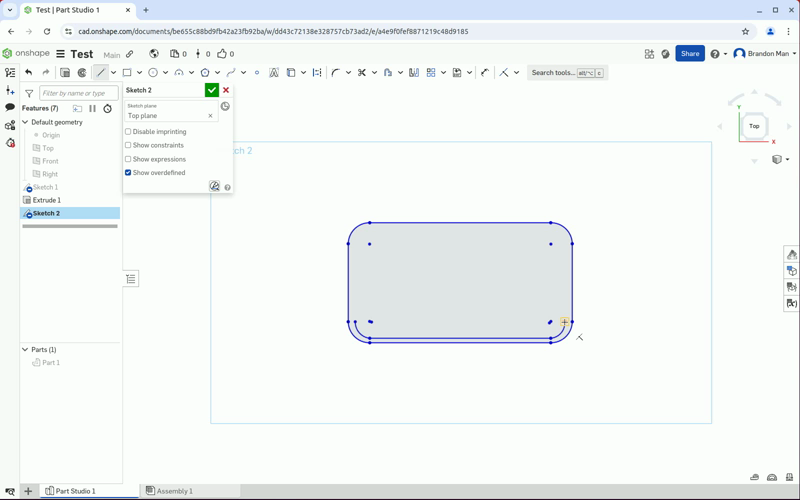
mouse_move(564, 243)
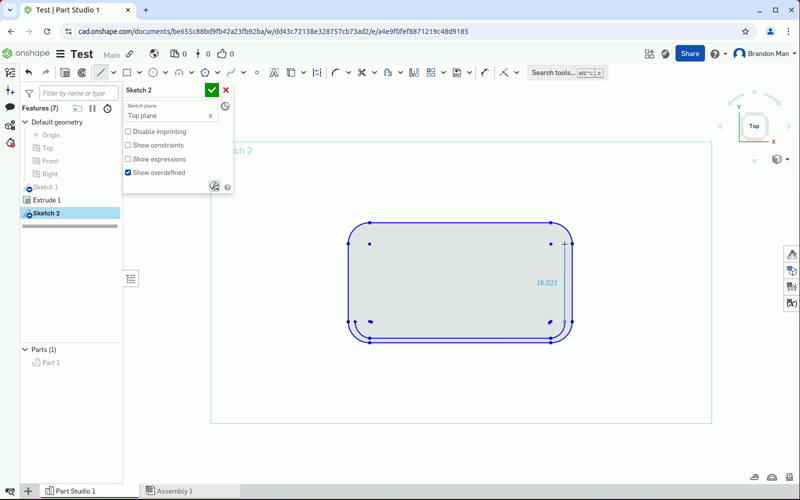
click(564, 243)
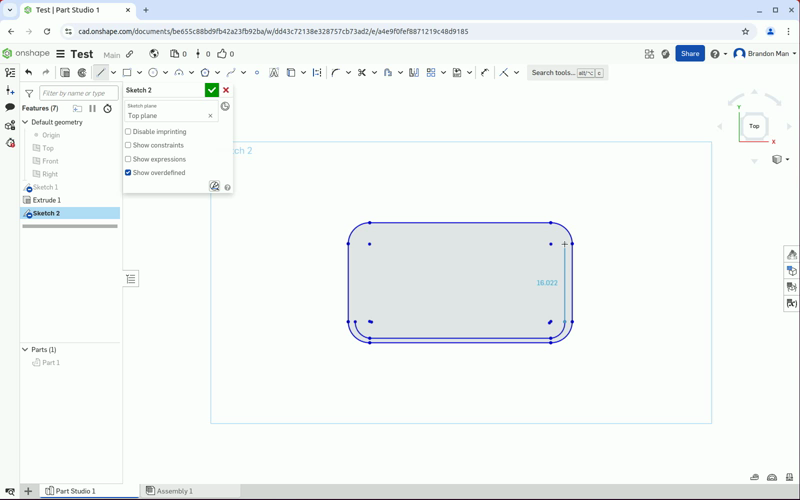
key_up(shift)
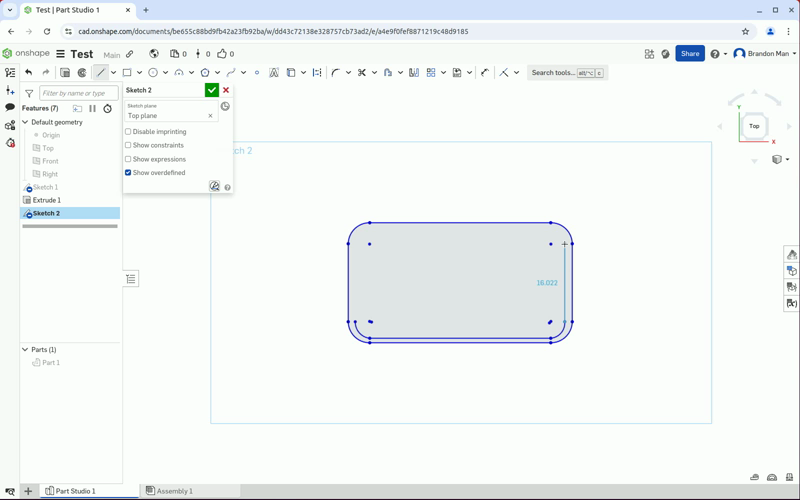
key(esc)
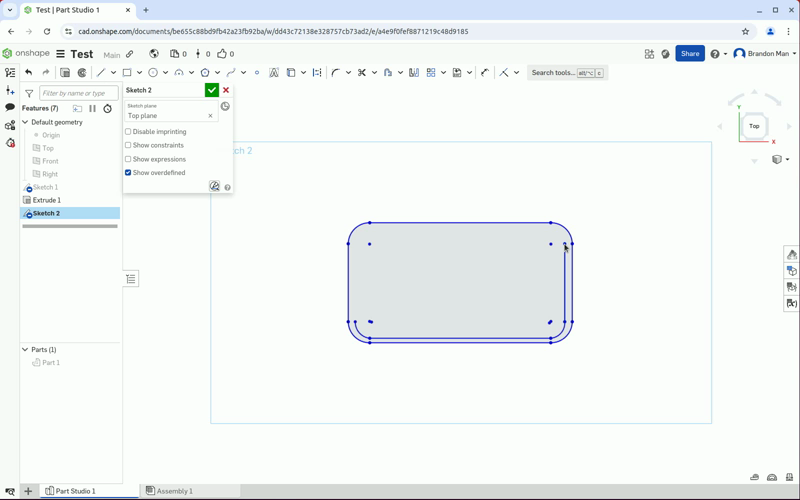
key(a)
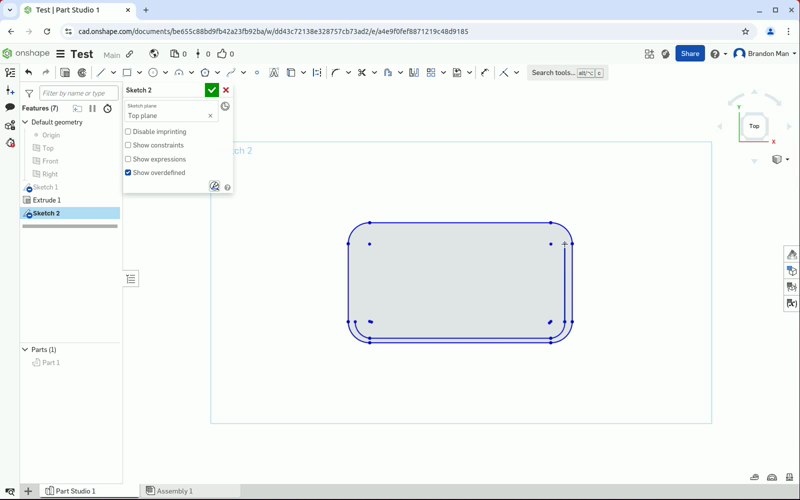
mouse_move(564, 243)
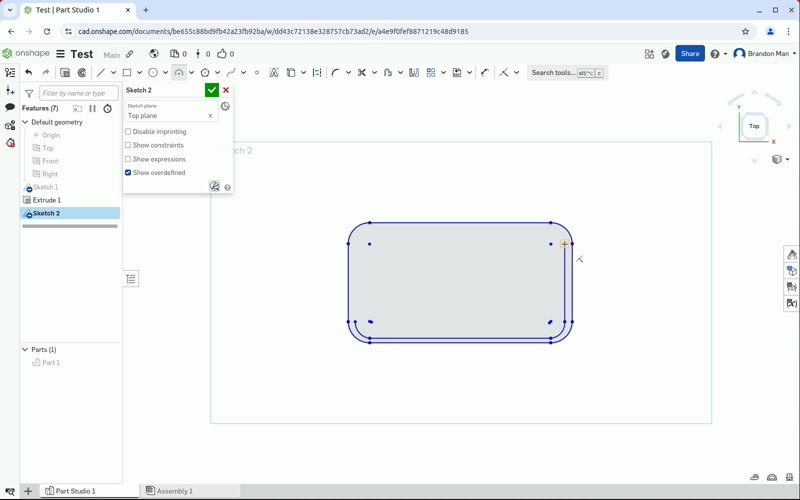
click(564, 243)
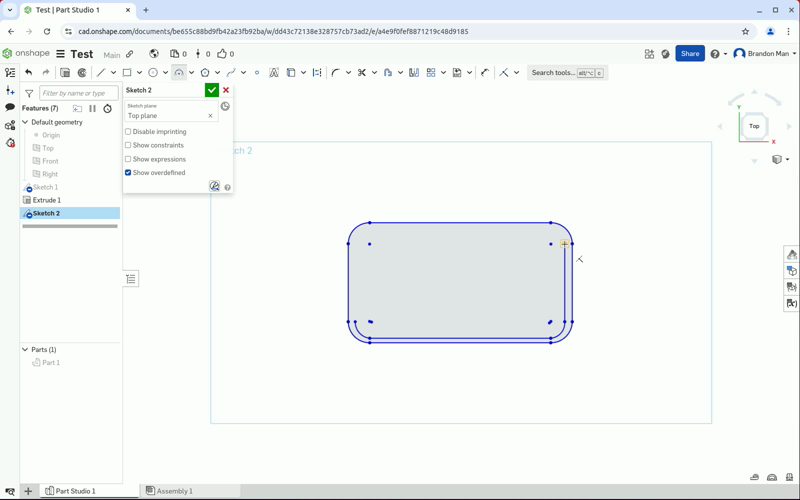
key_down(shift)
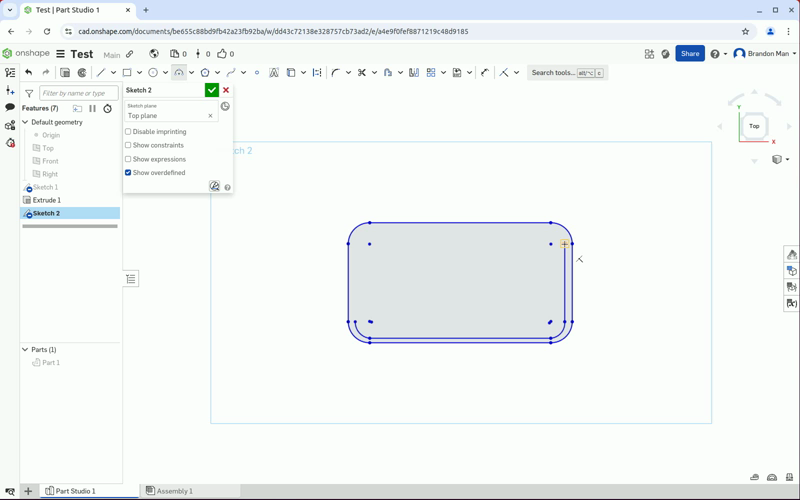
mouse_move(550, 227)
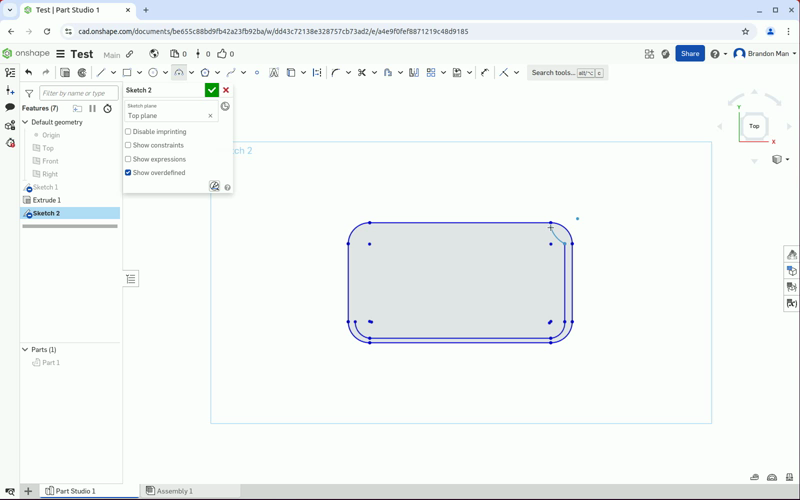
click(550, 227)
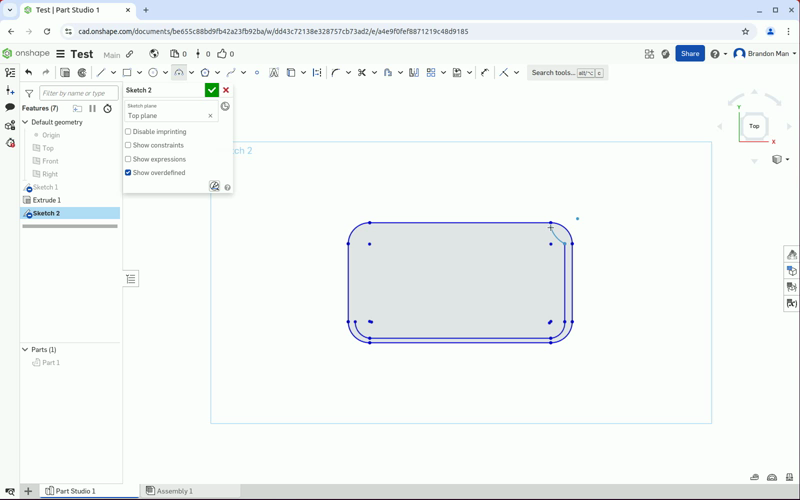
mouse_move(561, 232)
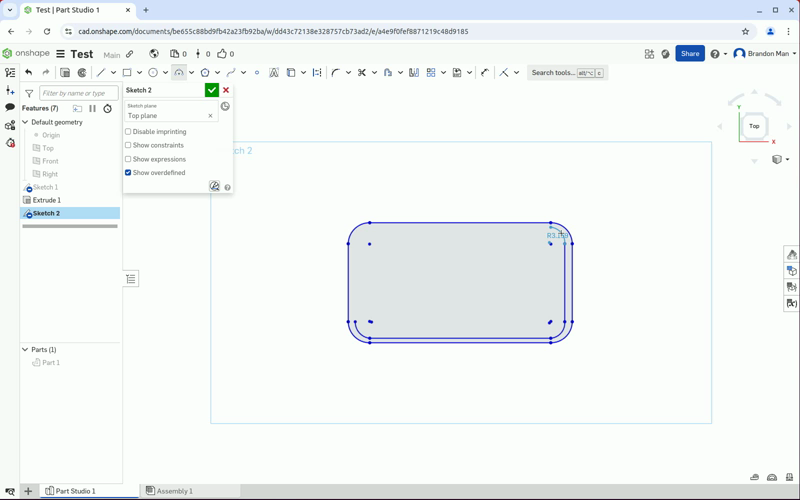
click(561, 232)
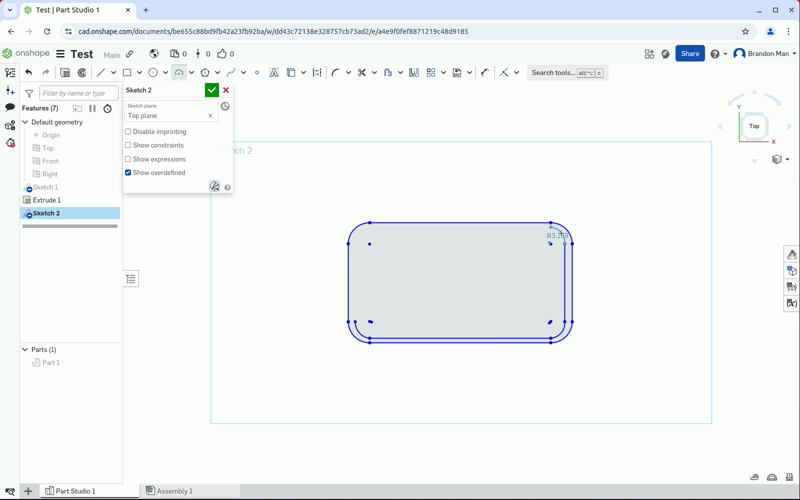
key_up(shift)
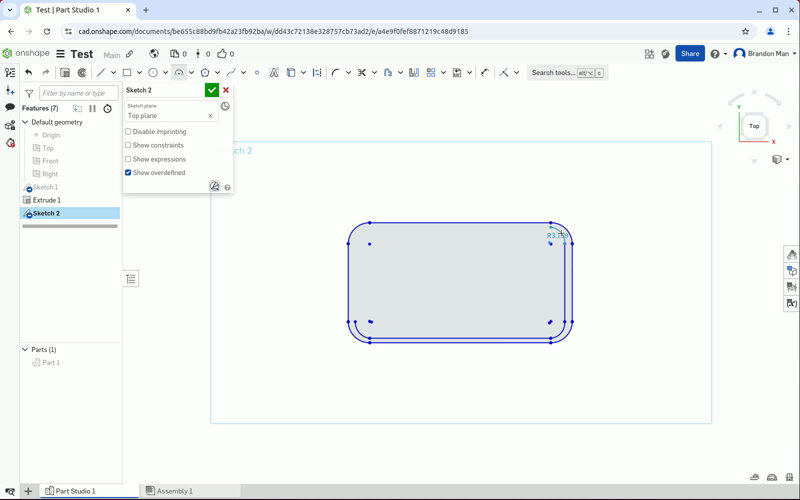
key(esc)
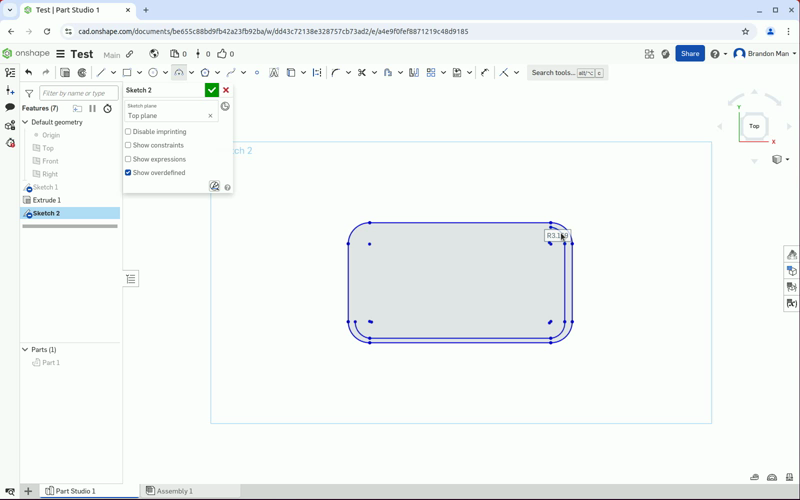
key(l)
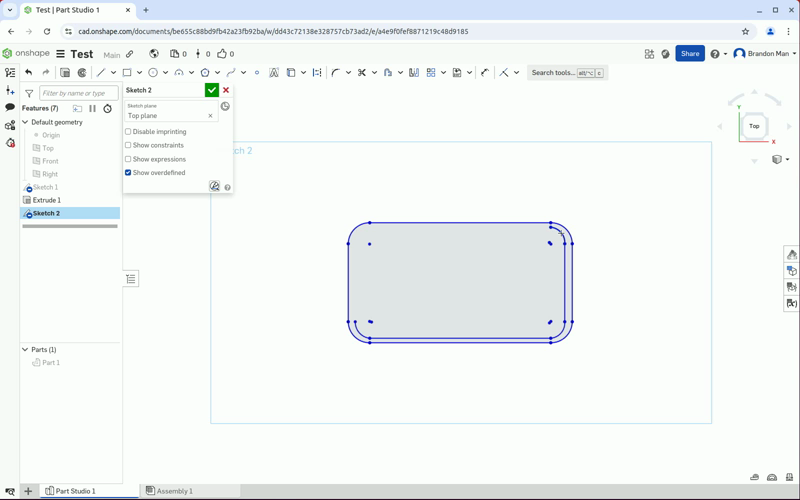
mouse_move(550, 227)
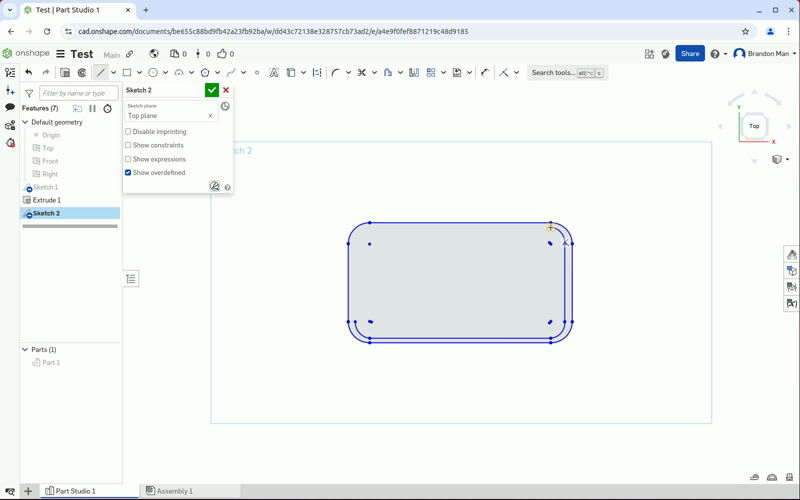
click(550, 227)
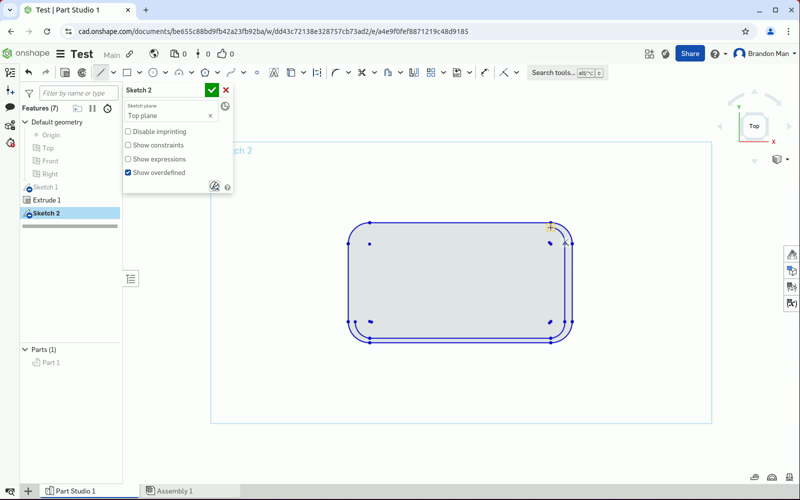
key_down(shift)
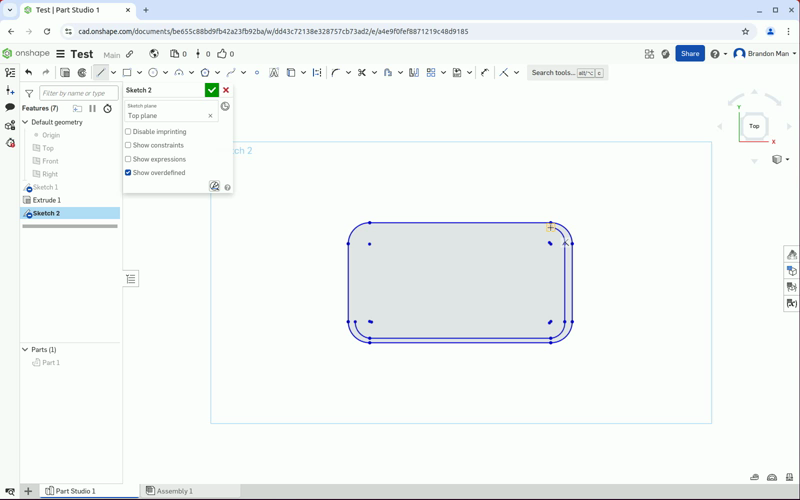
mouse_move(369, 227)
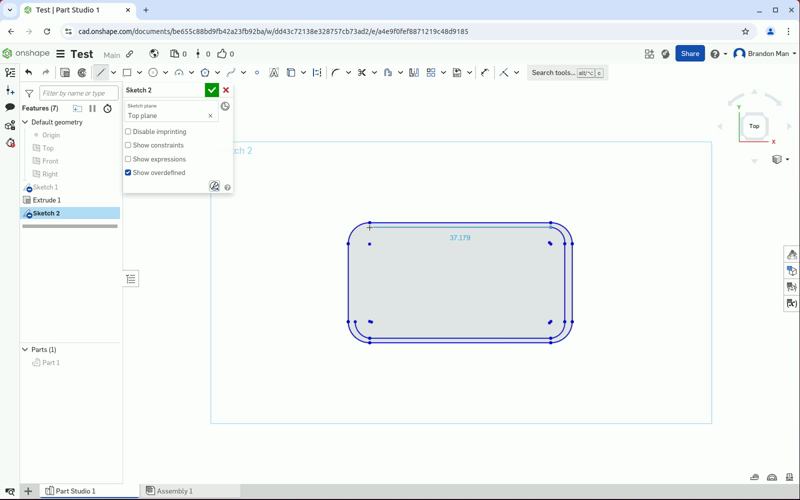
click(369, 227)
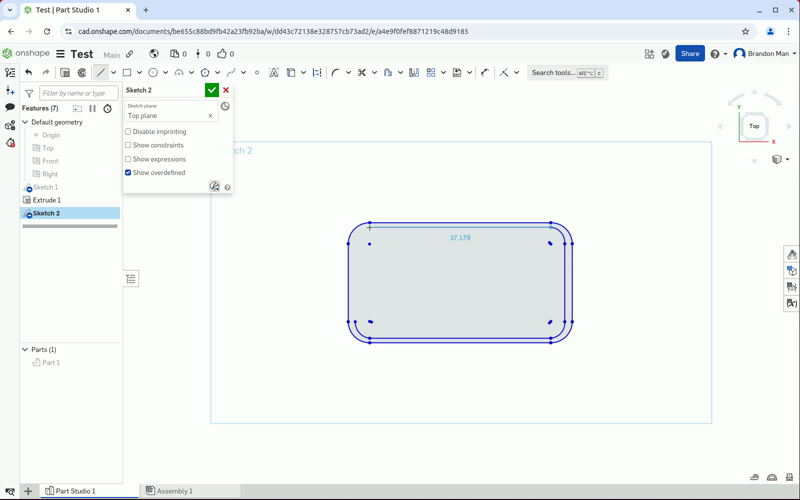
key_up(shift)
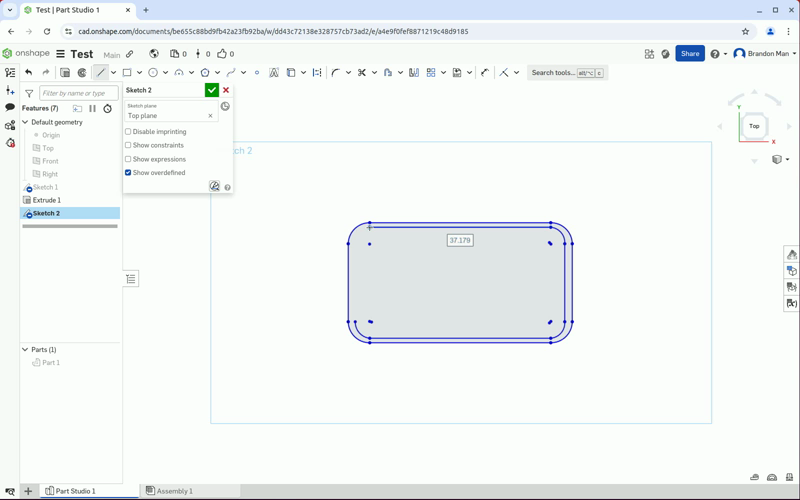
key(esc)
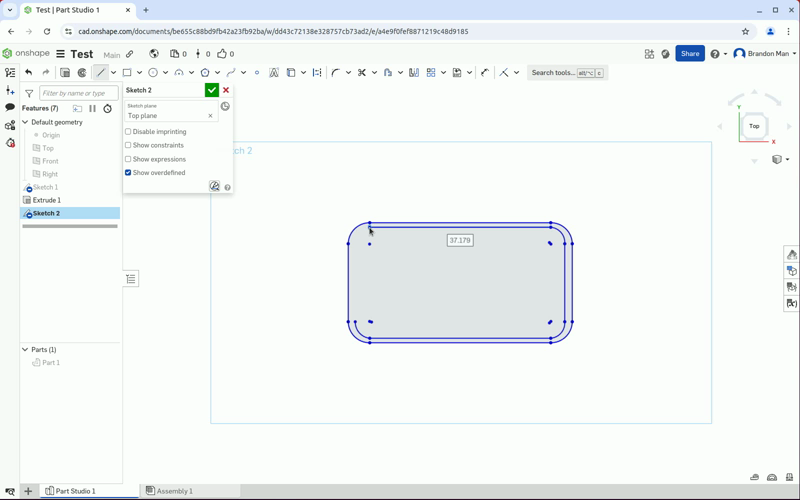
key(a)
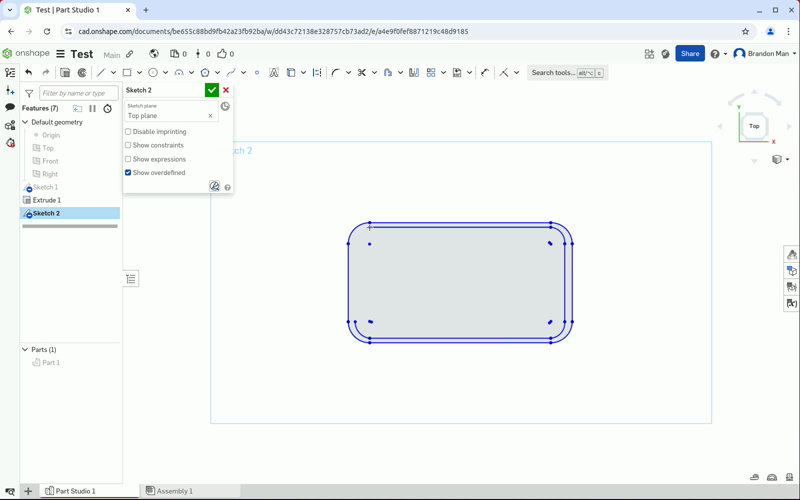
mouse_move(369, 227)
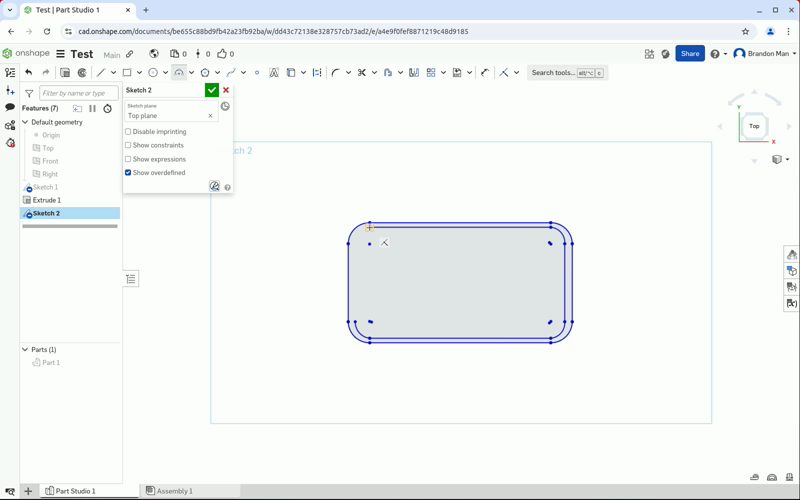
click(369, 227)
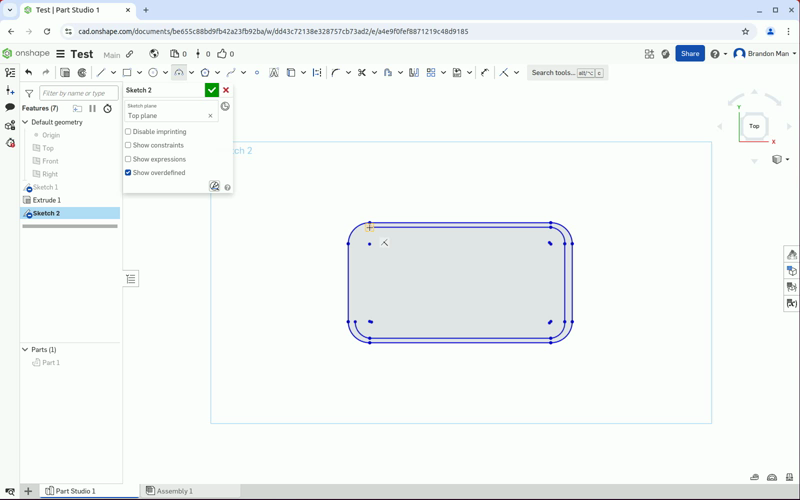
key_down(shift)
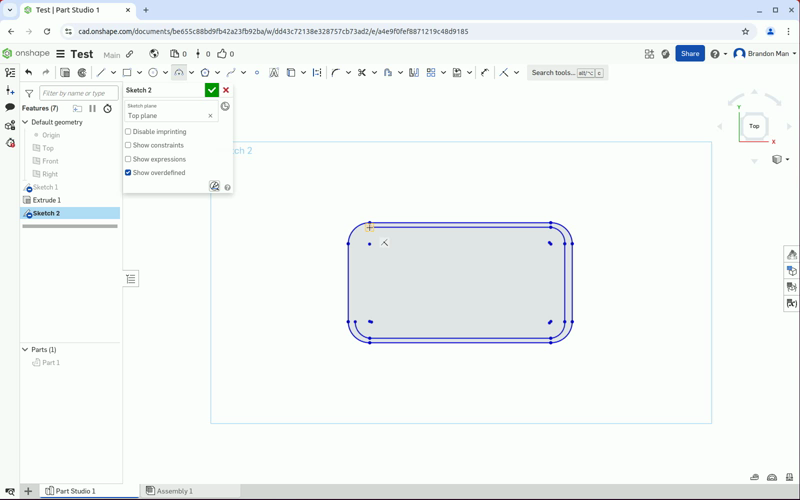
mouse_move(355, 243)
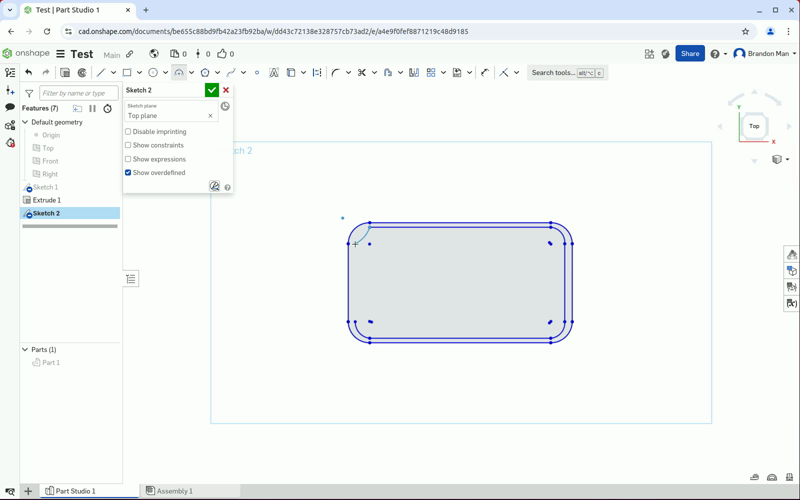
click(355, 243)
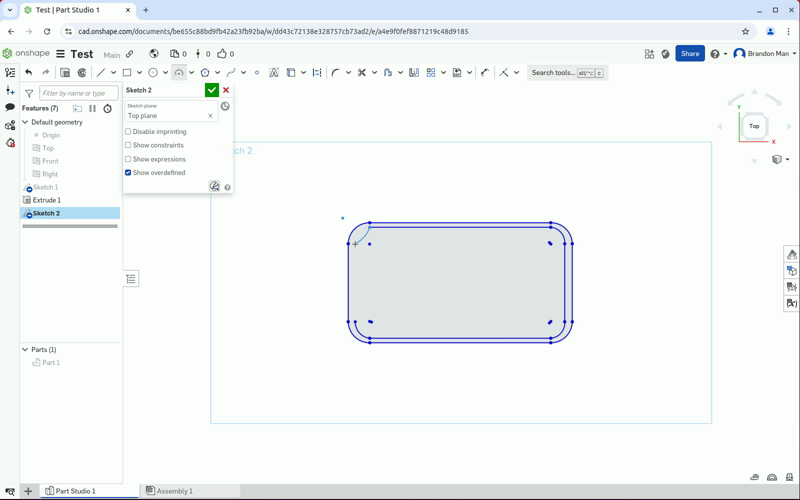
mouse_move(359, 232)
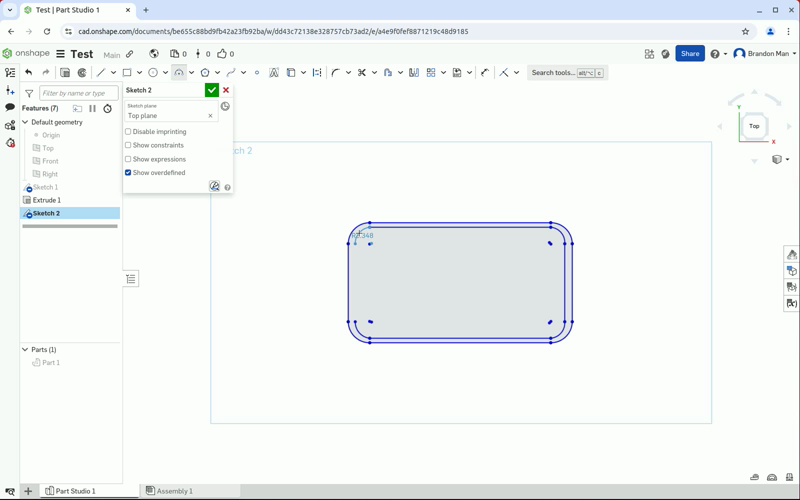
click(359, 232)
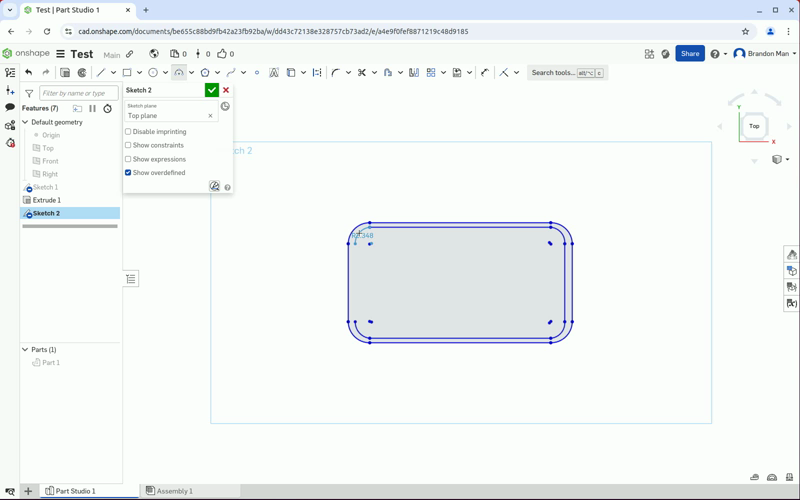
key_up(shift)
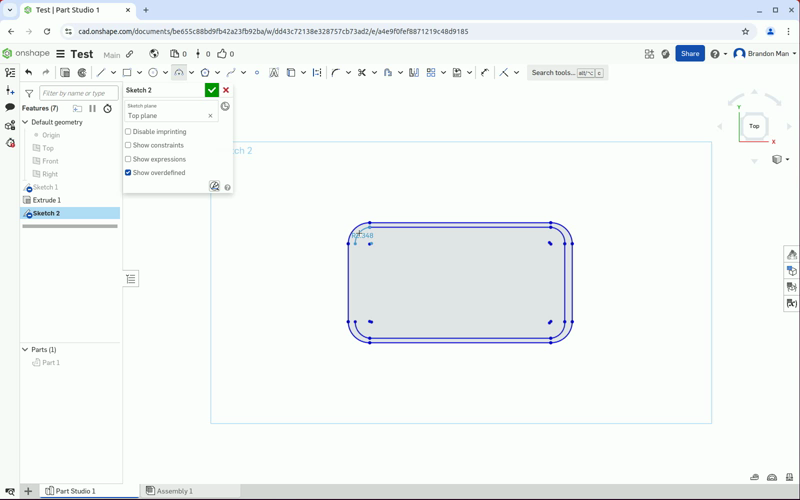
key(esc)
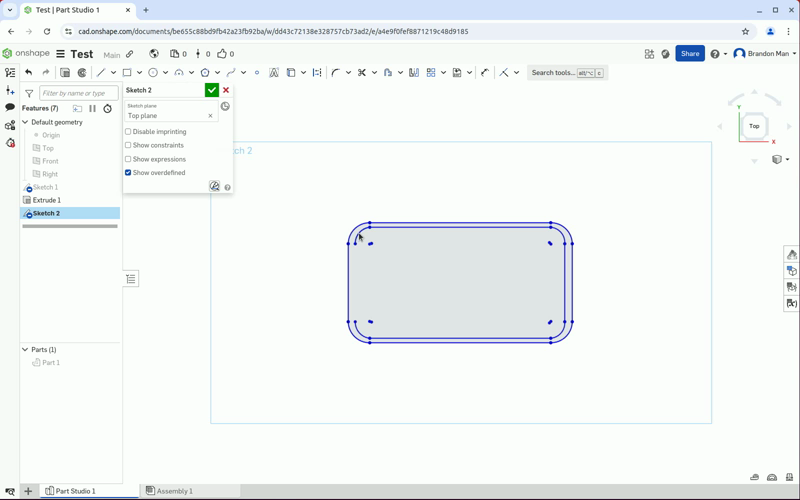
key(l)
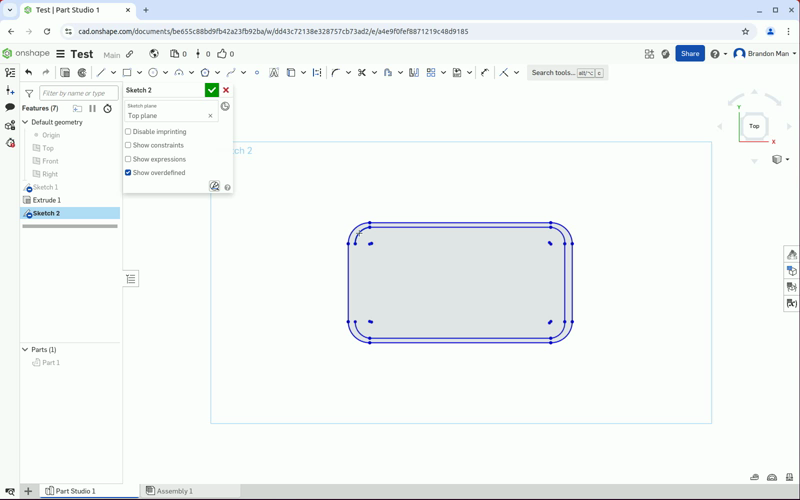
mouse_move(355, 243)
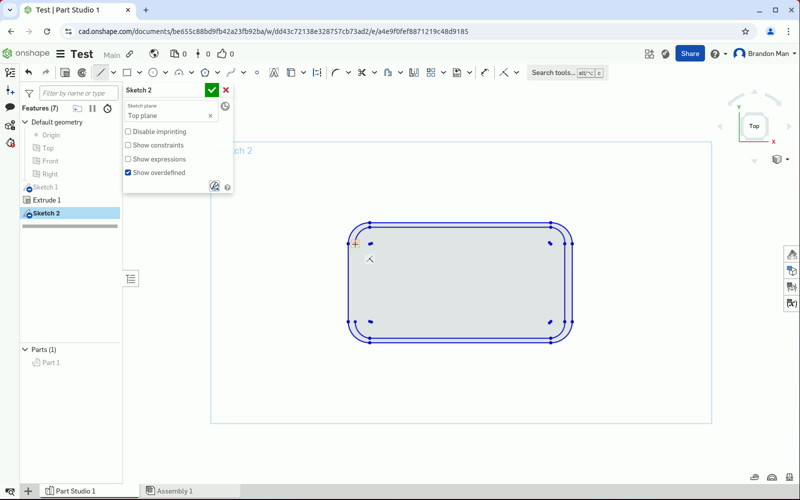
click(355, 243)
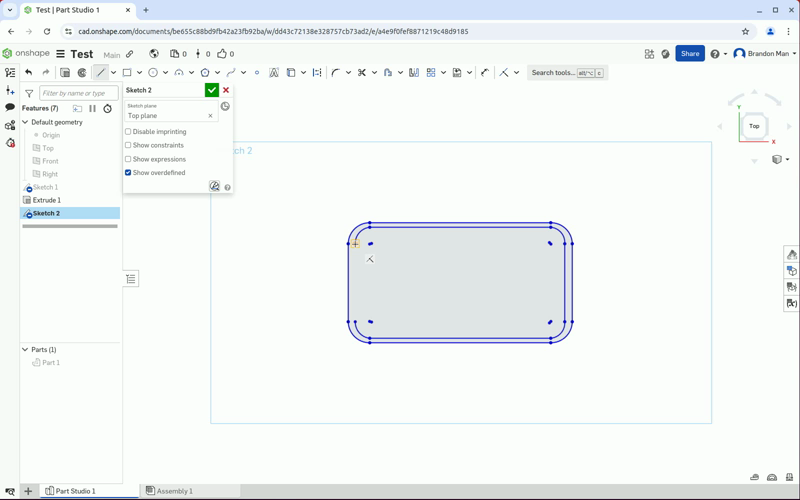
key_down(shift)
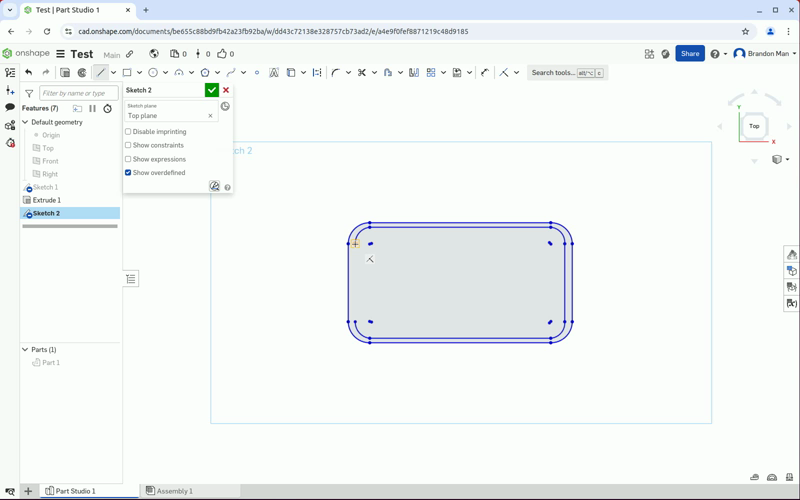
mouse_move(355, 321)
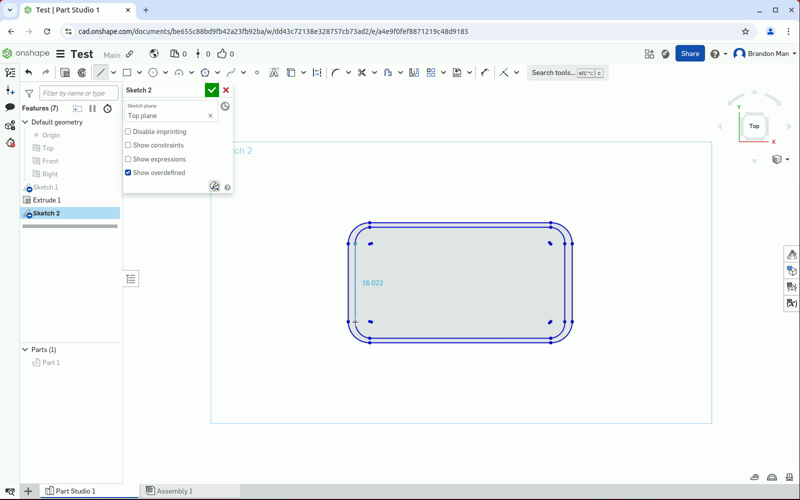
key_up(shift)
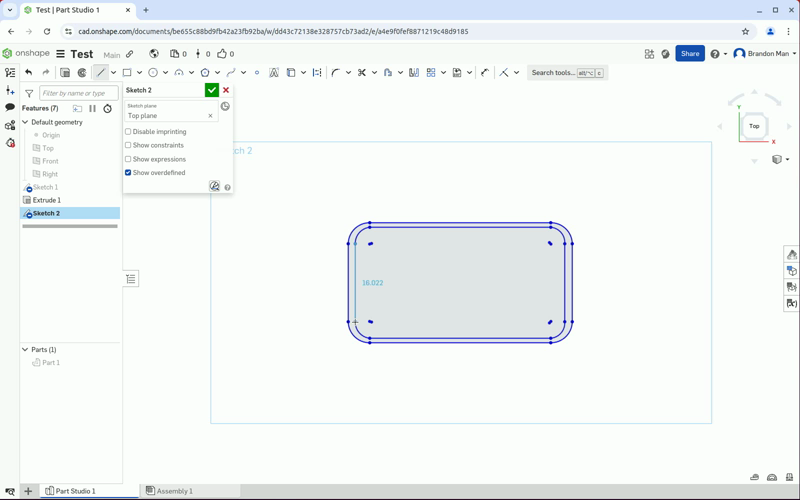
click(355, 321)
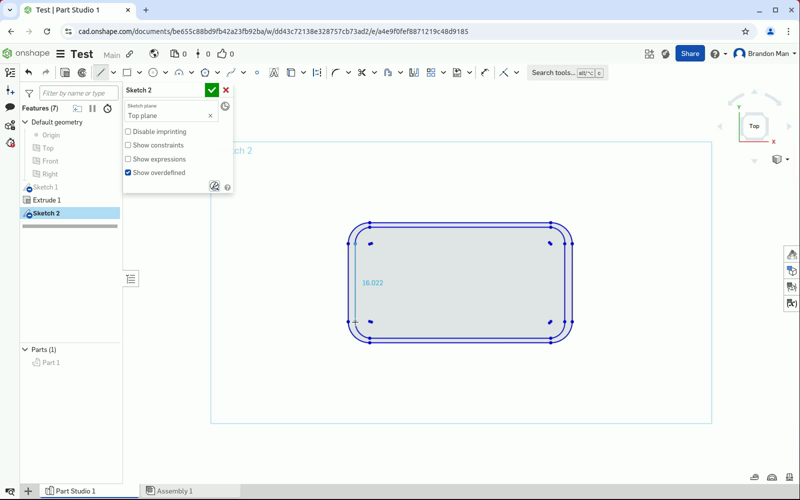
key(esc)
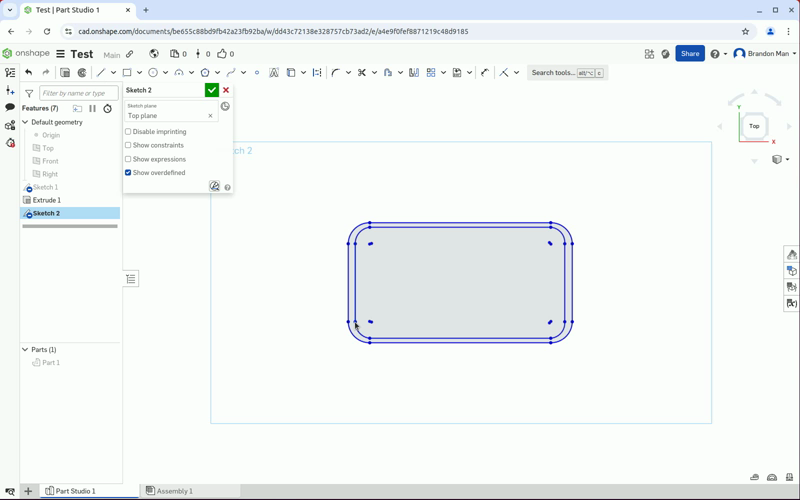
mouse_move(568, 255)
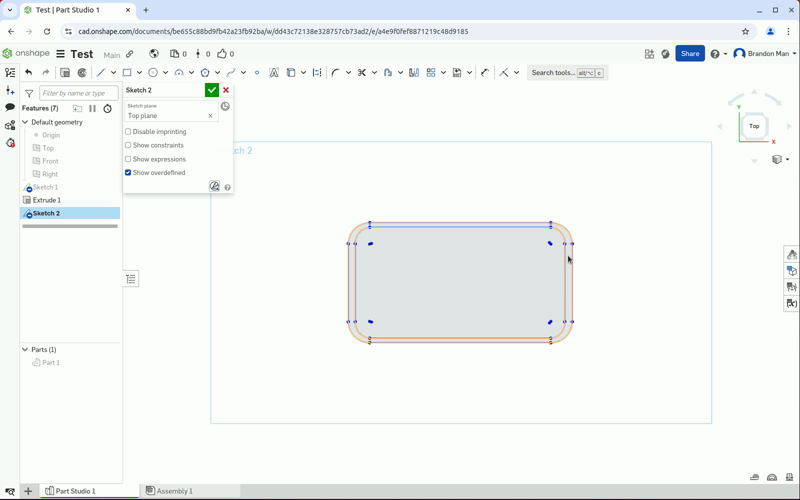
click(568, 255)
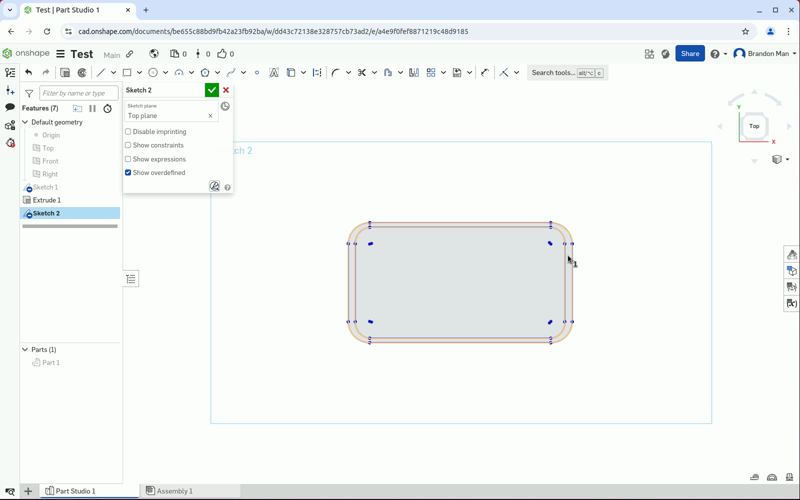
mouse_move(73, 352)
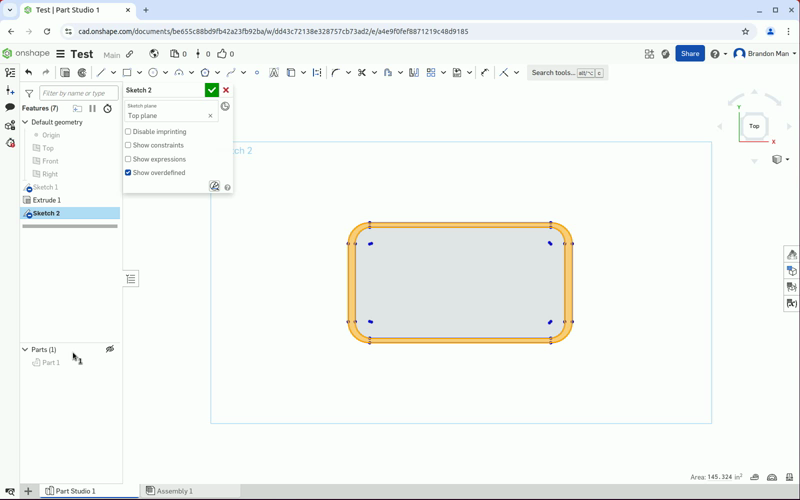
key(shift+y)
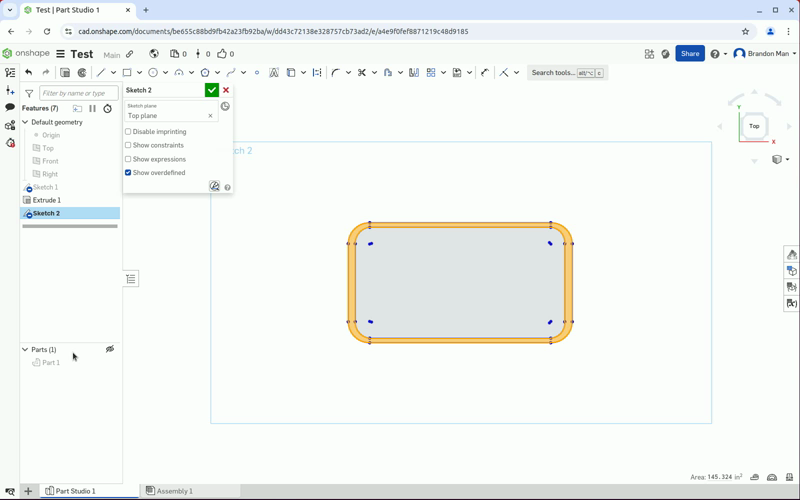
key(shift+e)
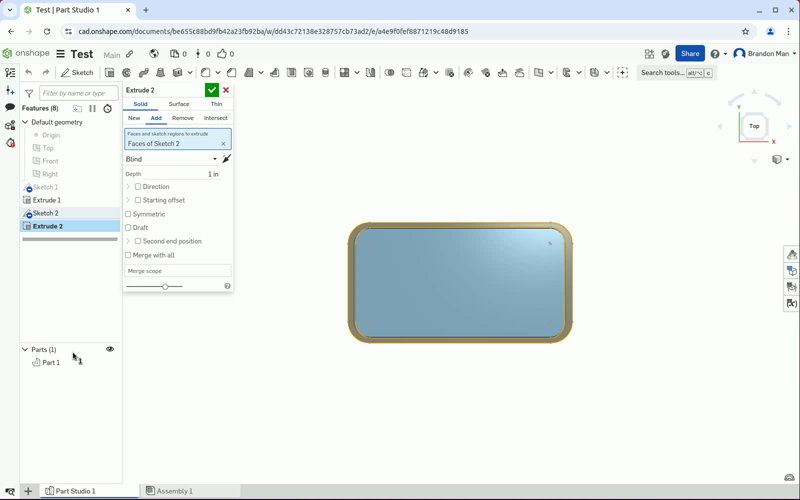
mouse_move(143, 106)
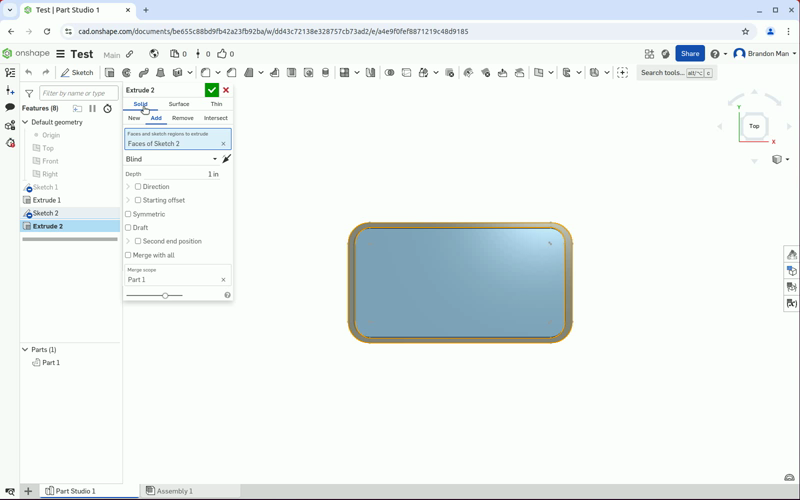
click(143, 106)
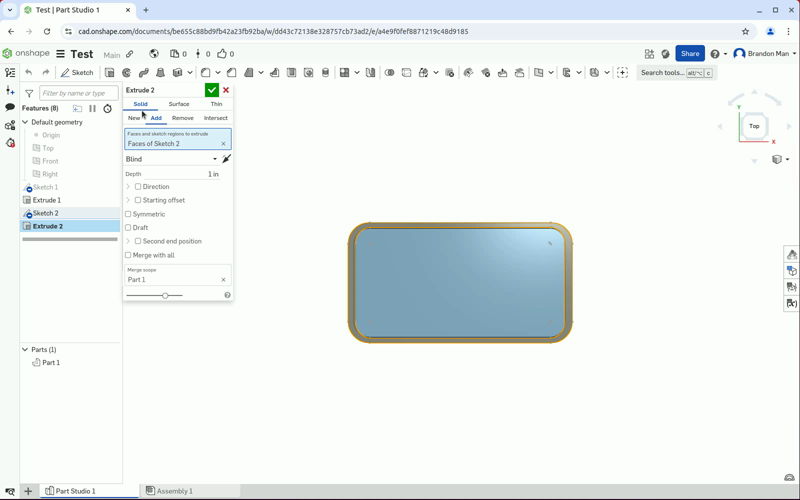
mouse_move(137, 120)
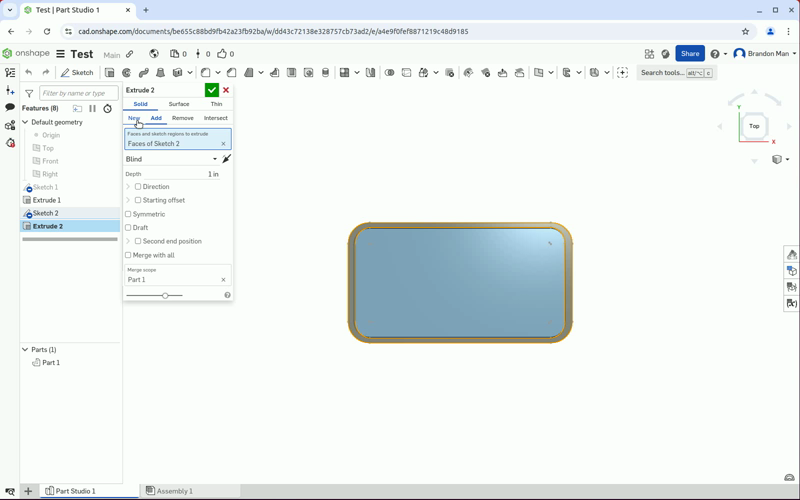
click(137, 120)
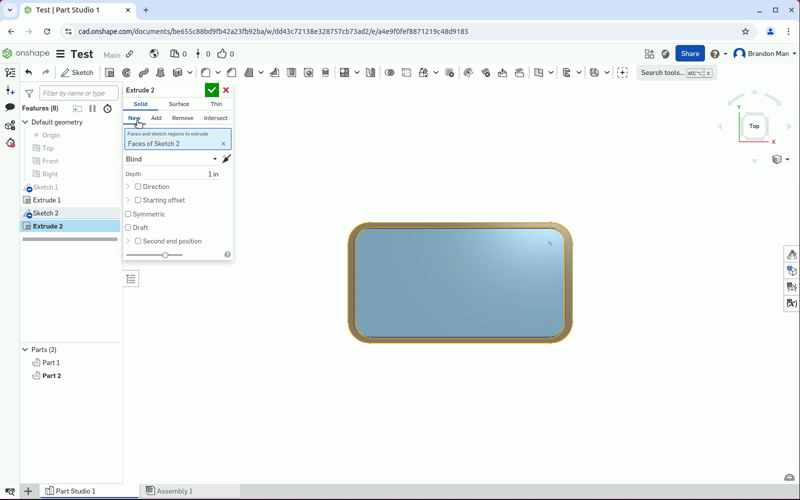
key(tab, 4)
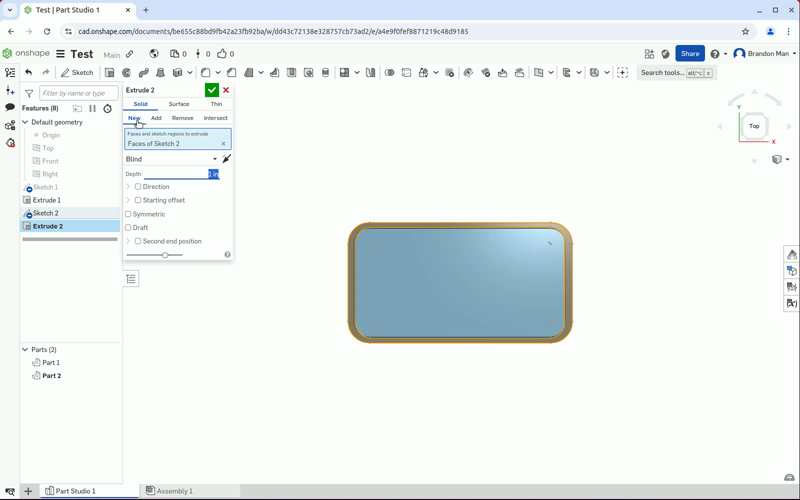
text(3.851)
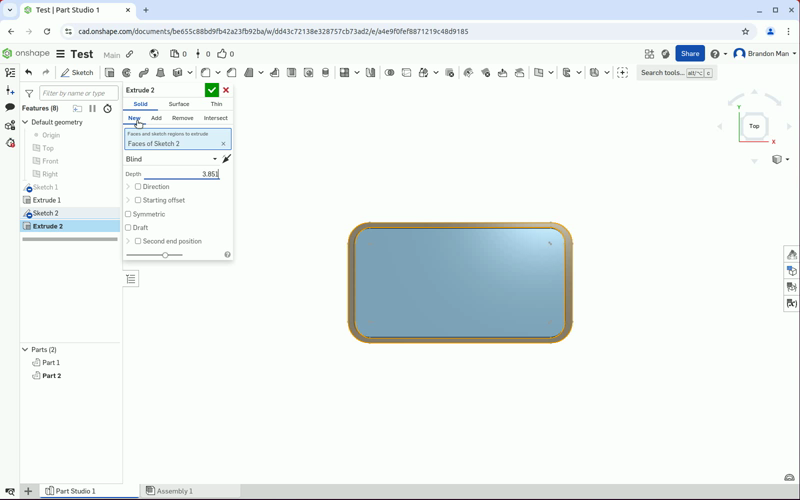
key(enter)
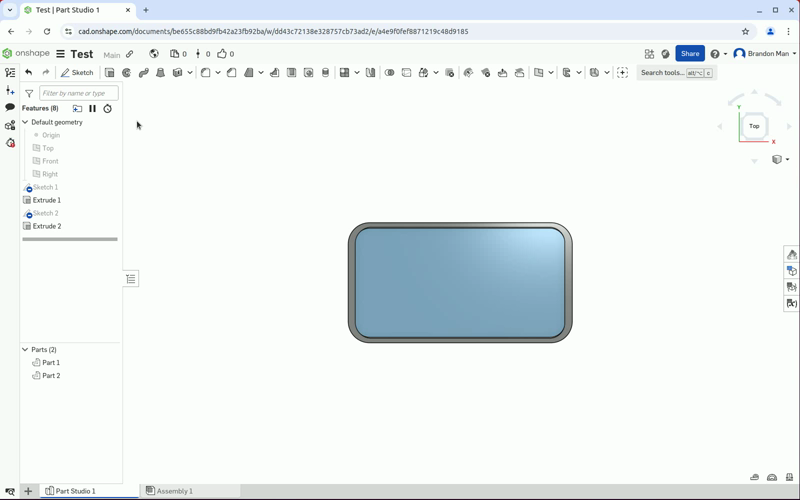
key(shift+h)
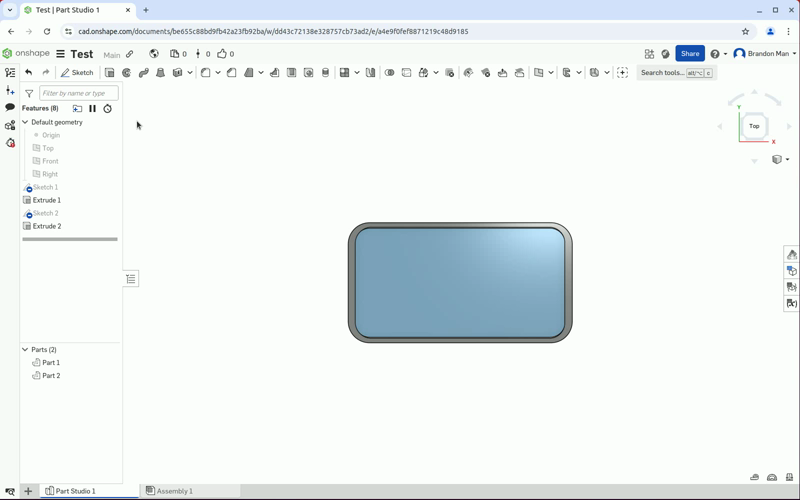
key(shift+h)
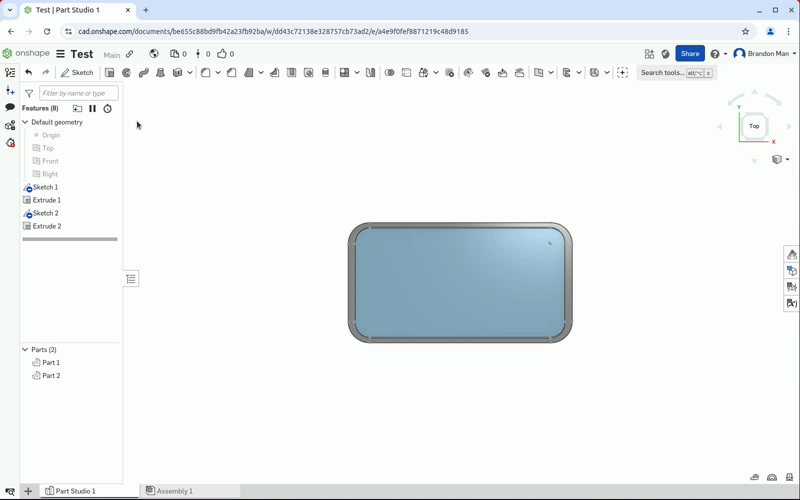
key(shift+7)
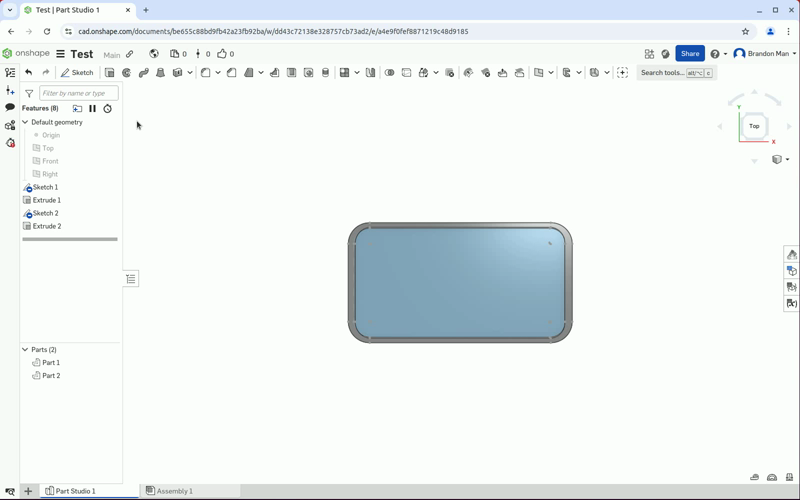
key(up, 3)
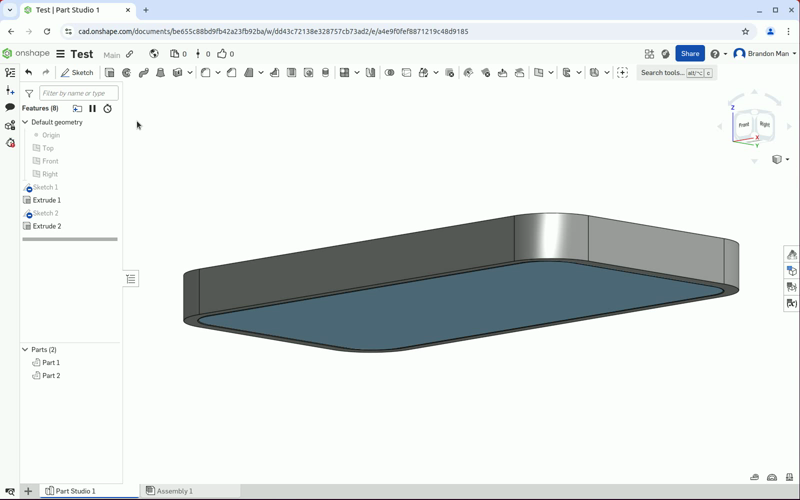
key(left, 3)
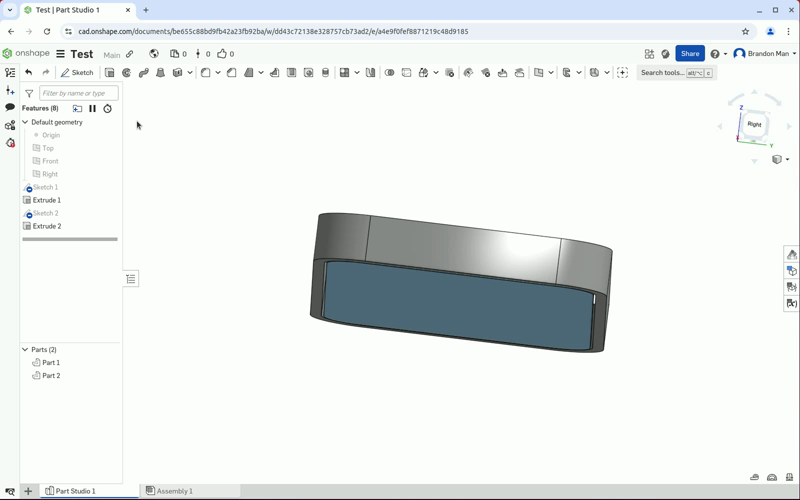
key(right, 3)
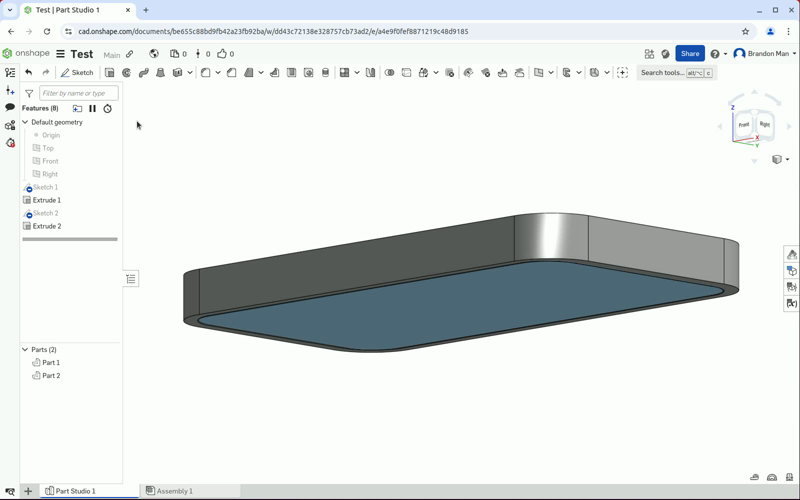
key(down, 3)
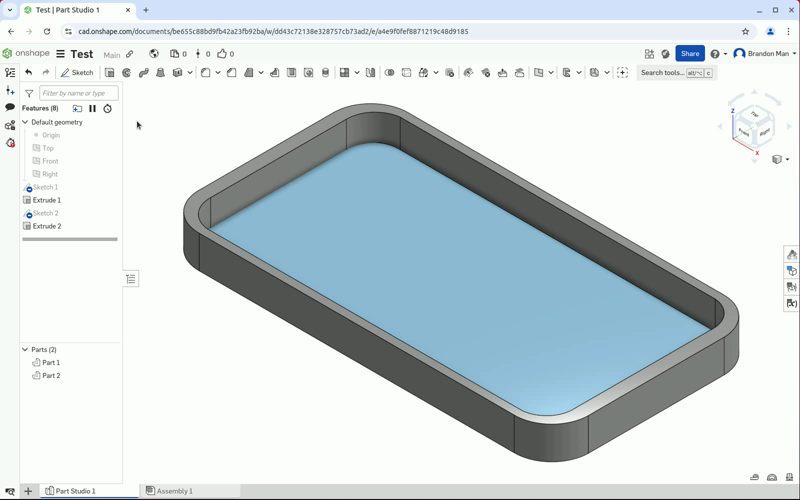
mouse_move(73, 189)
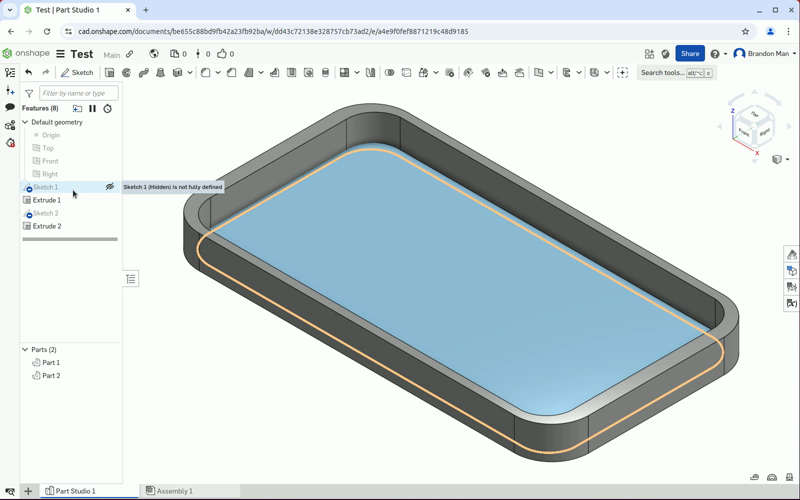
click(73, 189)